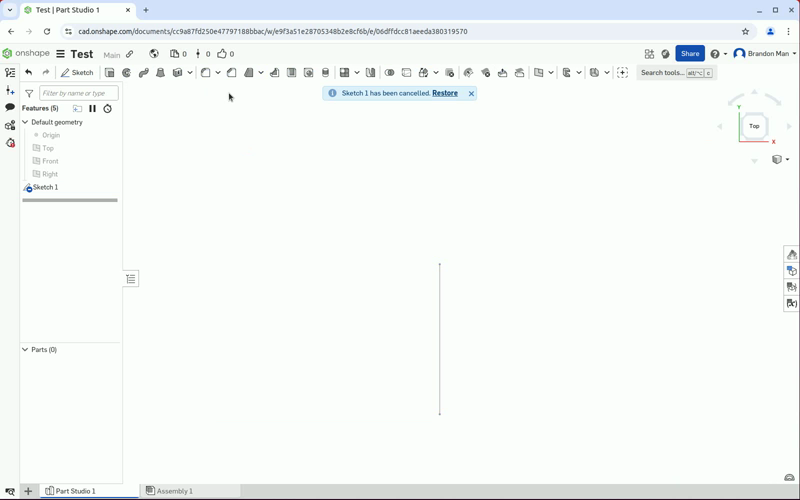
key(shift+h)
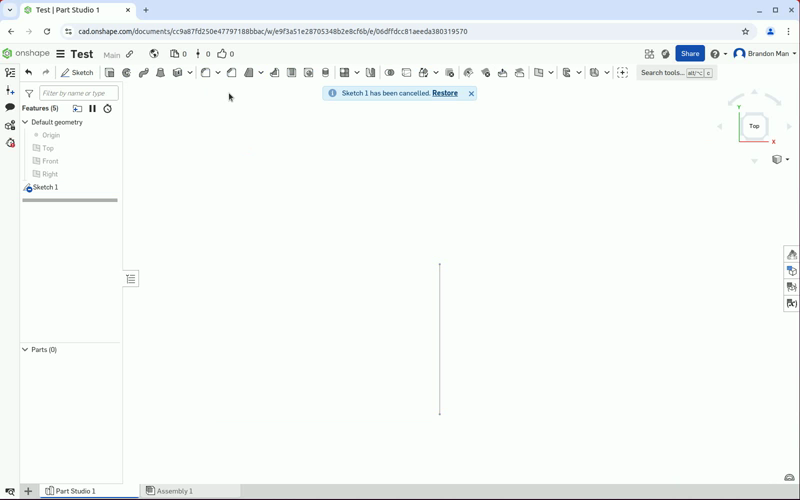
key(shift+s)
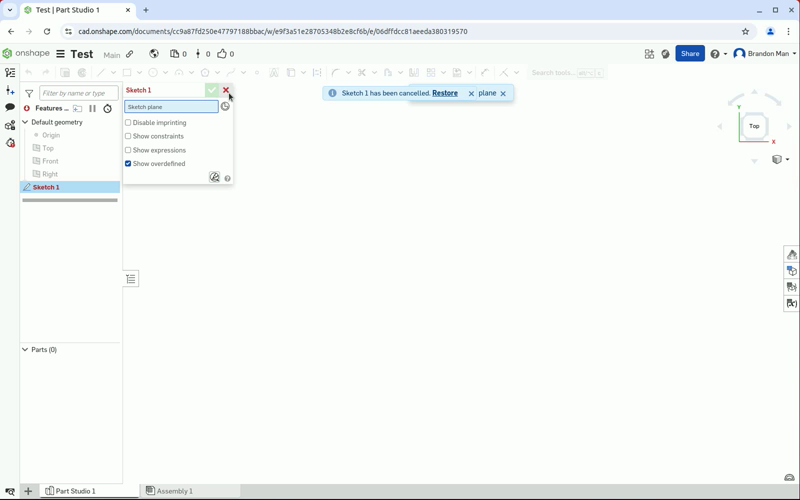
mouse_move(73, 150)
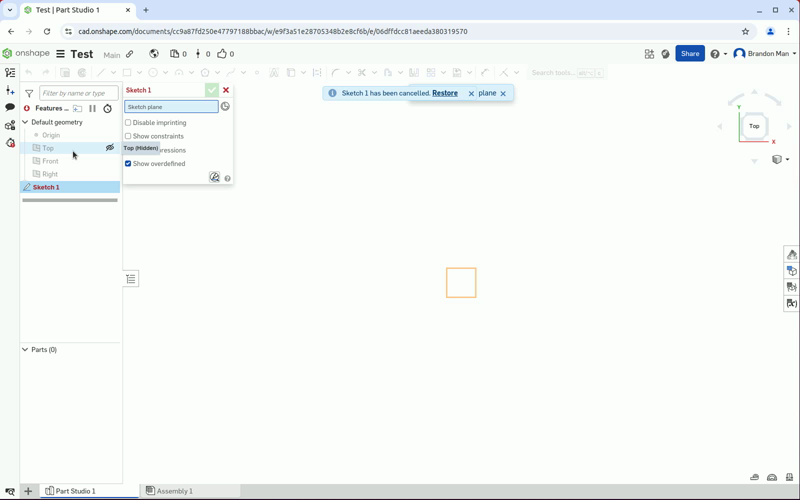
click(73, 150)
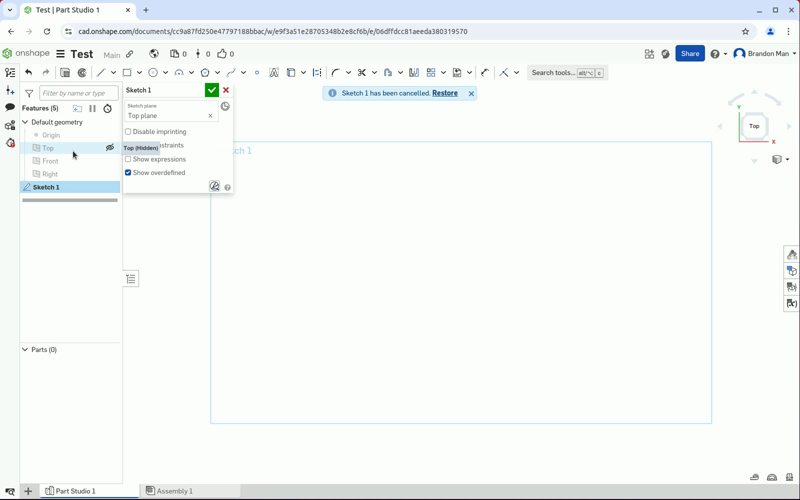
mouse_move(73, 352)
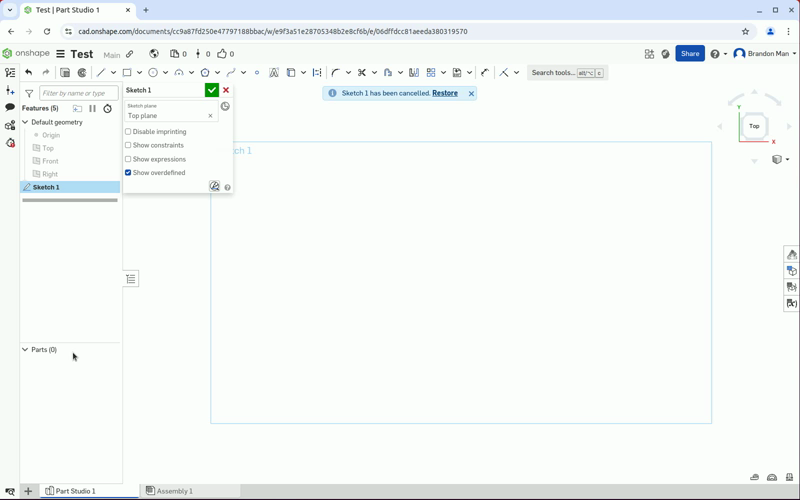
key(y)
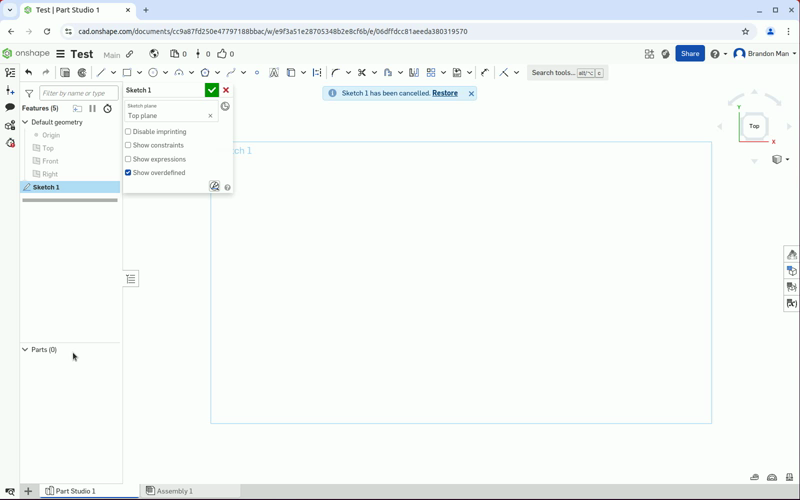
key(l)
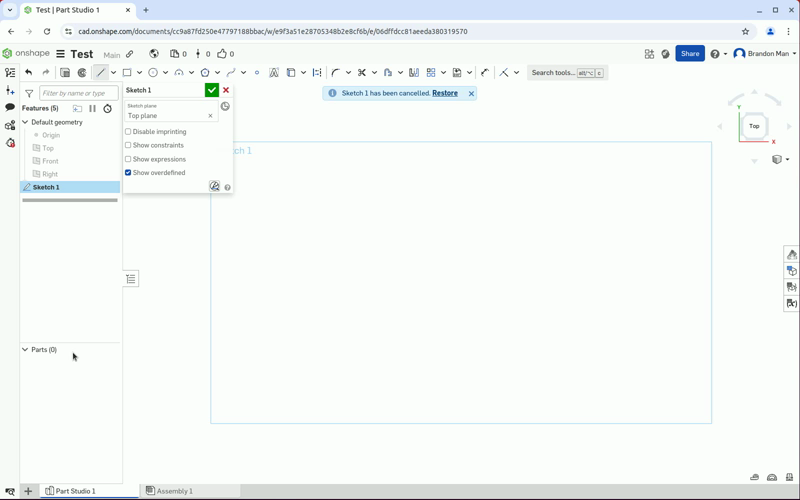
key_down(shift)
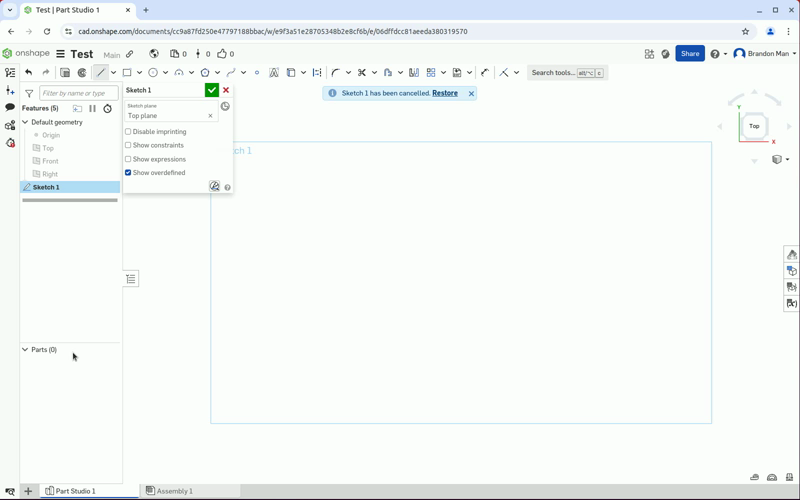
mouse_move(429, 395)
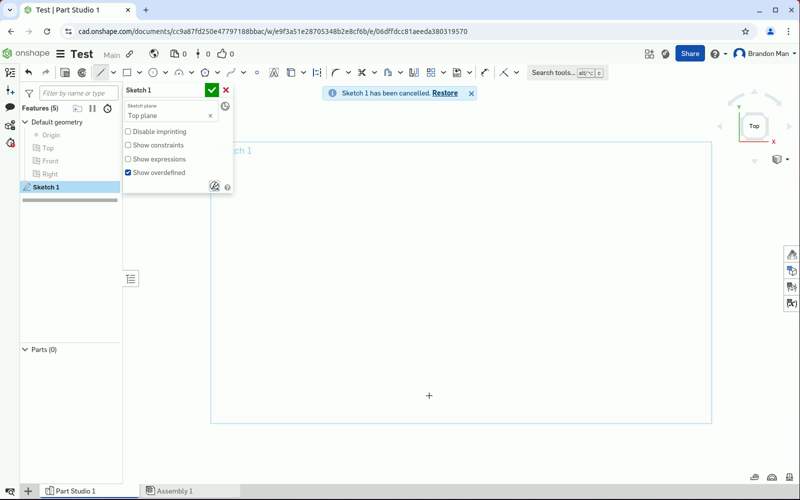
click(429, 395)
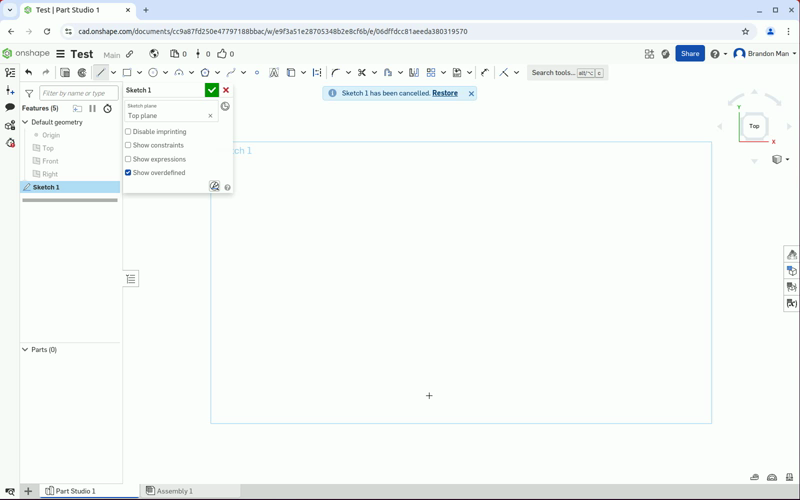
key_up(shift)
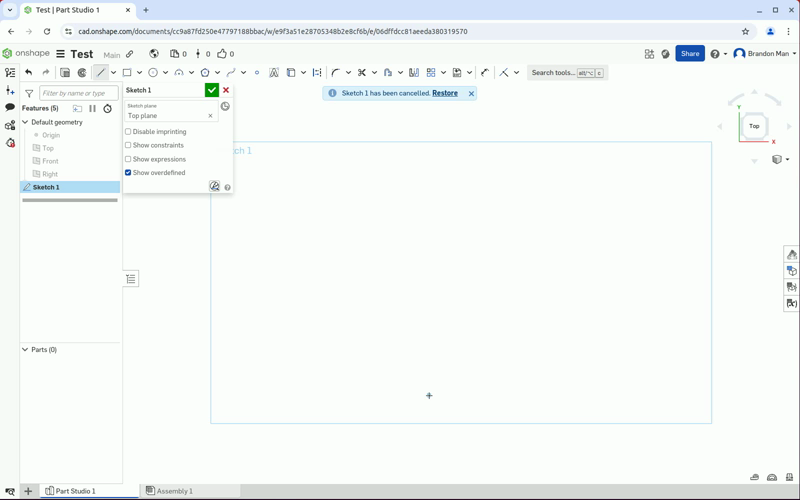
key_down(shift)
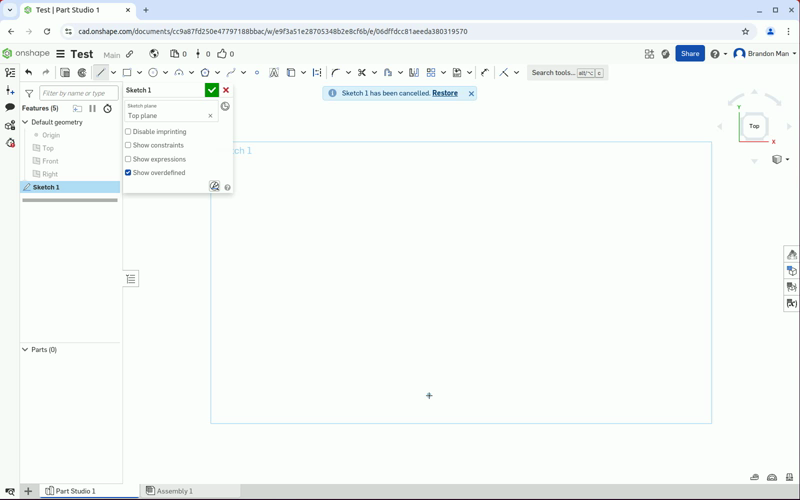
mouse_move(496, 395)
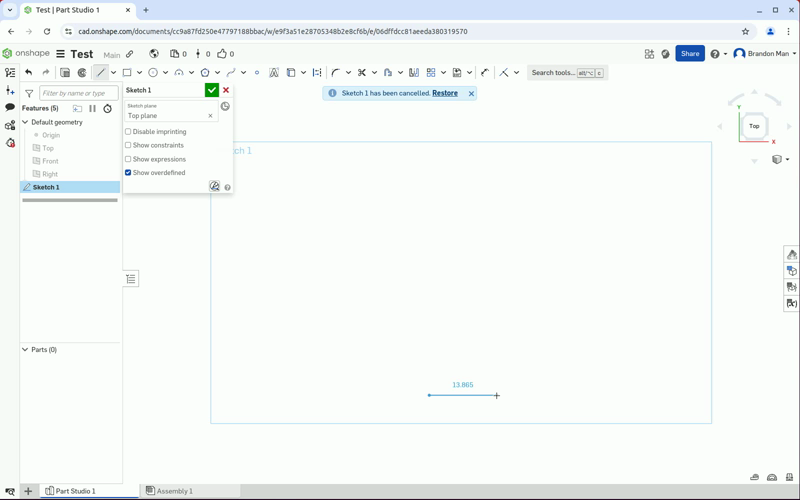
click(496, 395)
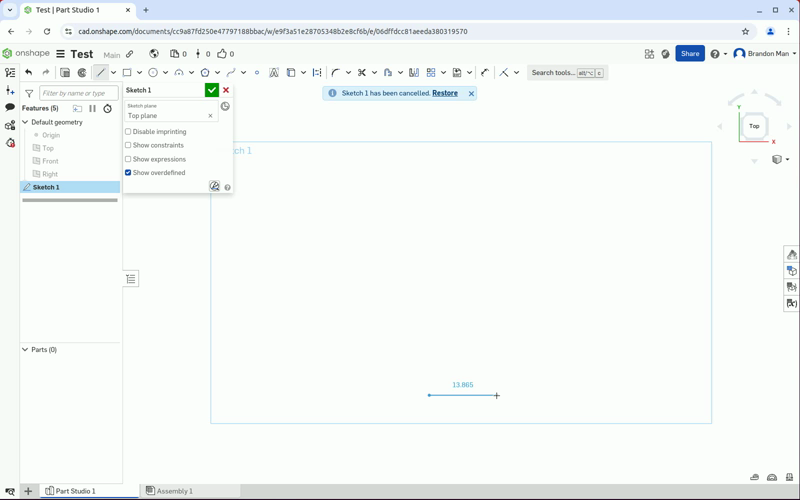
key_up(shift)
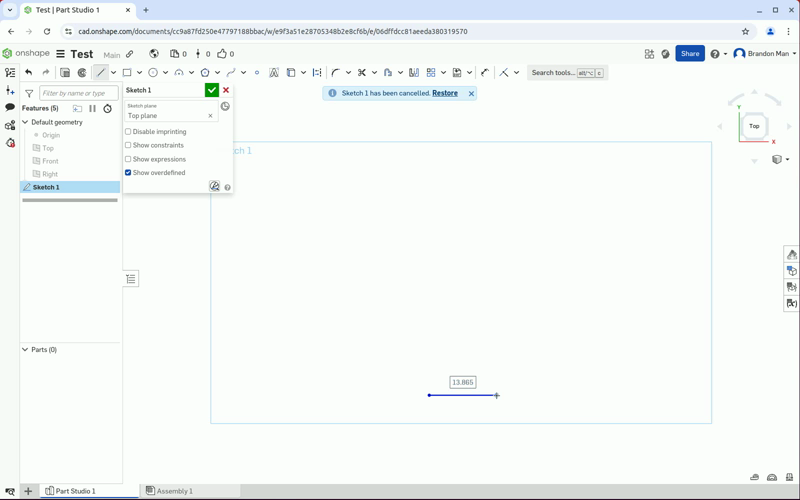
key_down(shift)
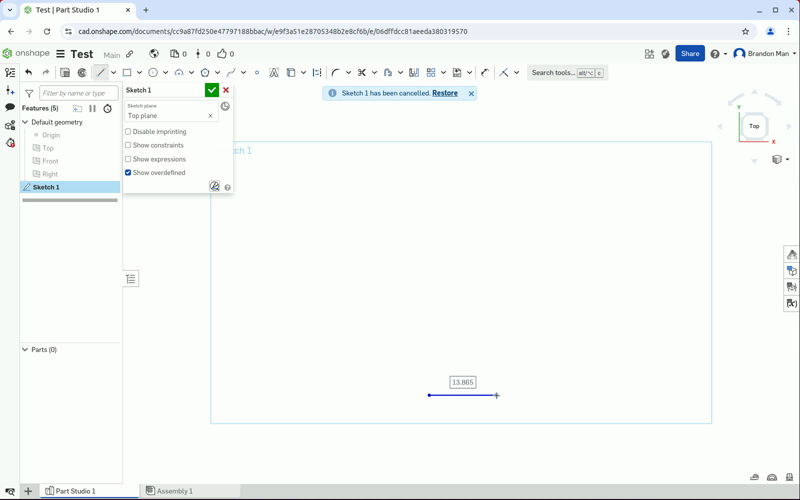
mouse_move(526, 395)
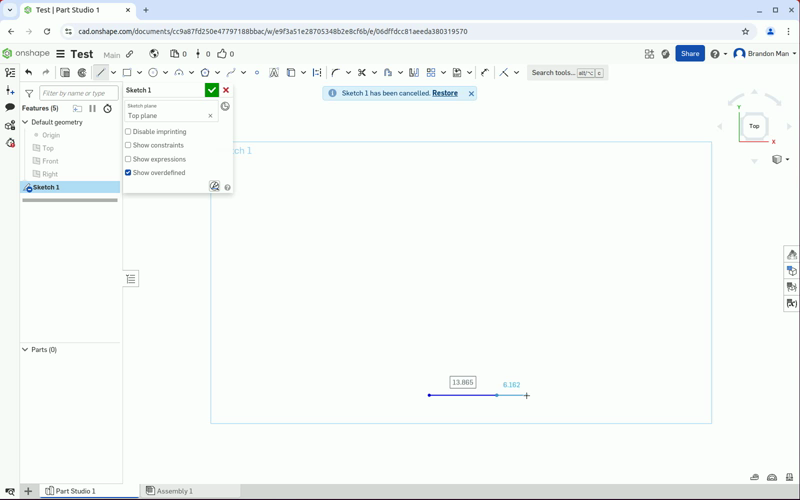
mouse_move(496, 336)
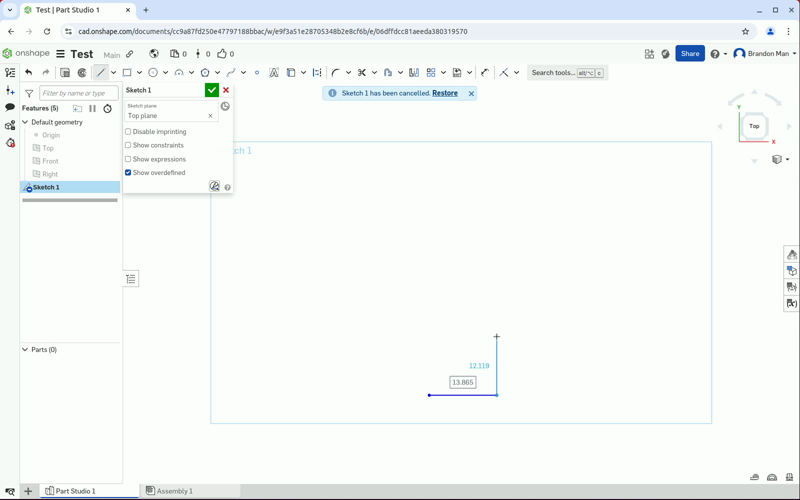
click(496, 336)
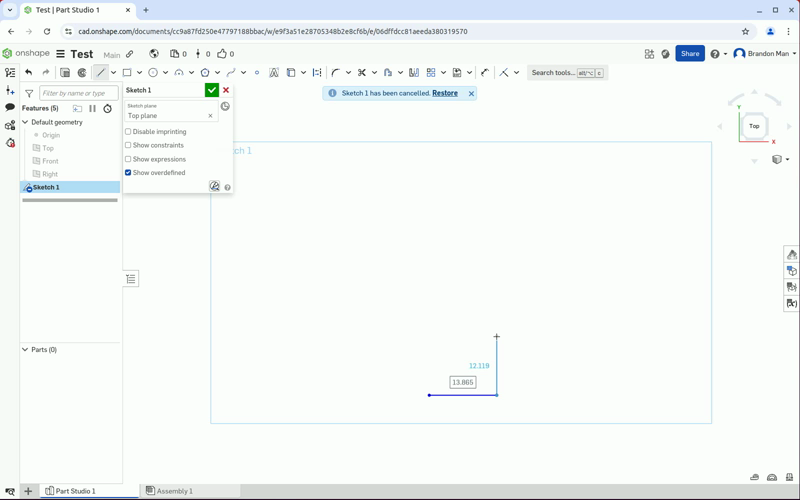
key_up(shift)
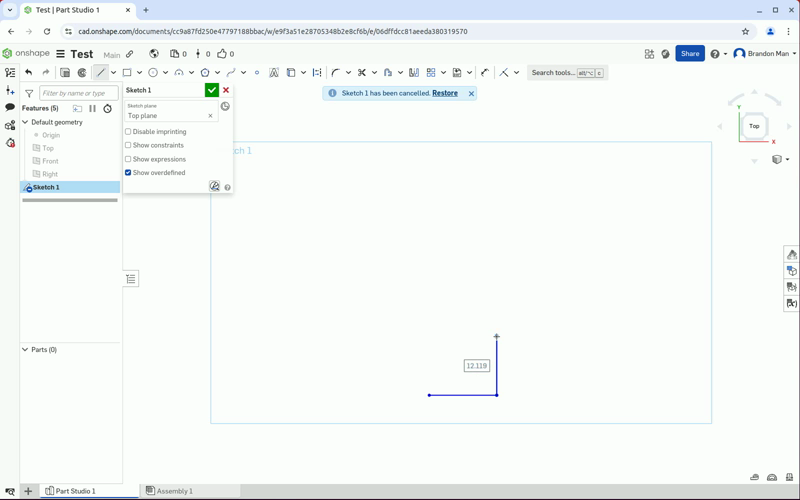
key_down(shift)
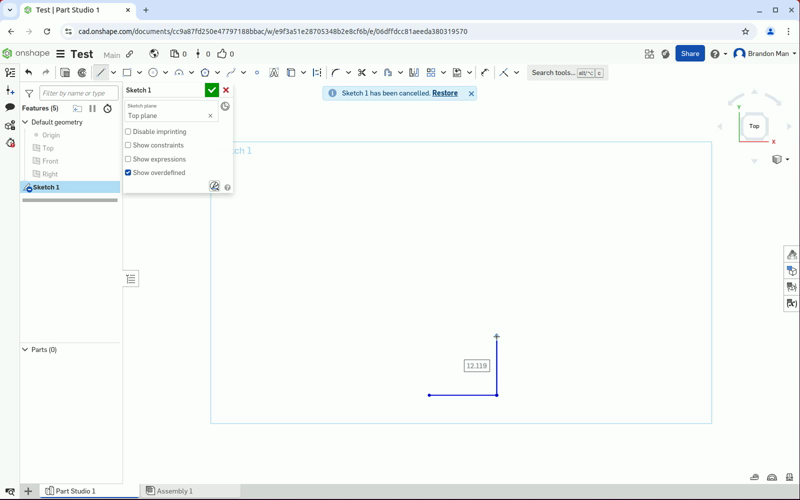
mouse_move(526, 336)
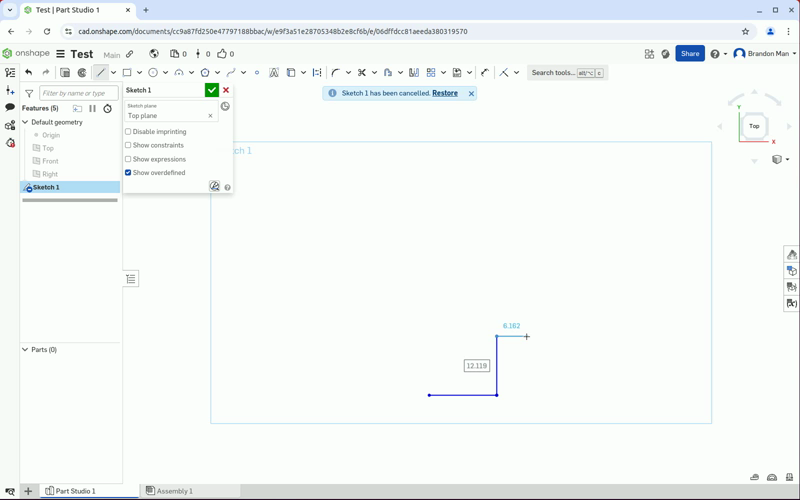
mouse_move(484, 336)
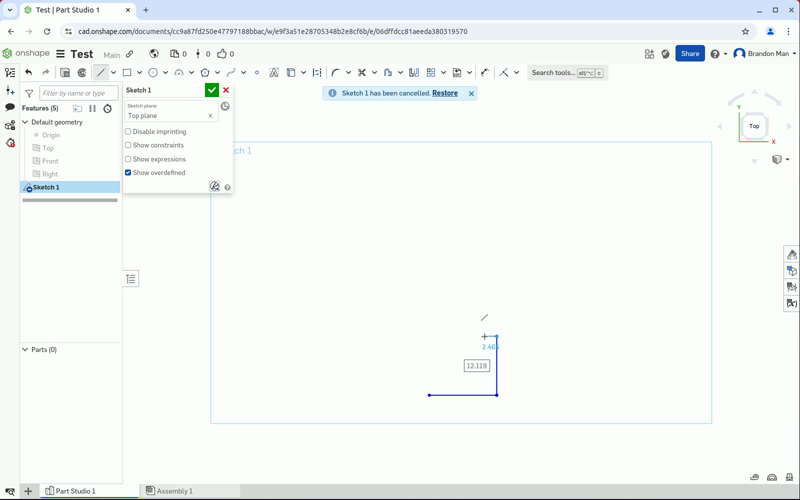
click(484, 336)
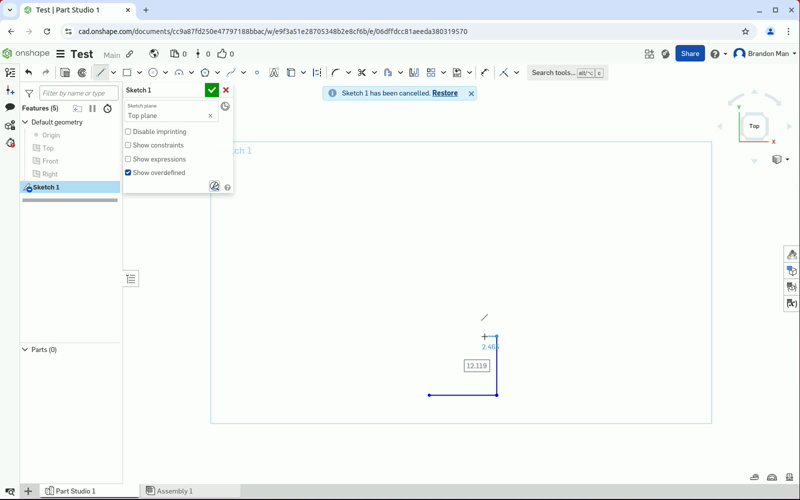
key_up(shift)
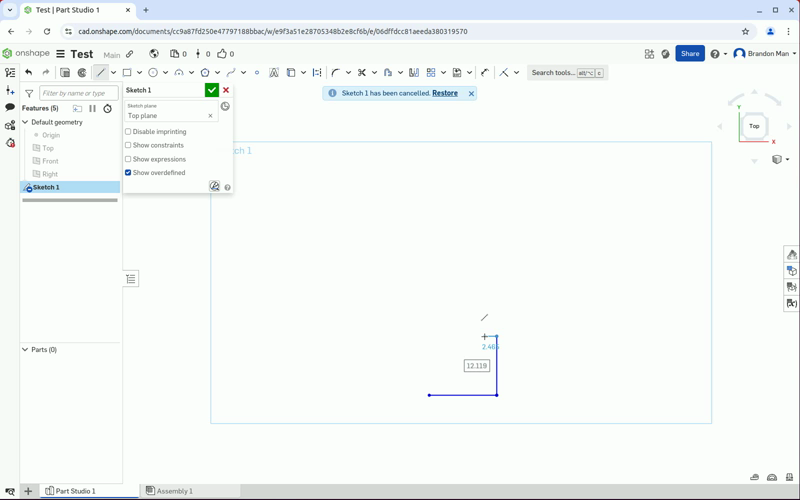
key_down(shift)
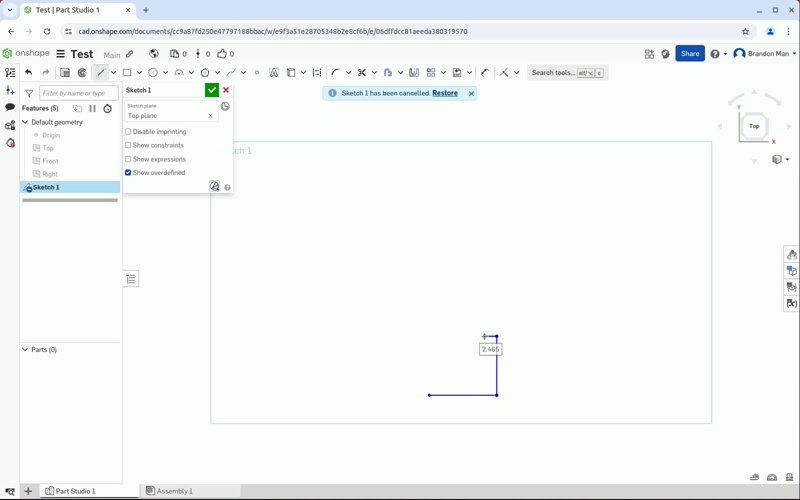
mouse_move(514, 336)
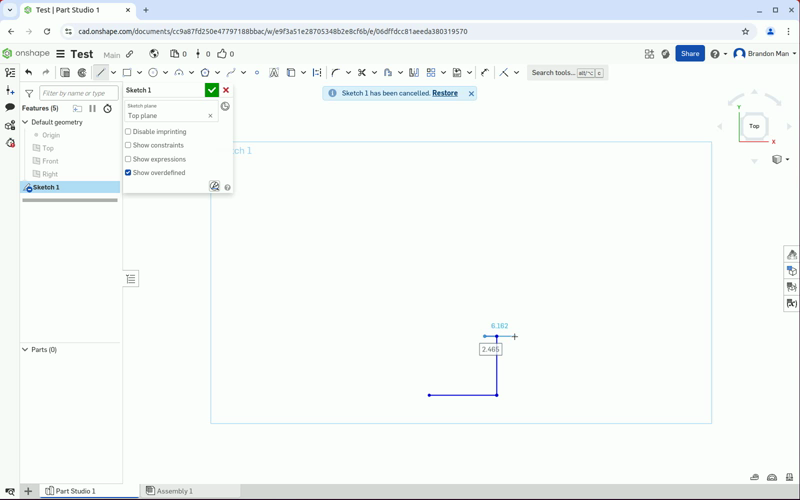
mouse_move(436, 336)
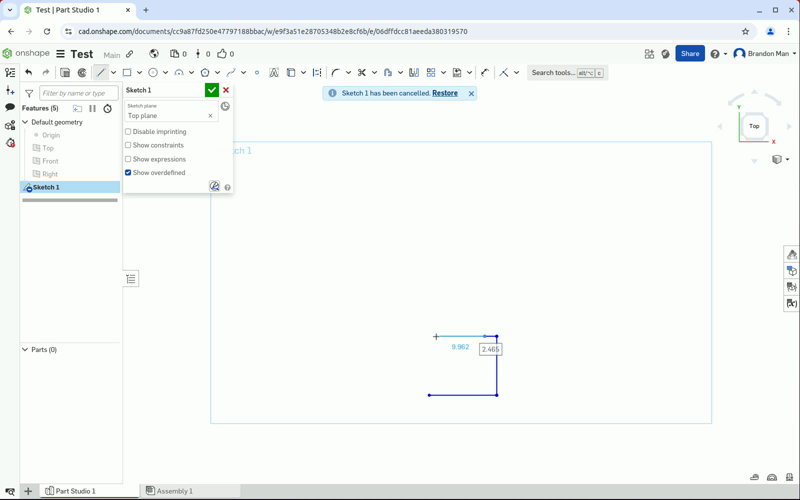
click(436, 336)
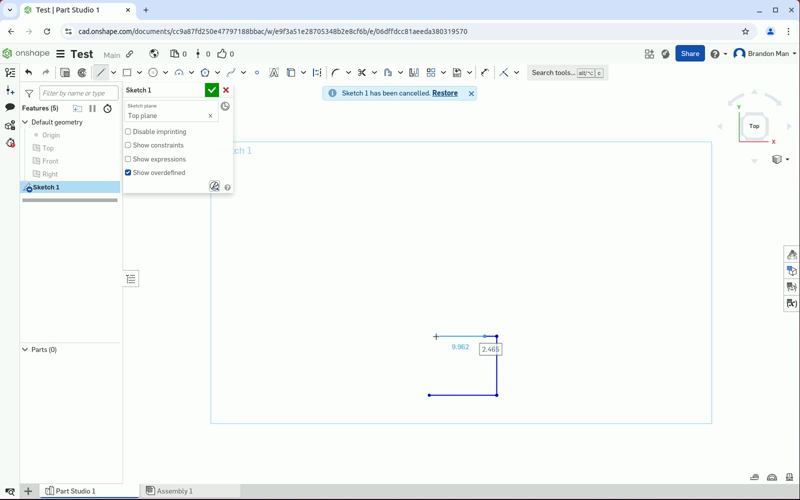
key_up(shift)
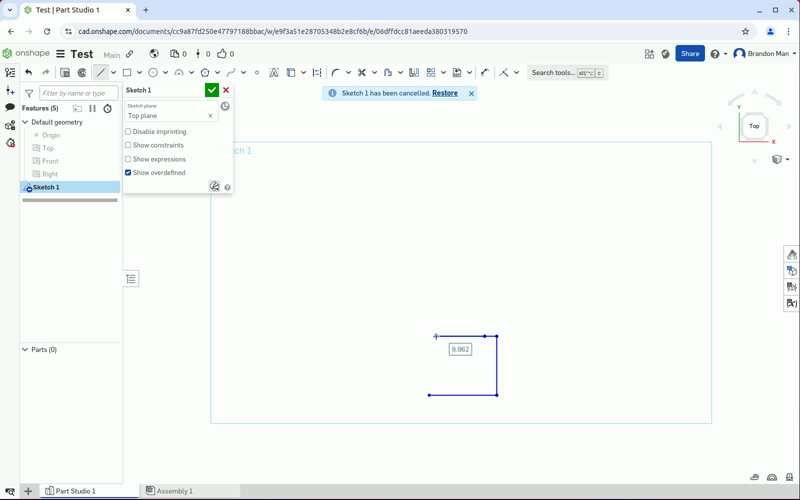
key_down(shift)
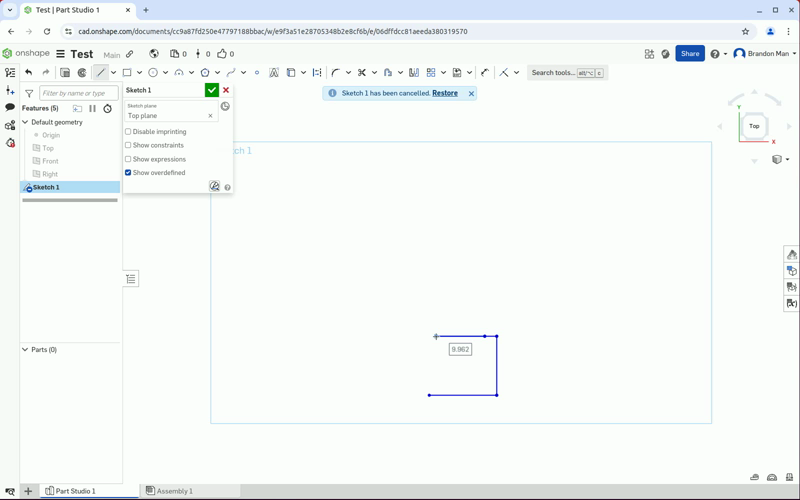
mouse_move(466, 336)
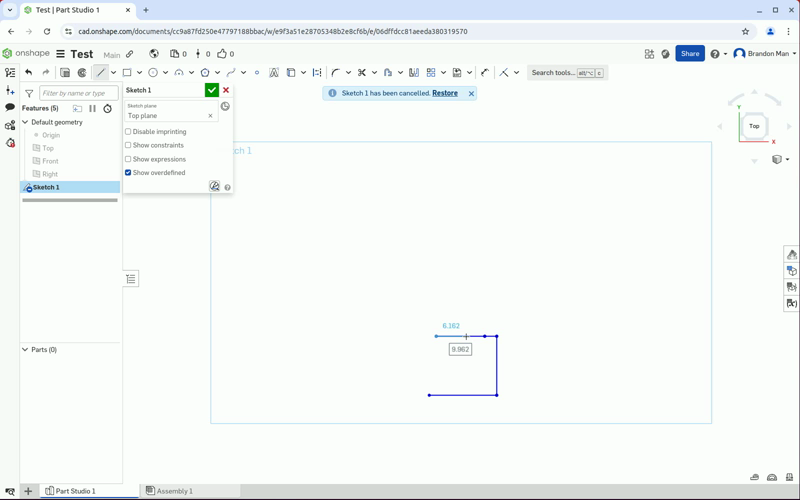
mouse_move(429, 336)
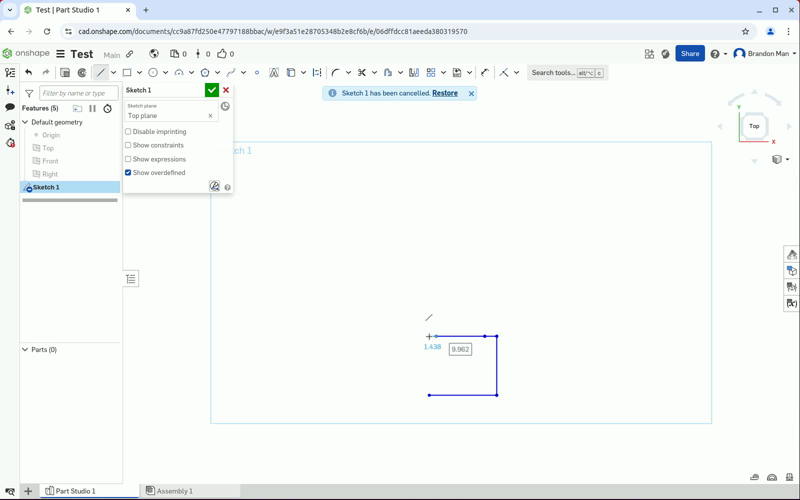
scroll(6)
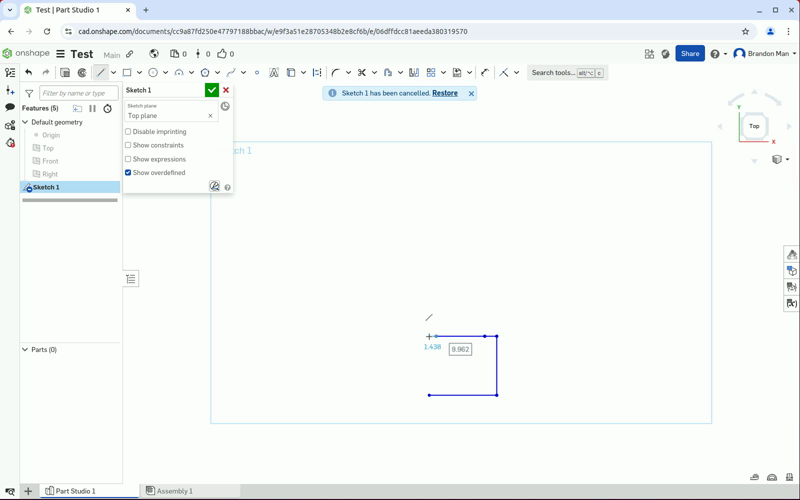
scroll(6)
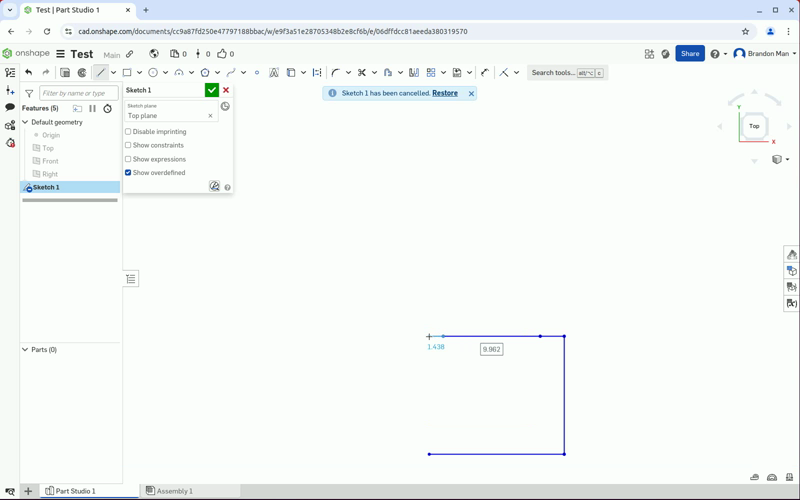
scroll(6)
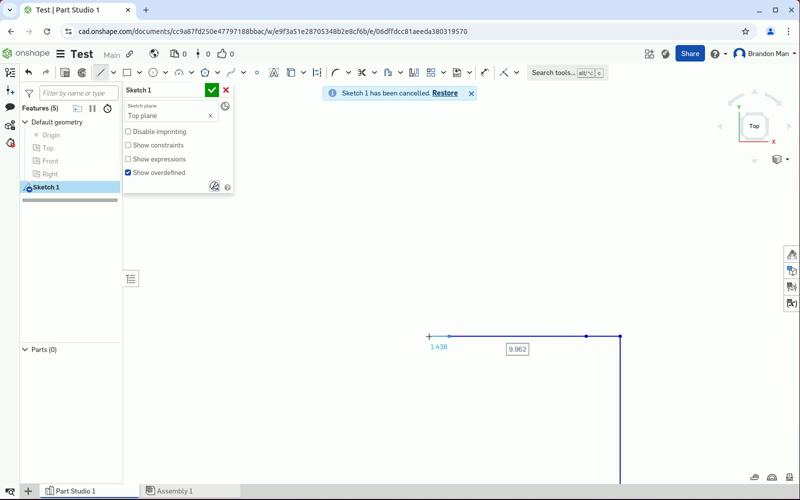
scroll(6)
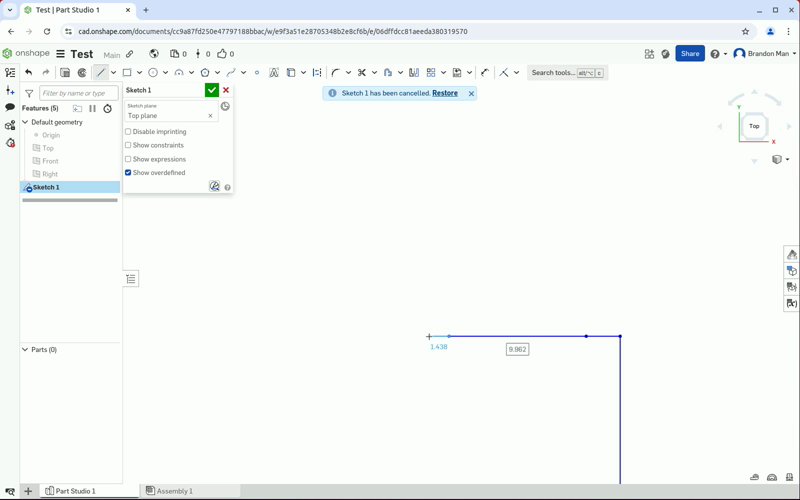
scroll(6)
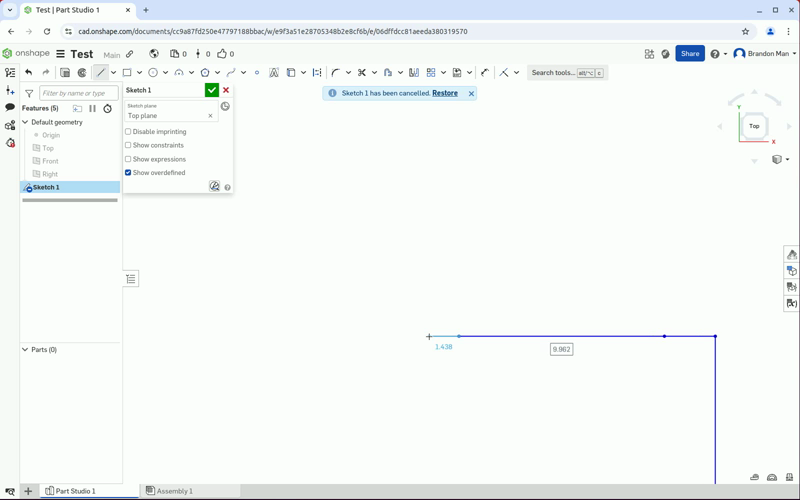
scroll(6)
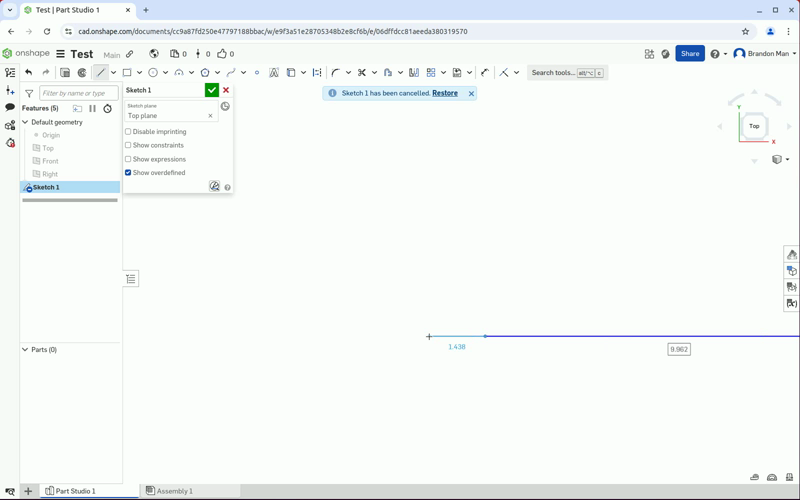
scroll(6)
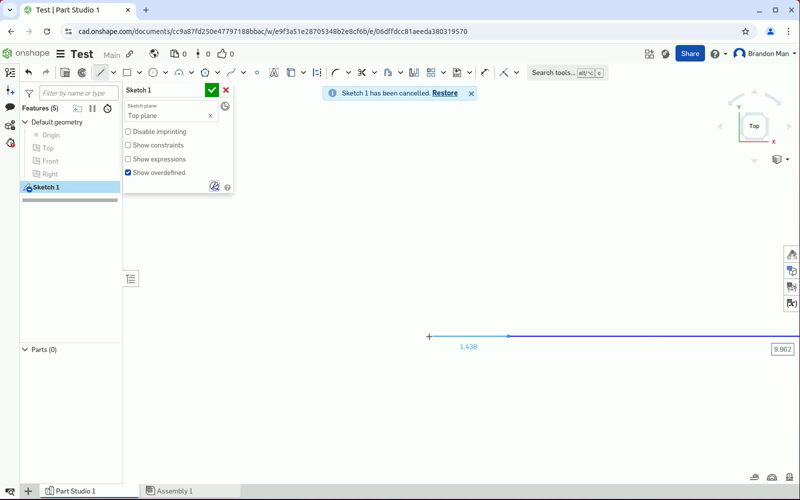
click(429, 336)
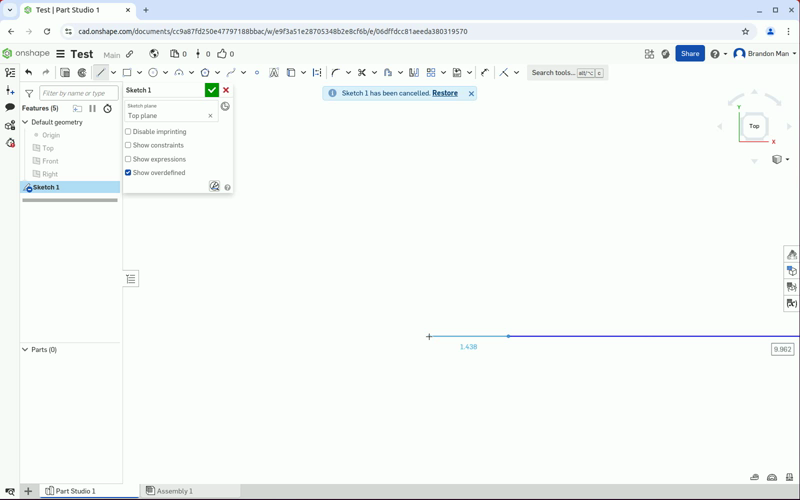
scroll(-6)
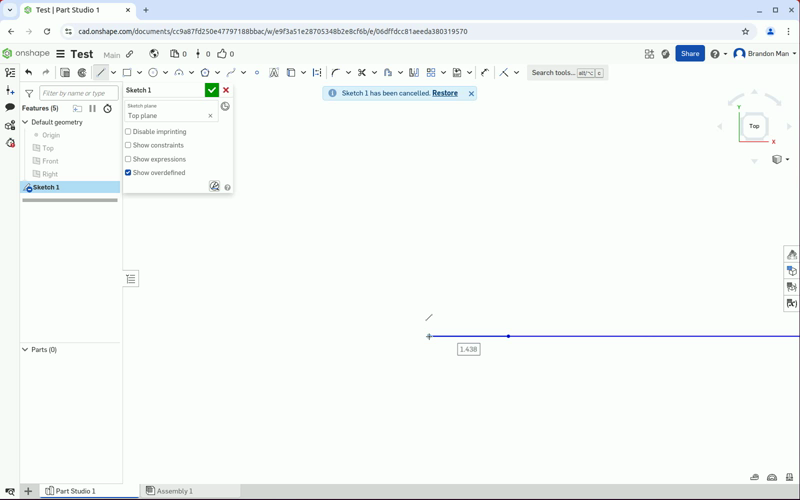
scroll(-6)
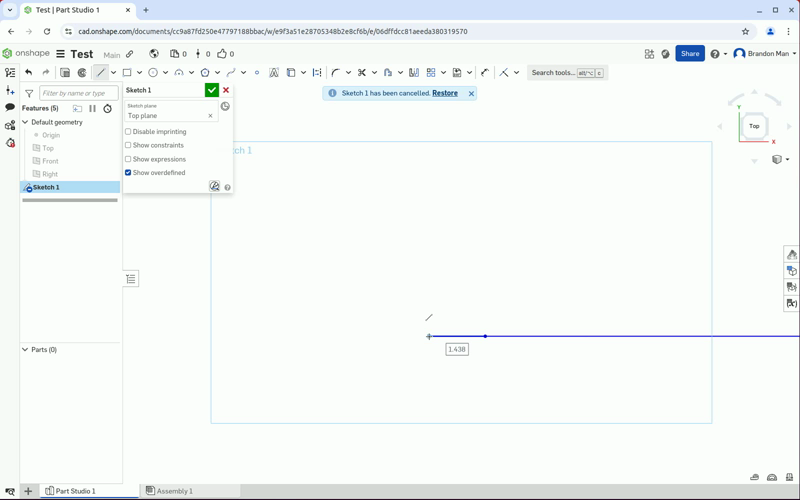
scroll(-6)
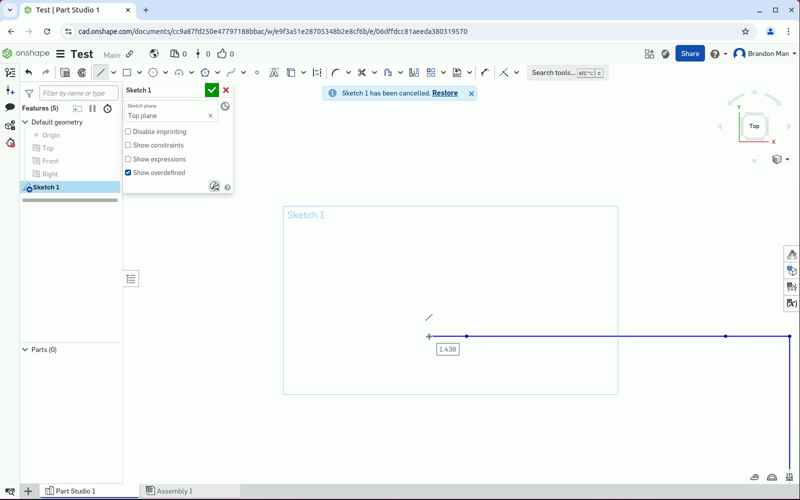
scroll(-6)
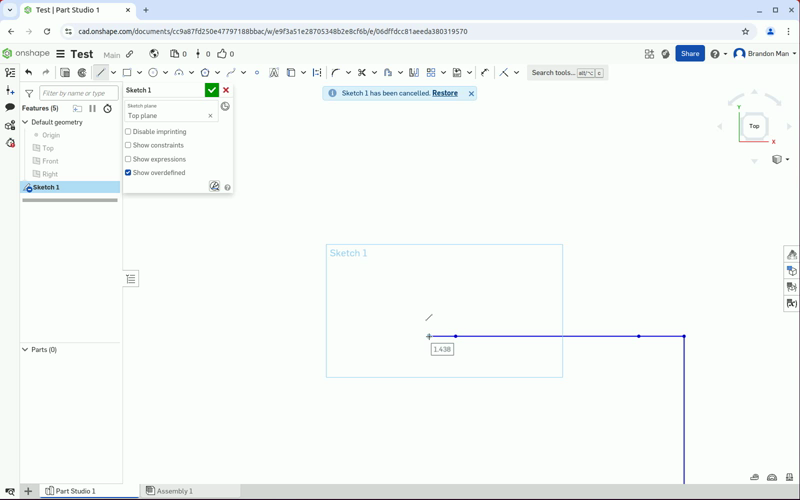
scroll(-6)
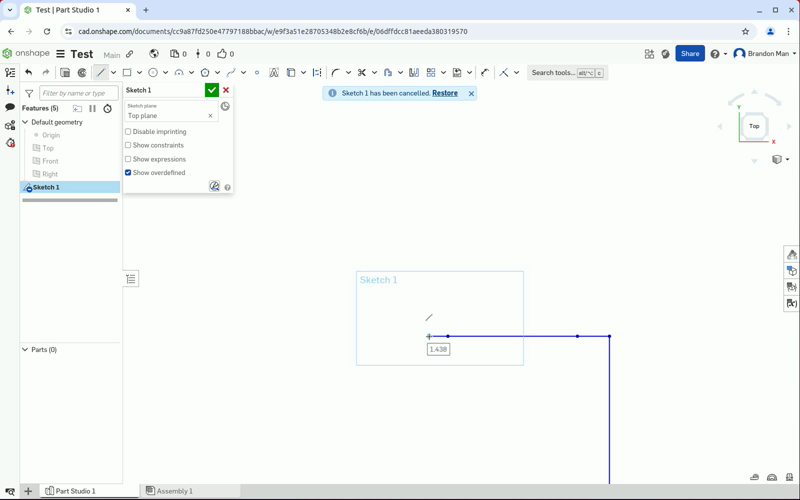
scroll(-6)
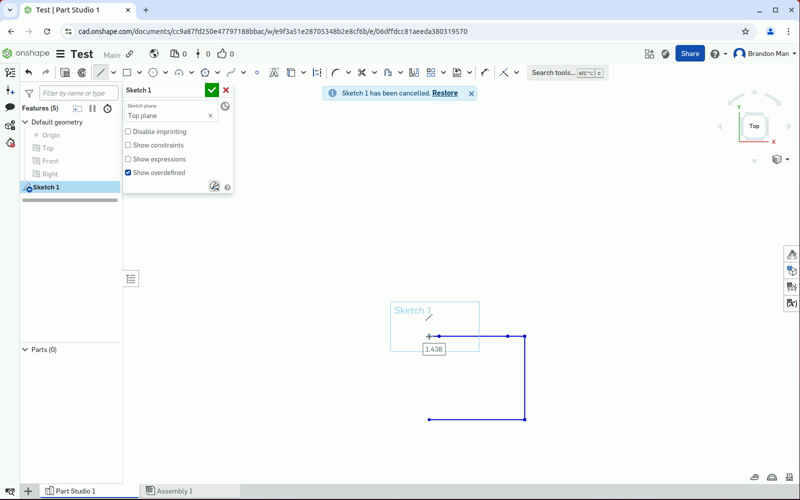
scroll(-6)
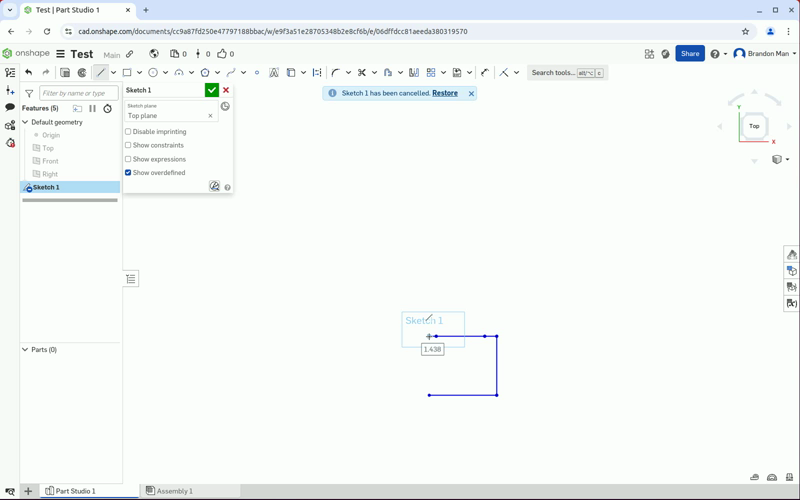
key_up(shift)
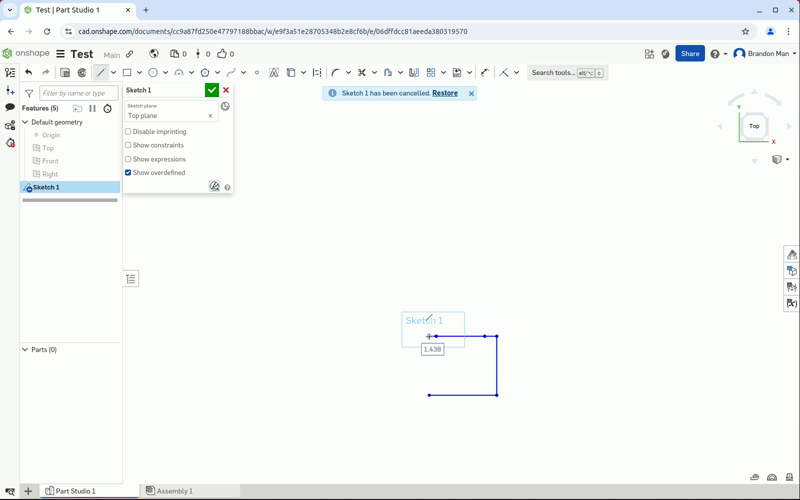
mouse_move(459, 336)
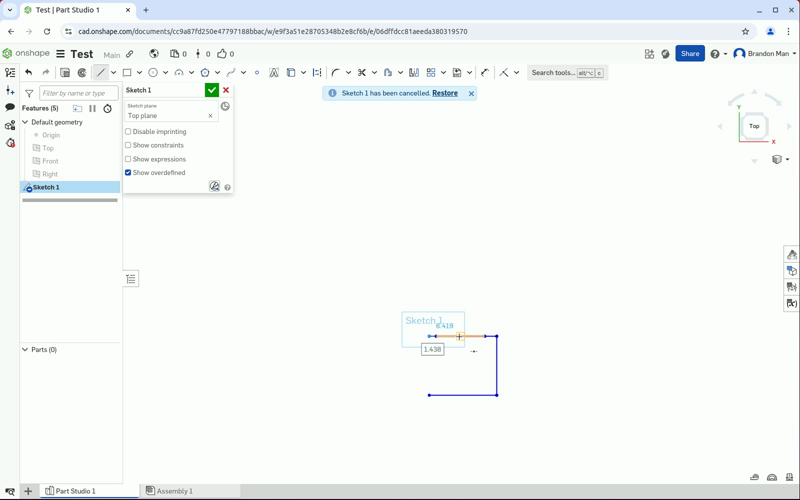
key_down(shift)
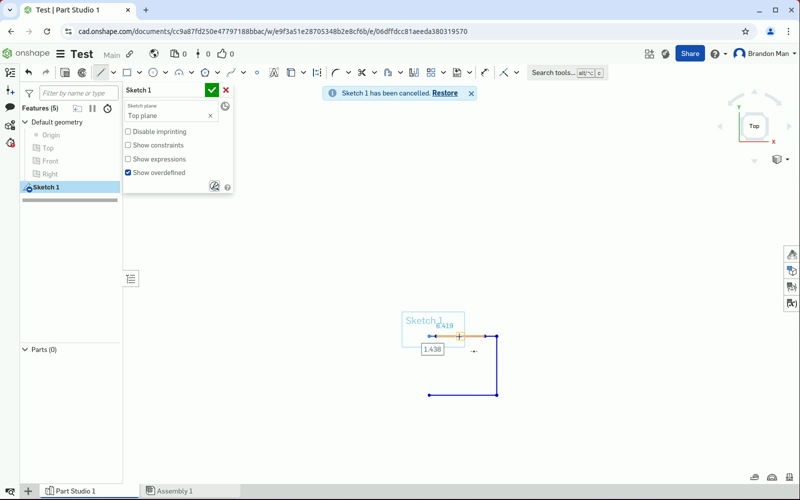
mouse_move(429, 395)
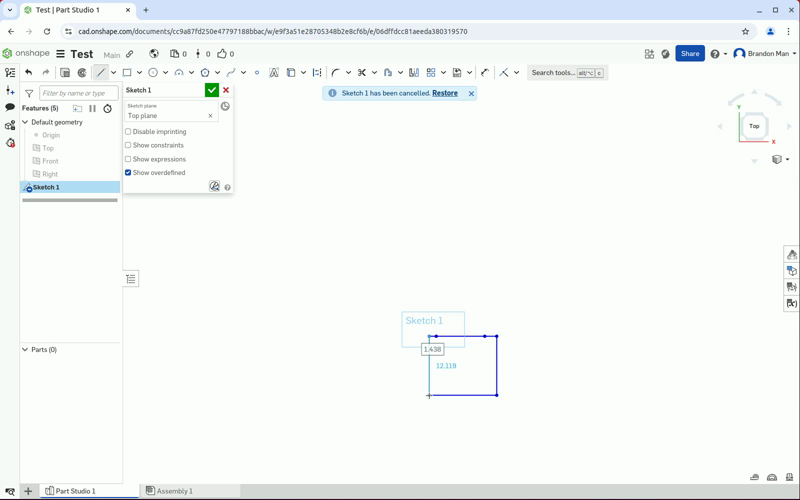
key_up(shift)
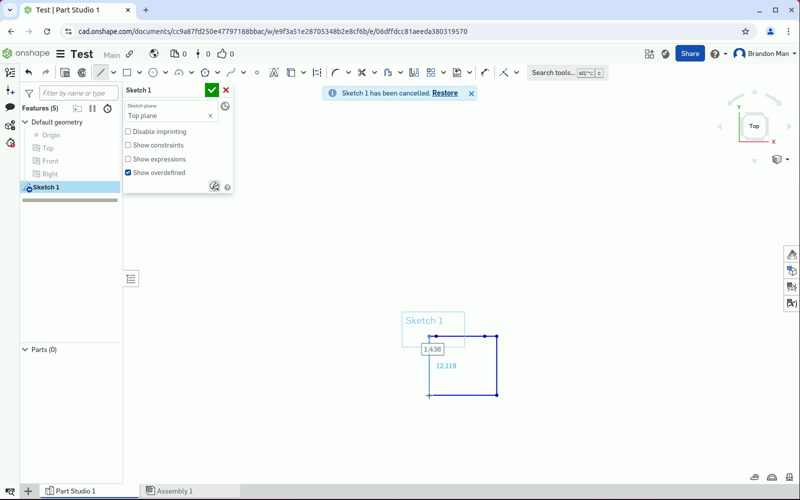
click(429, 395)
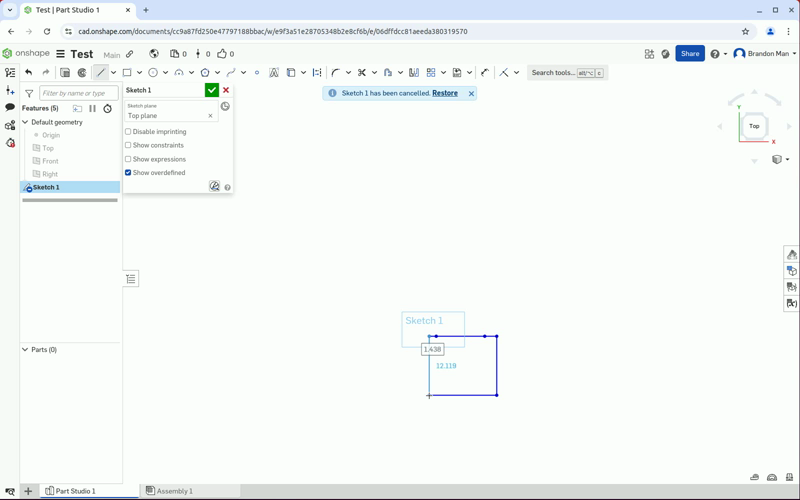
key(esc)
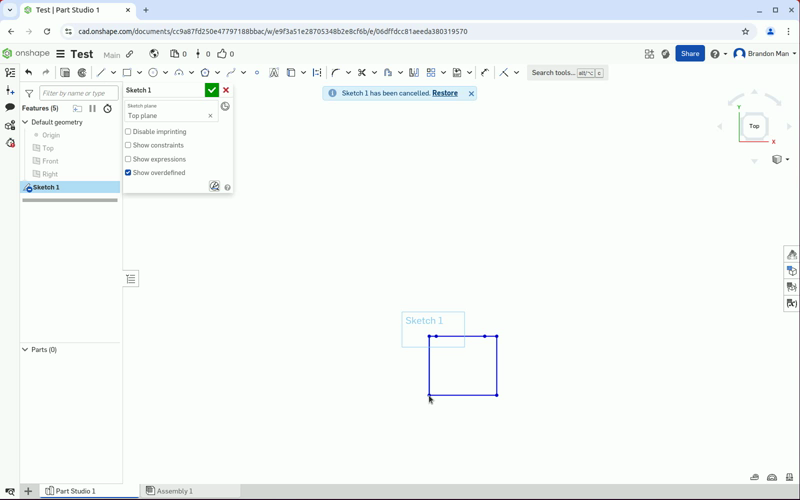
mouse_move(453, 376)
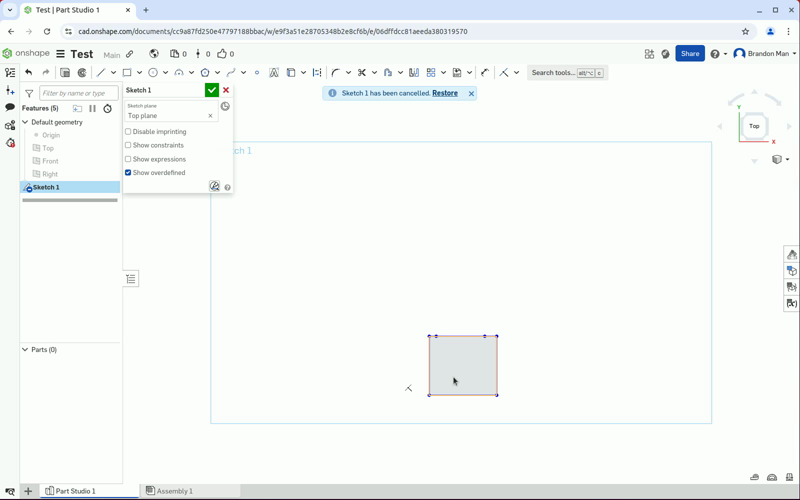
click(453, 376)
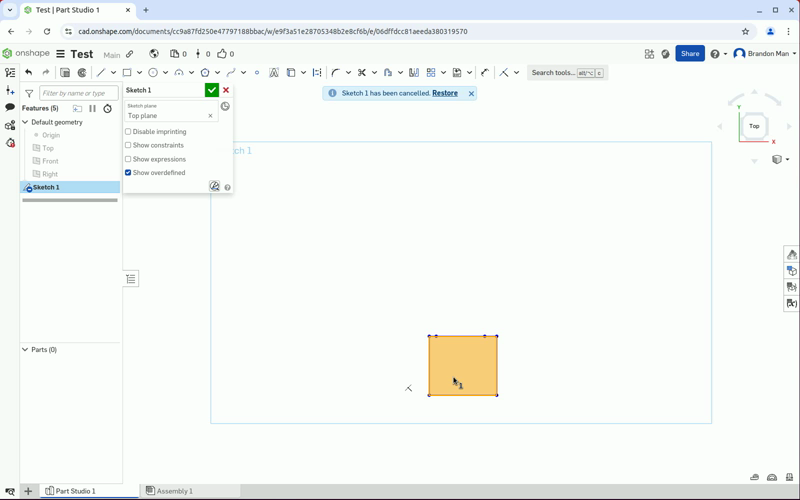
mouse_move(73, 352)
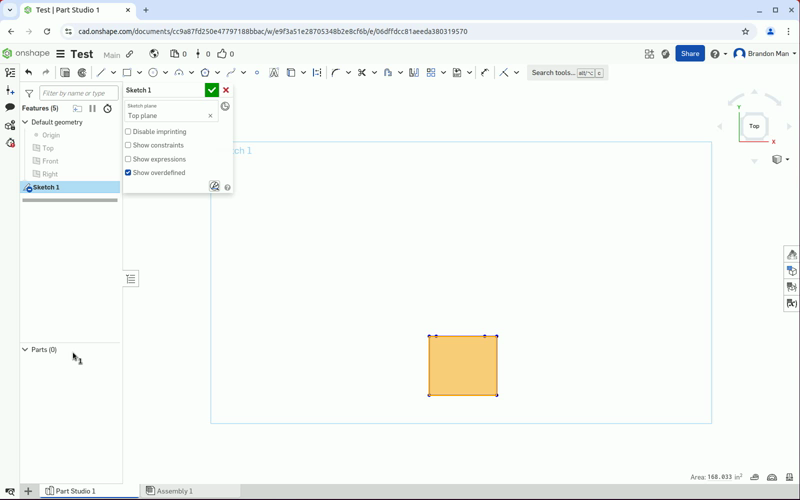
key(shift+y)
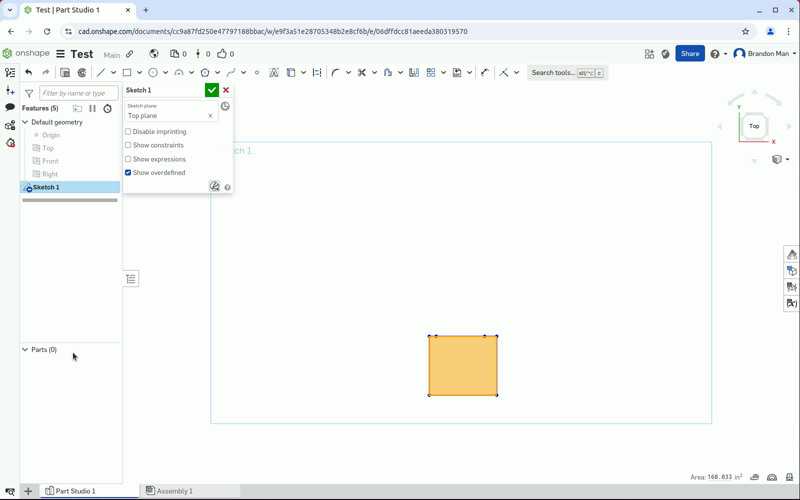
key(shift+e)
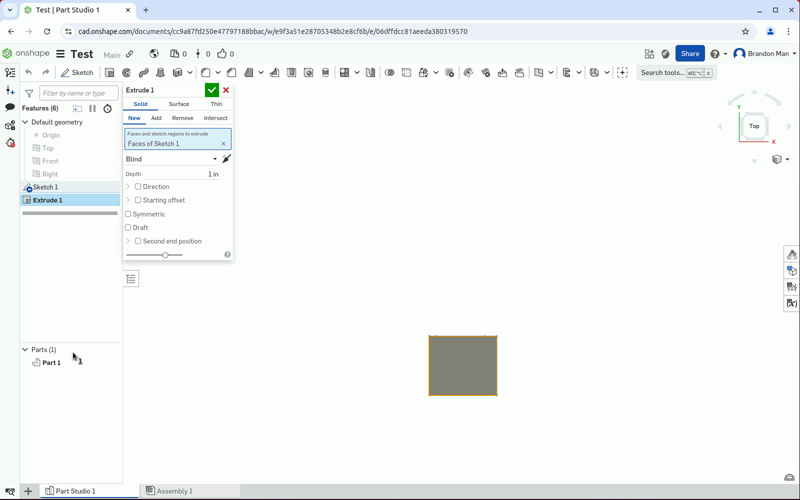
mouse_move(143, 106)
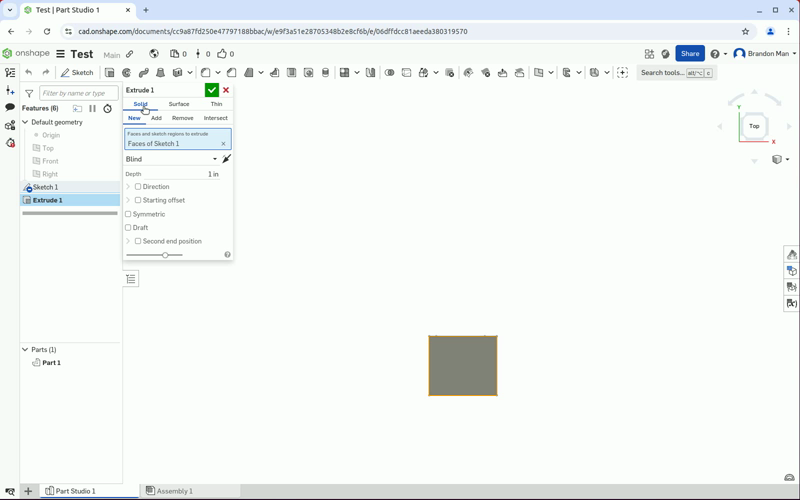
click(143, 106)
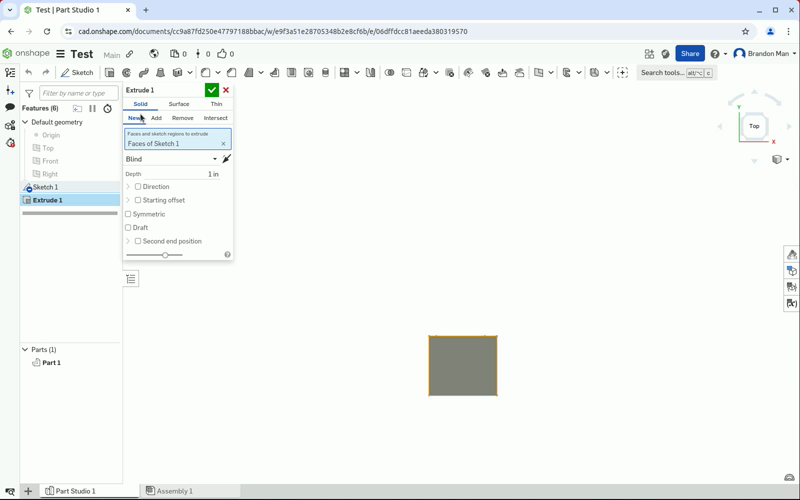
mouse_move(137, 120)
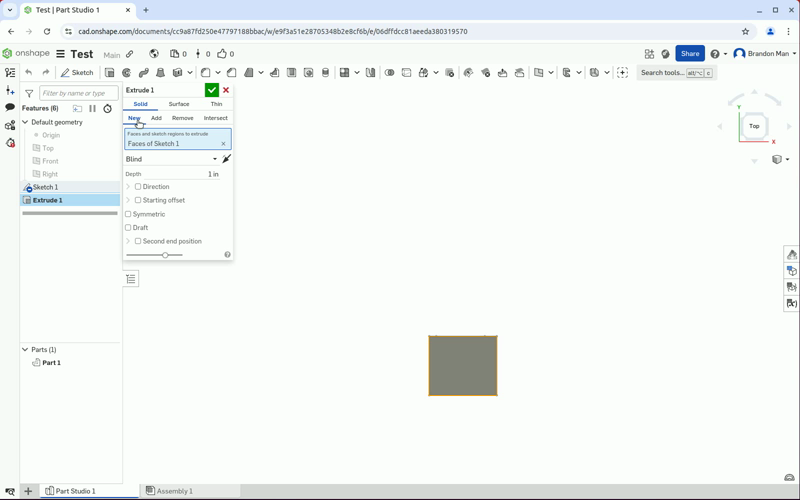
click(137, 120)
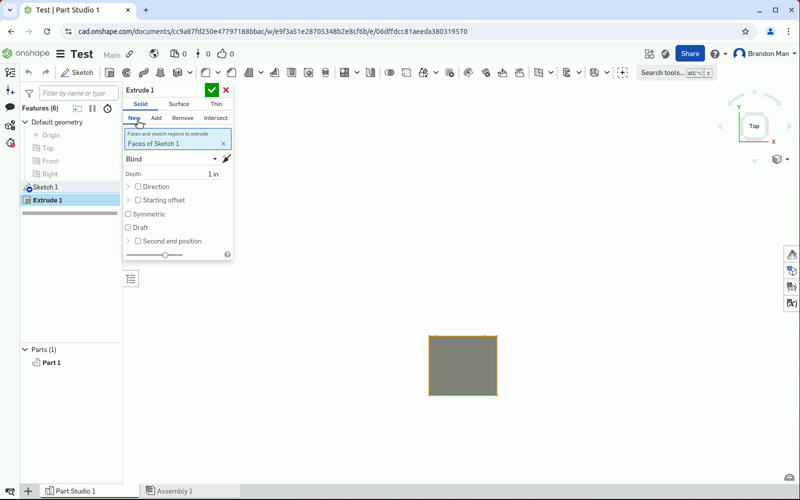
key(tab, 4)
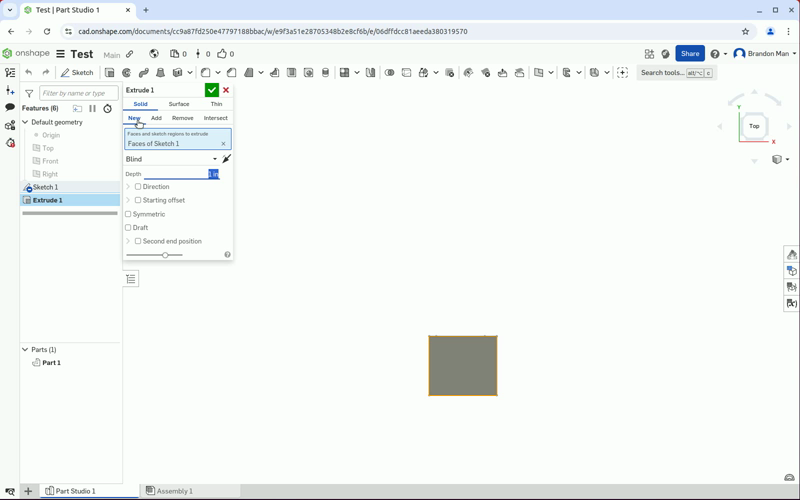
text(2.166)
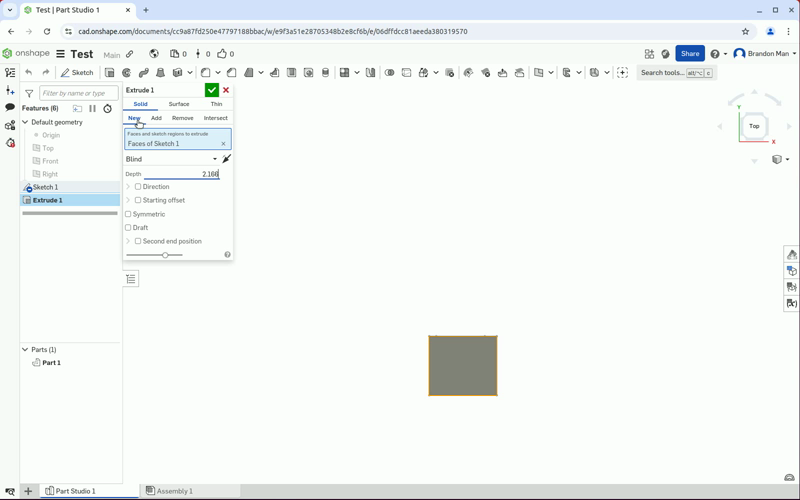
key(enter)
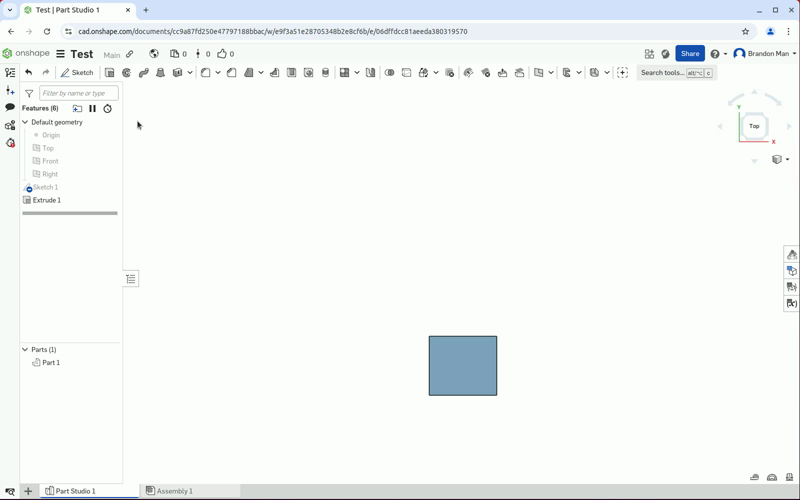
key(shift+h)
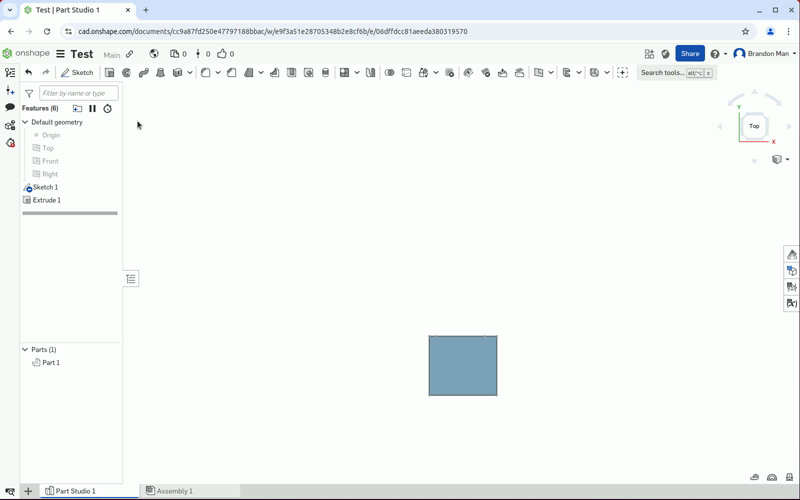
key(shift+h)
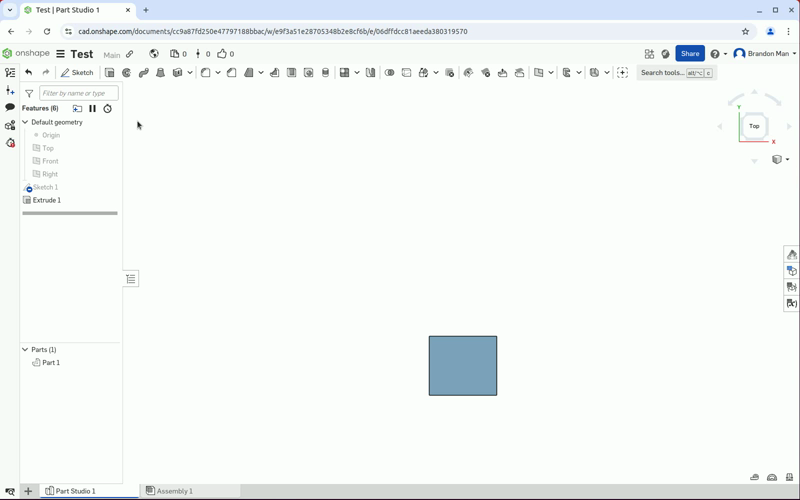
mouse_move(73, 189)
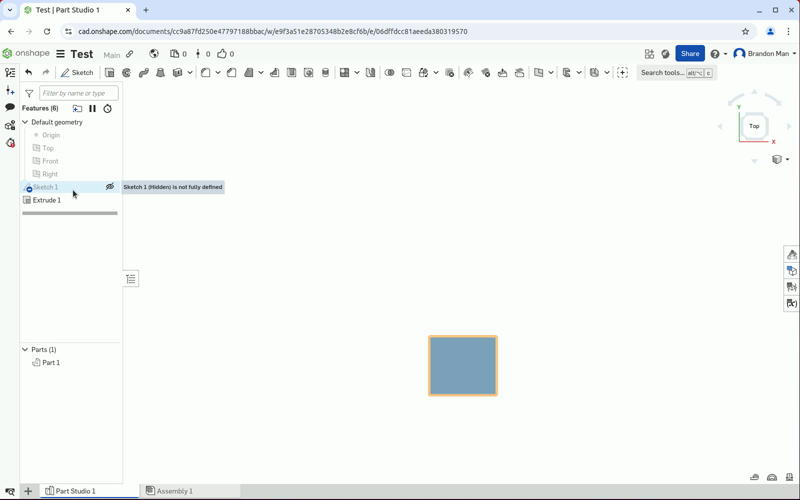
click(73, 189)
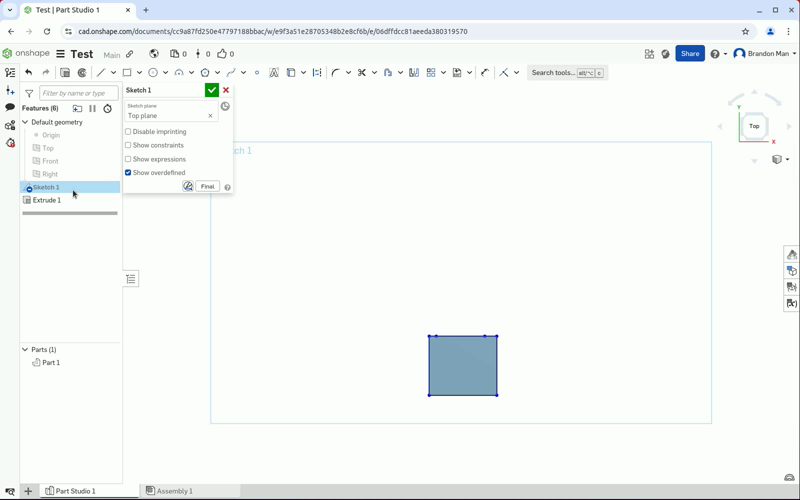
mouse_move(229, 92)
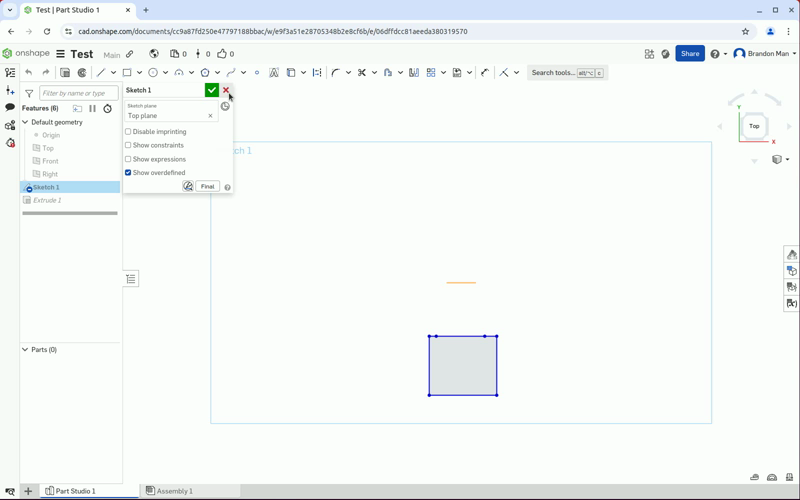
click(229, 92)
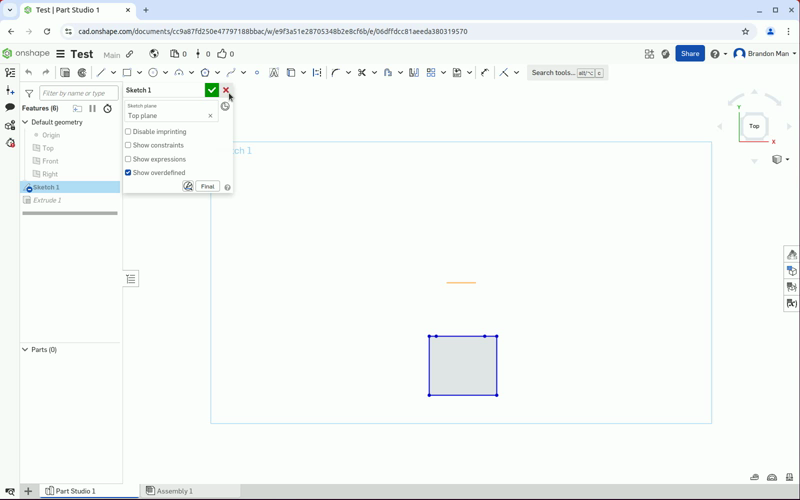
key(shift+s)
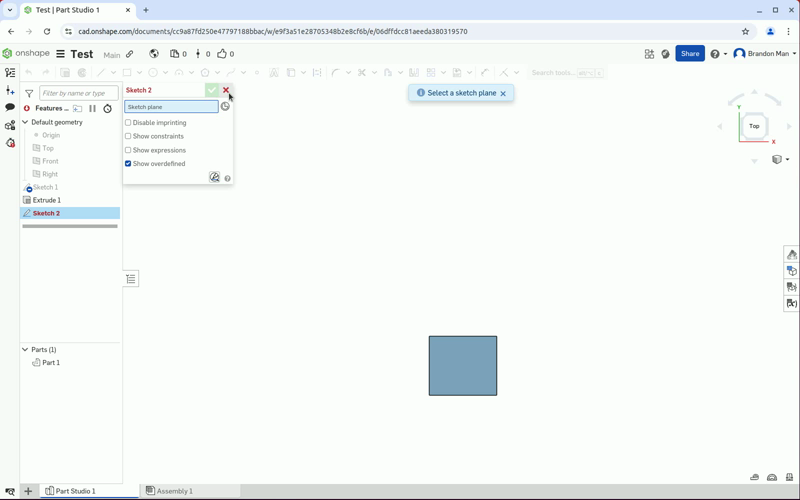
mouse_move(73, 150)
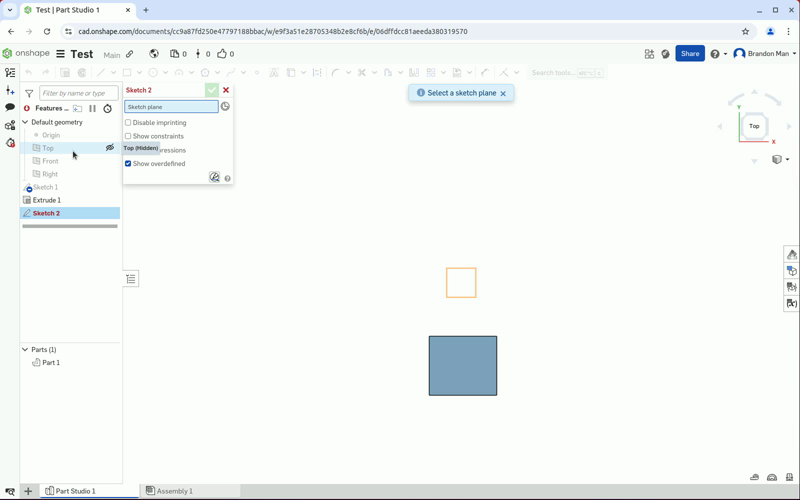
click(73, 150)
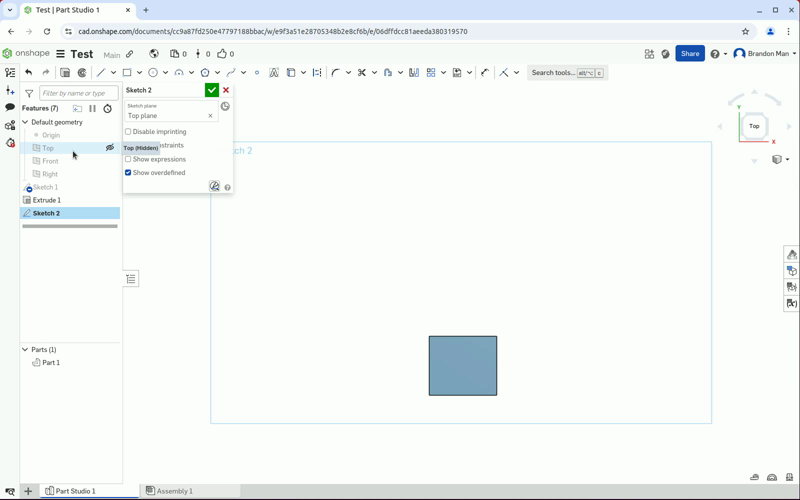
mouse_move(73, 352)
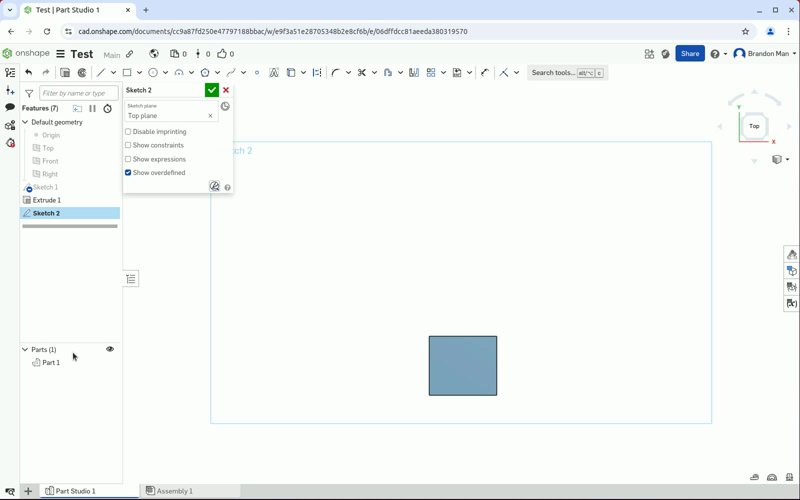
key(y)
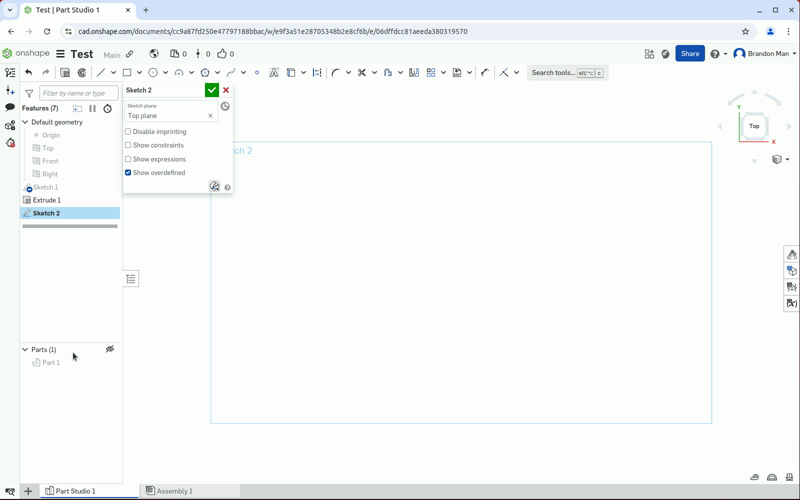
key(l)
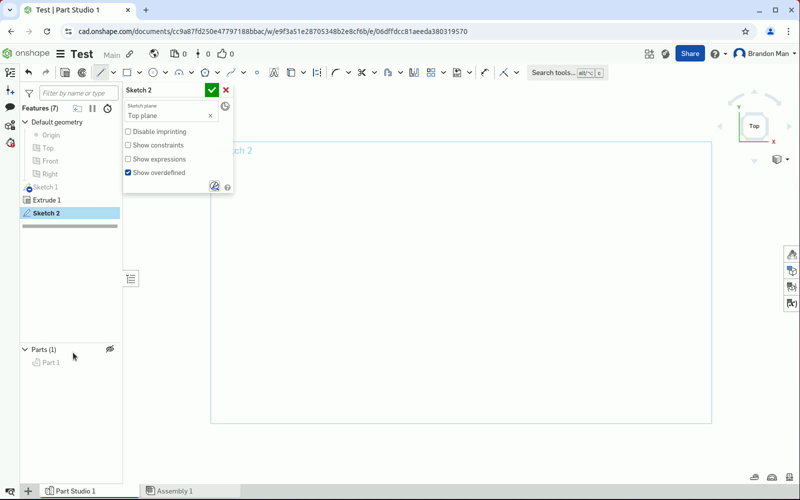
key_down(shift)
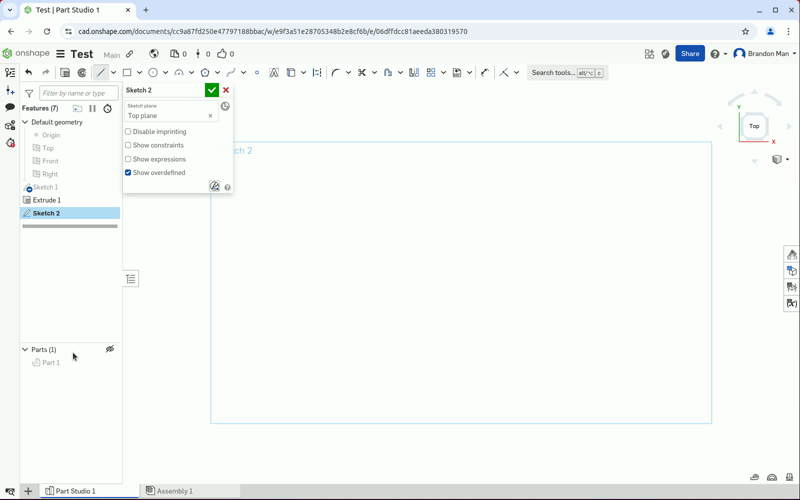
mouse_move(437, 335)
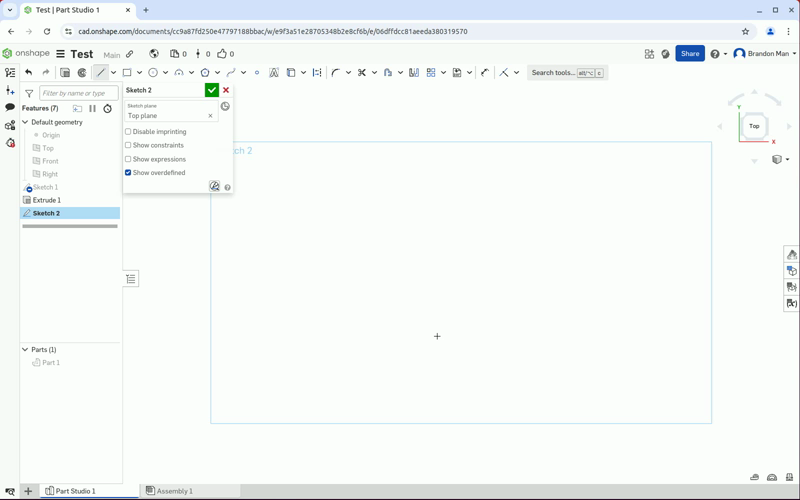
click(437, 335)
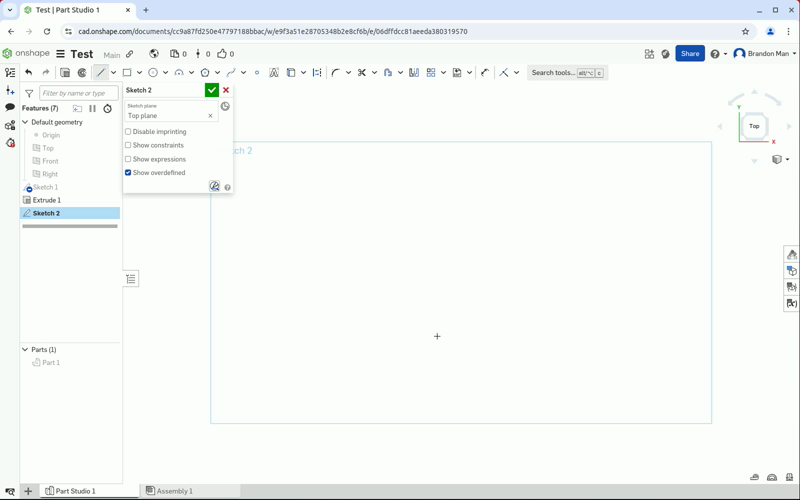
key_up(shift)
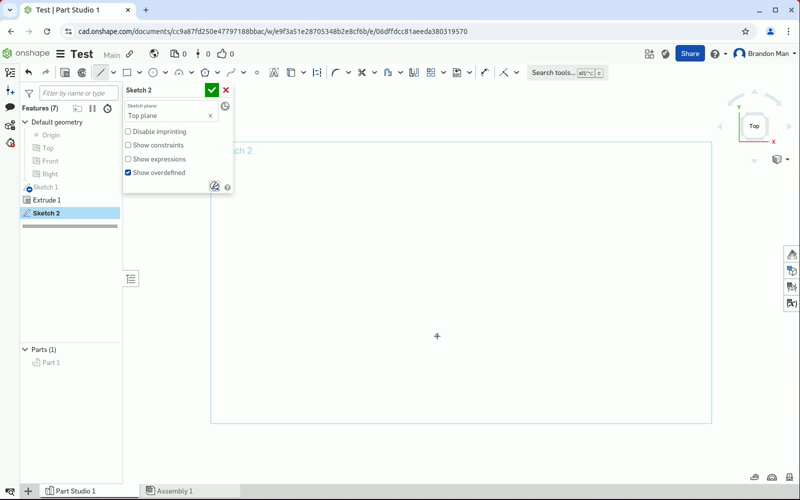
key_down(shift)
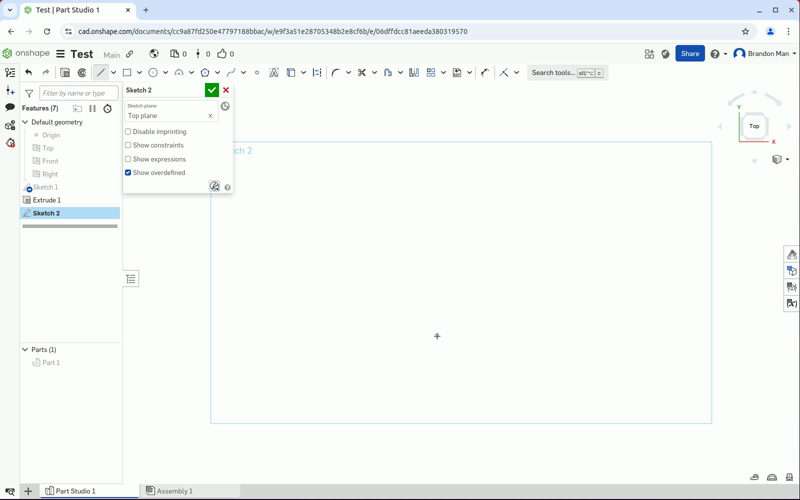
mouse_move(467, 335)
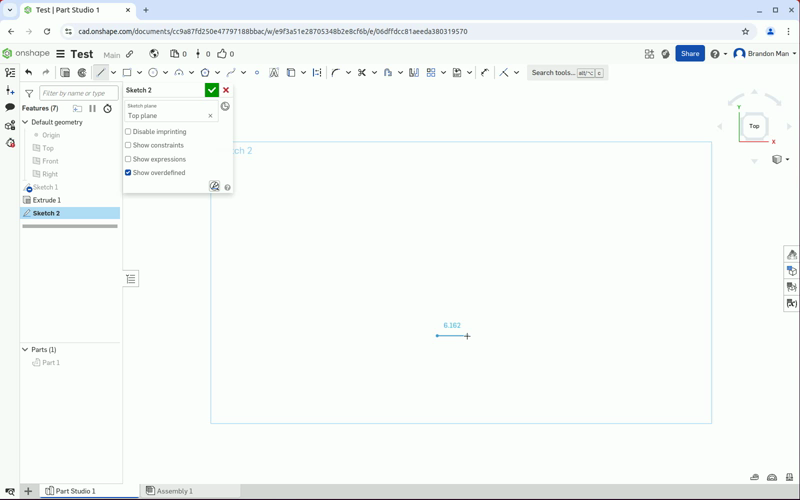
mouse_move(485, 335)
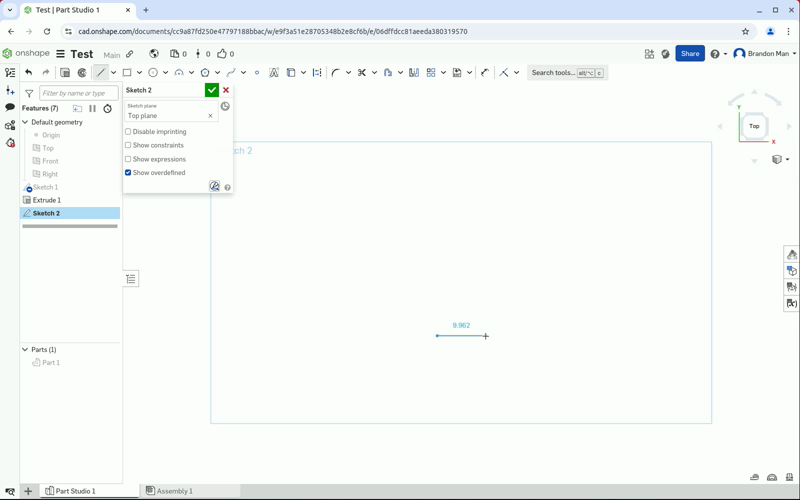
click(485, 335)
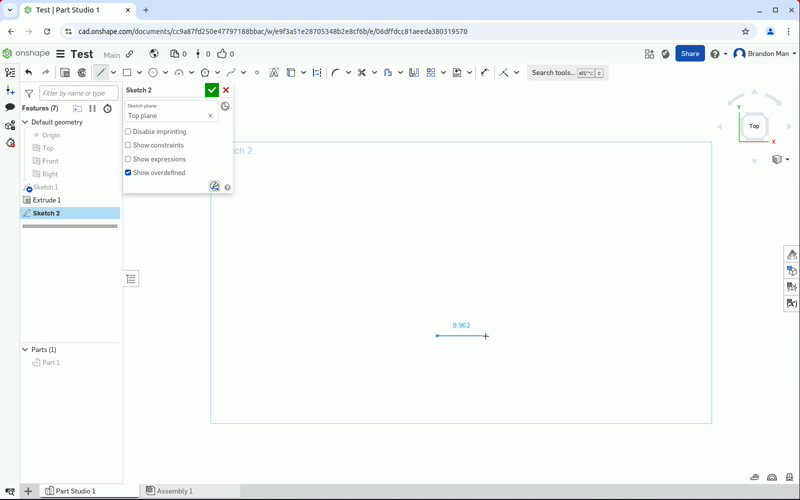
key_up(shift)
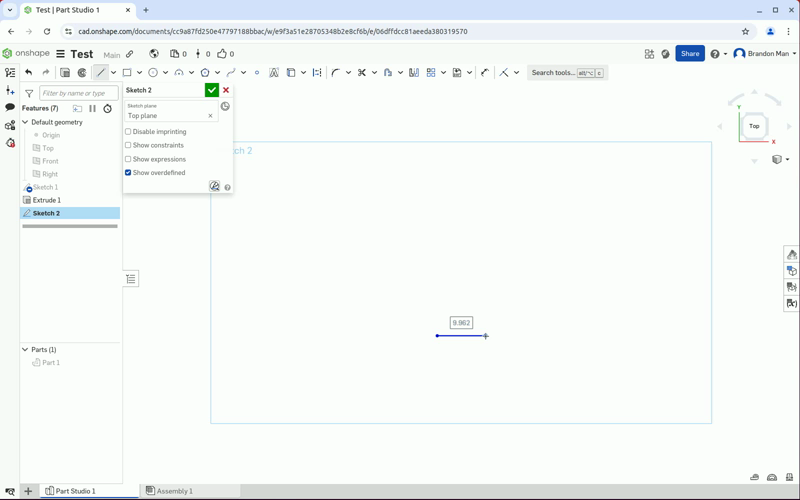
key_down(shift)
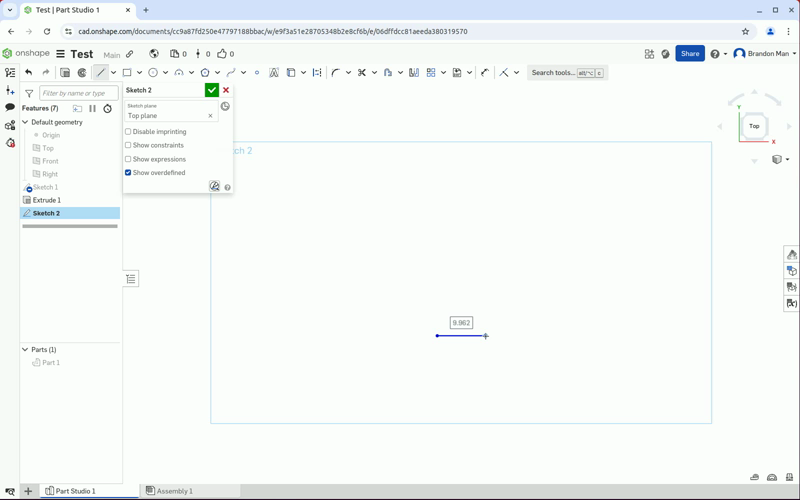
mouse_move(485, 228)
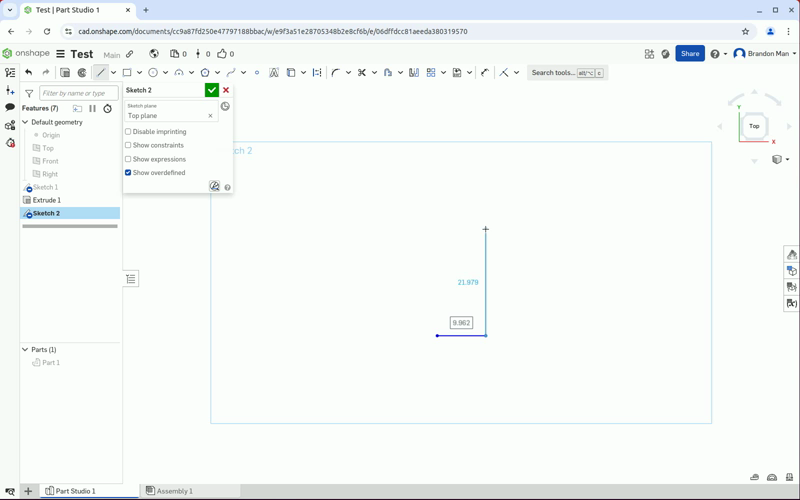
click(485, 228)
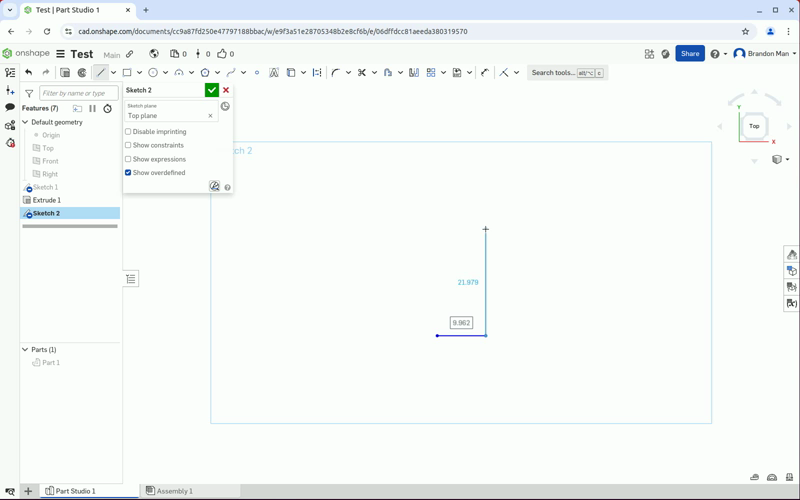
key_up(shift)
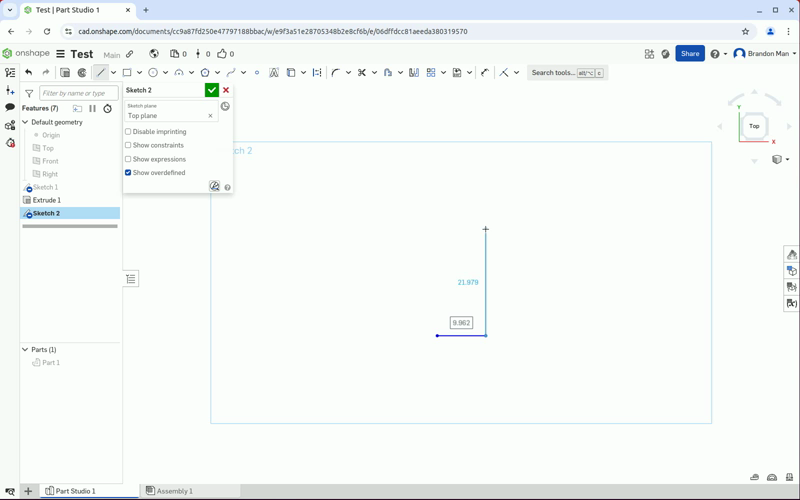
key_down(shift)
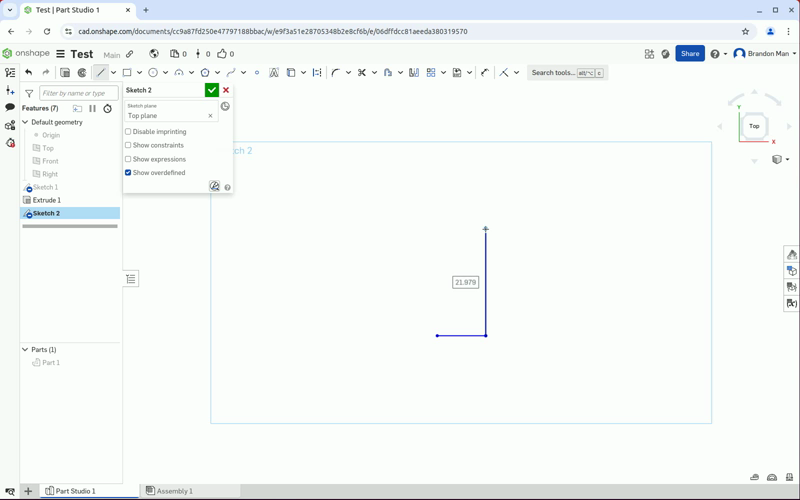
mouse_move(515, 228)
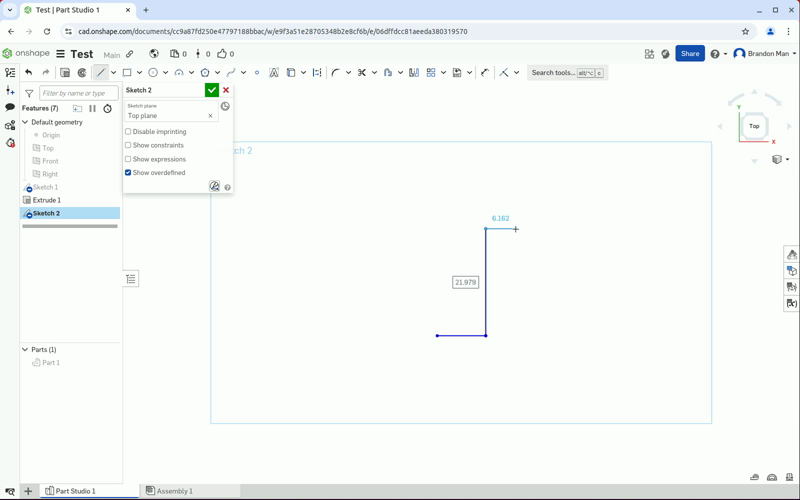
mouse_move(437, 228)
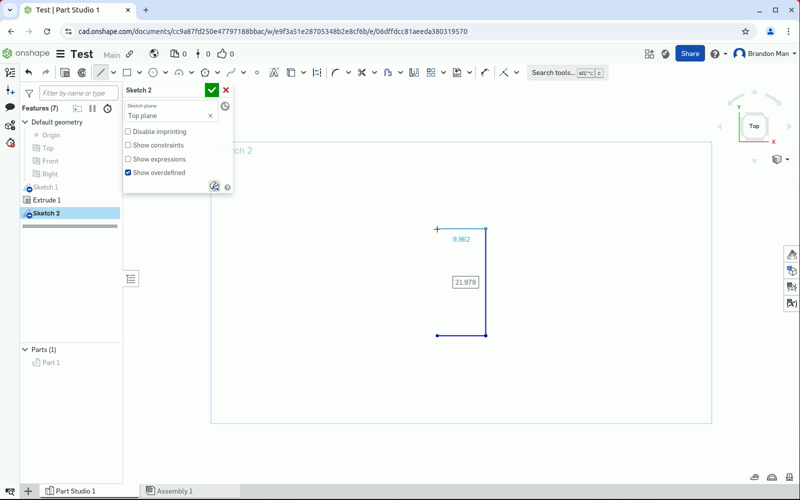
click(437, 228)
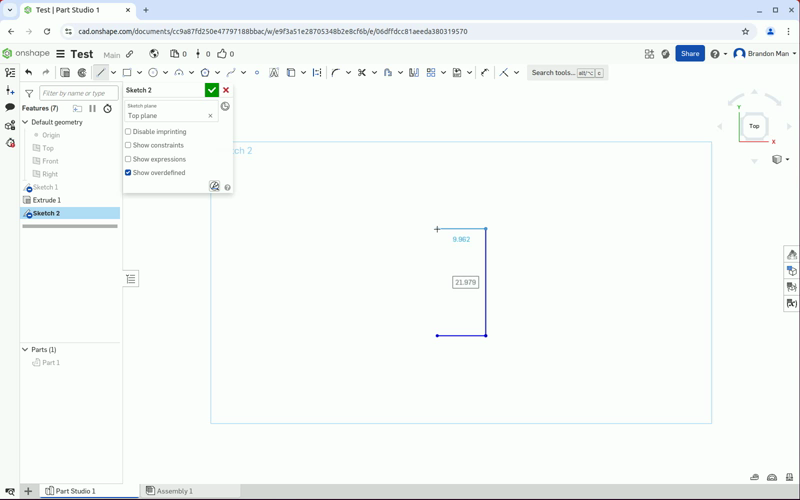
key_up(shift)
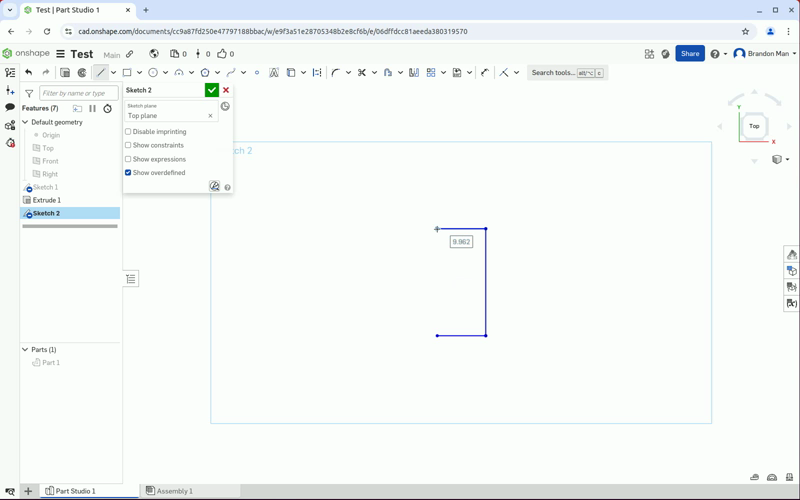
key_down(shift)
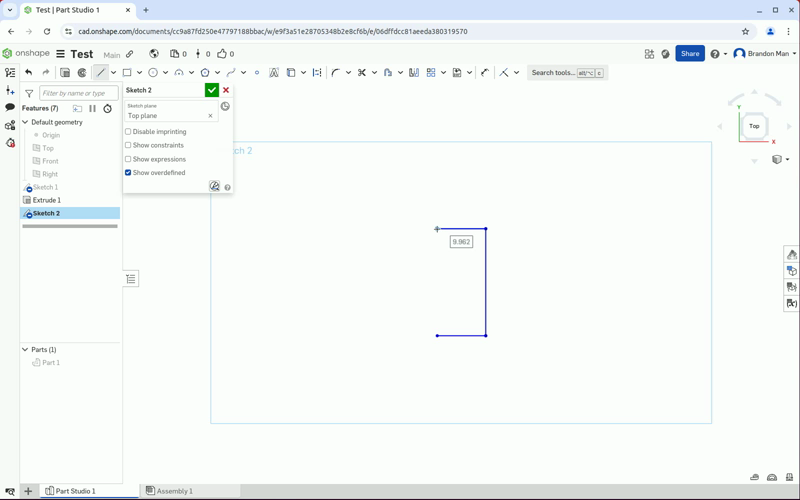
mouse_move(437, 335)
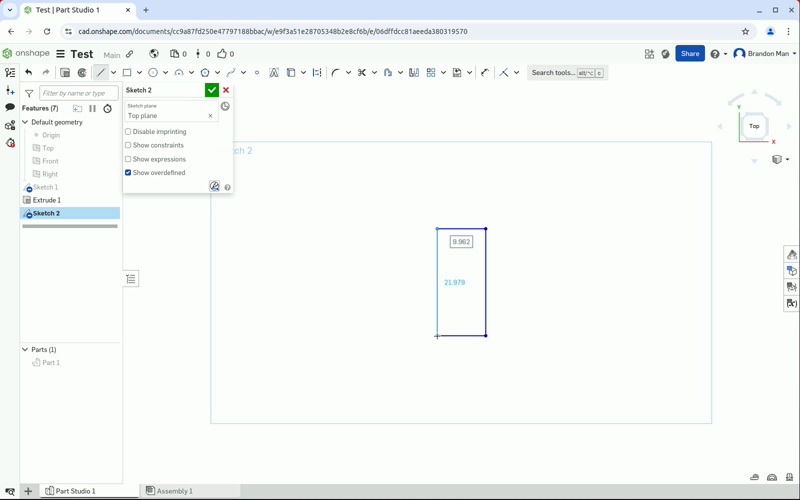
key_up(shift)
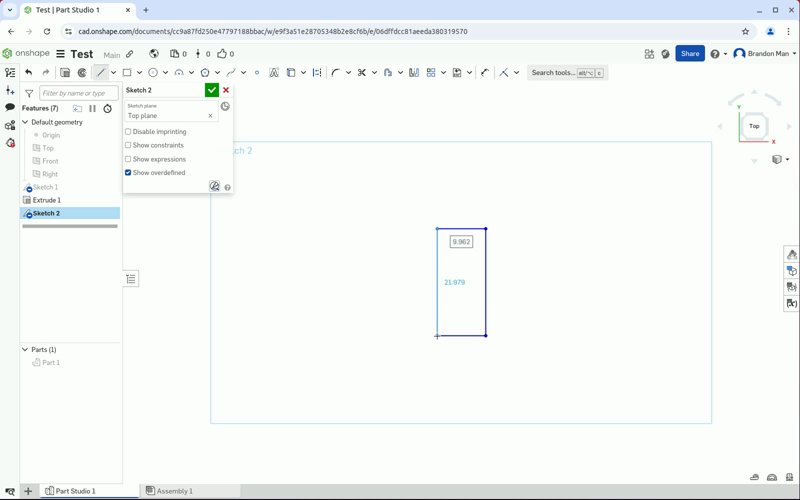
click(437, 335)
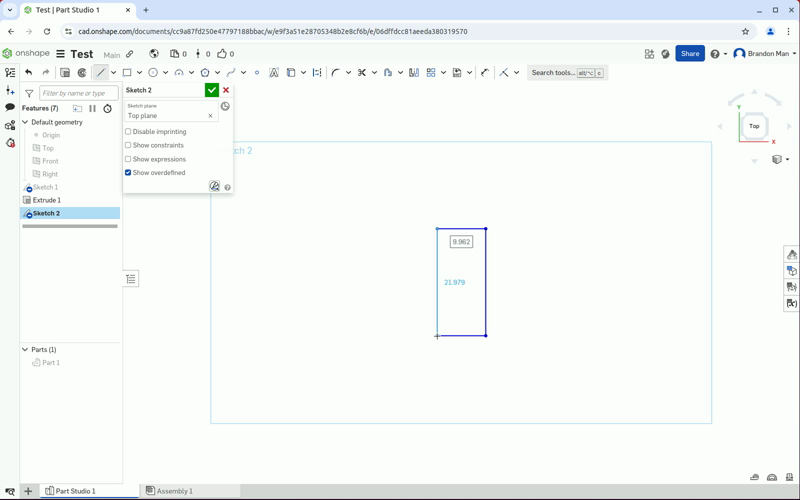
key(esc)
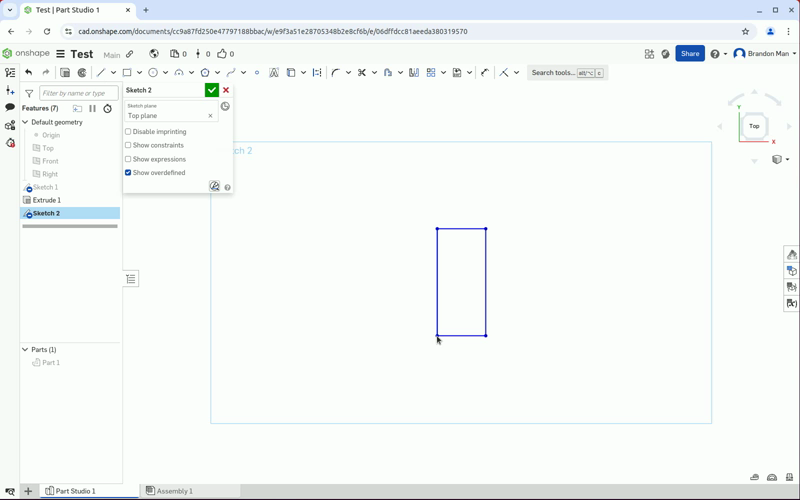
mouse_move(469, 307)
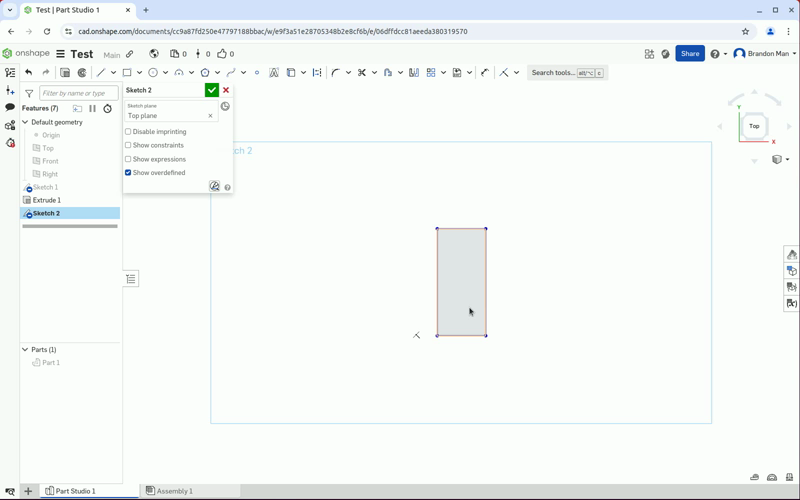
click(469, 307)
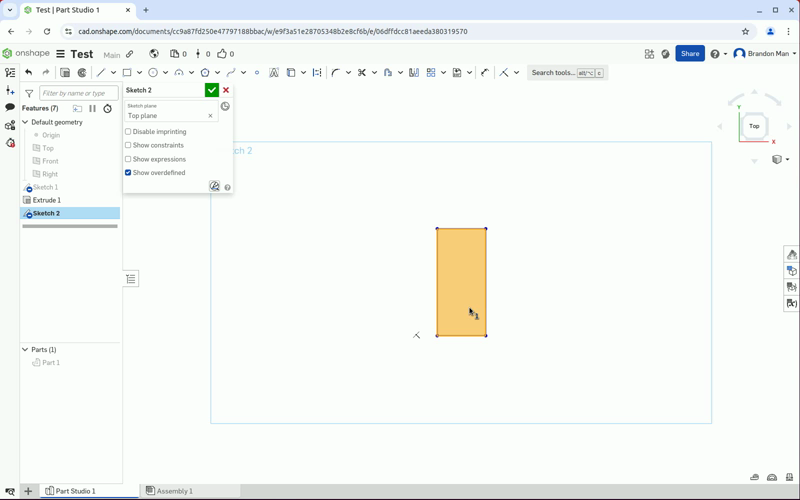
mouse_move(73, 352)
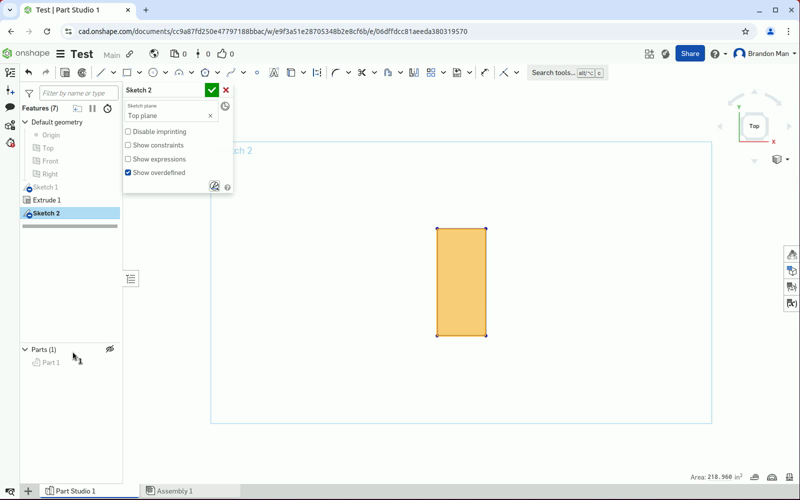
key(shift+y)
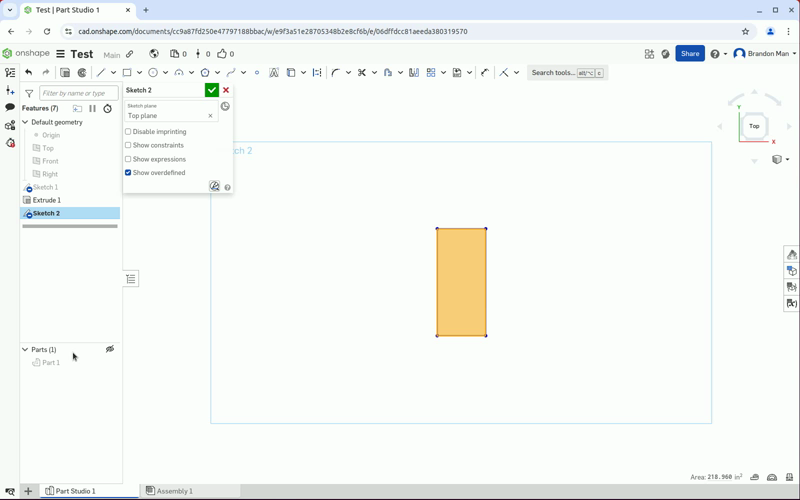
key(shift+e)
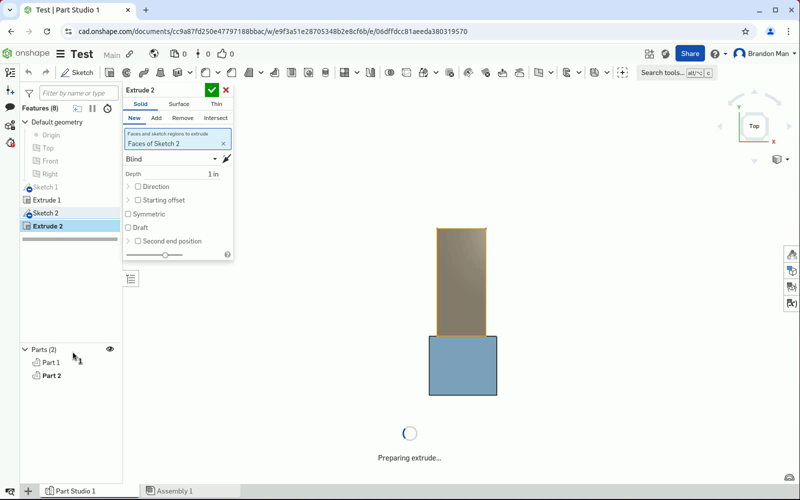
mouse_move(143, 106)
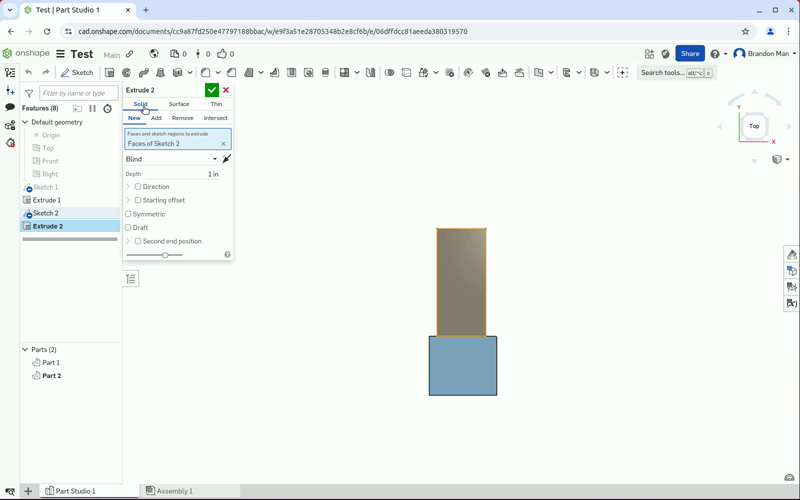
click(143, 106)
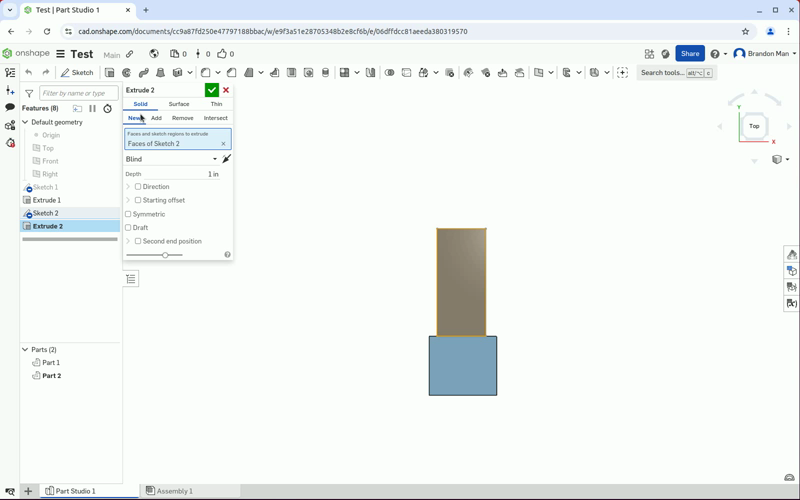
mouse_move(137, 120)
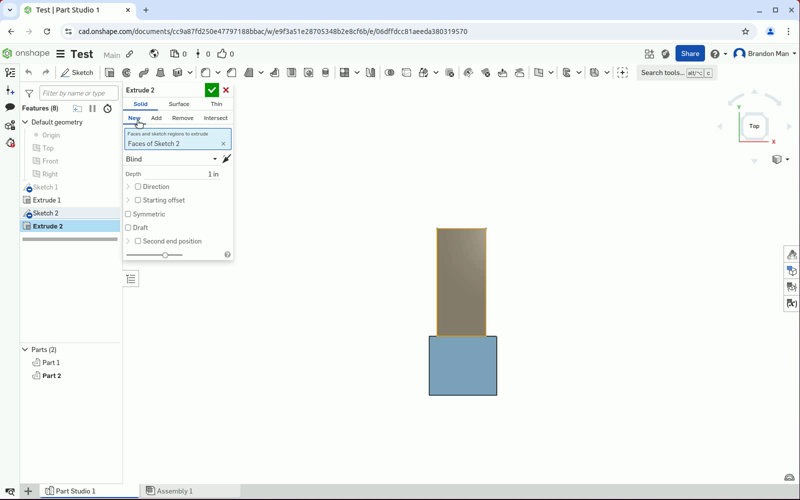
click(137, 120)
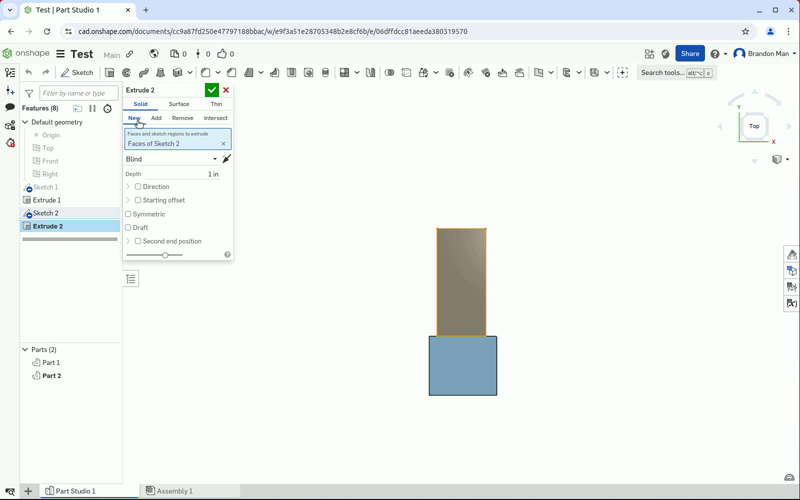
key(tab, 4)
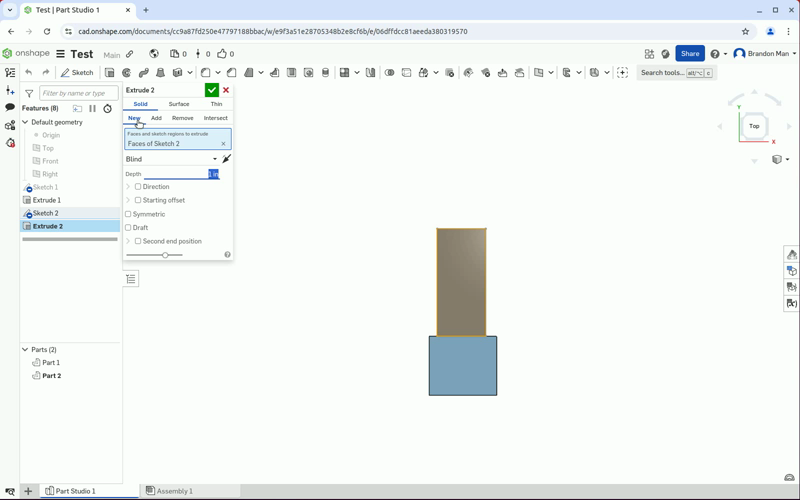
text(2.166)
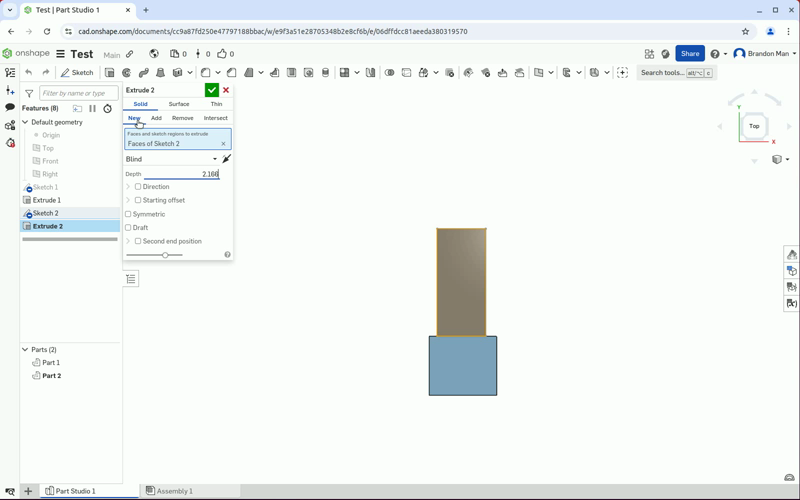
key(enter)
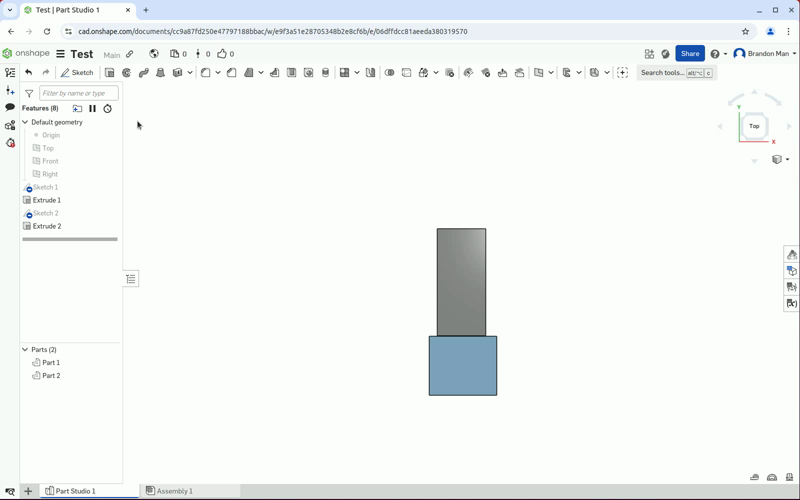
key(shift+h)
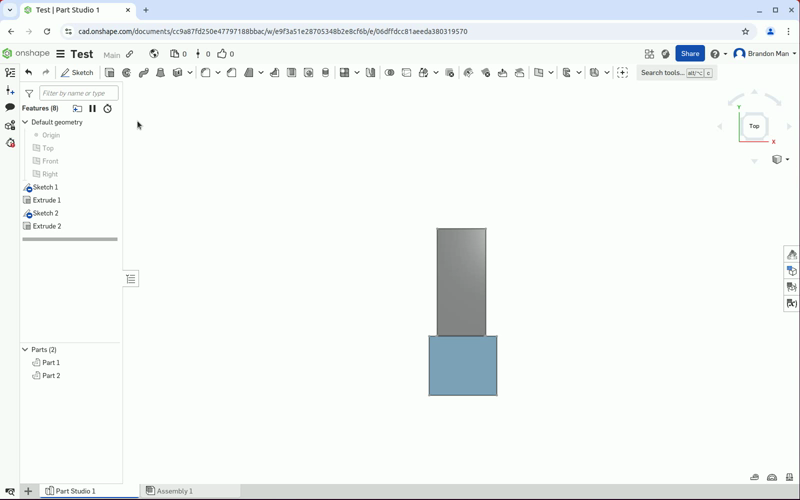
key(shift+h)
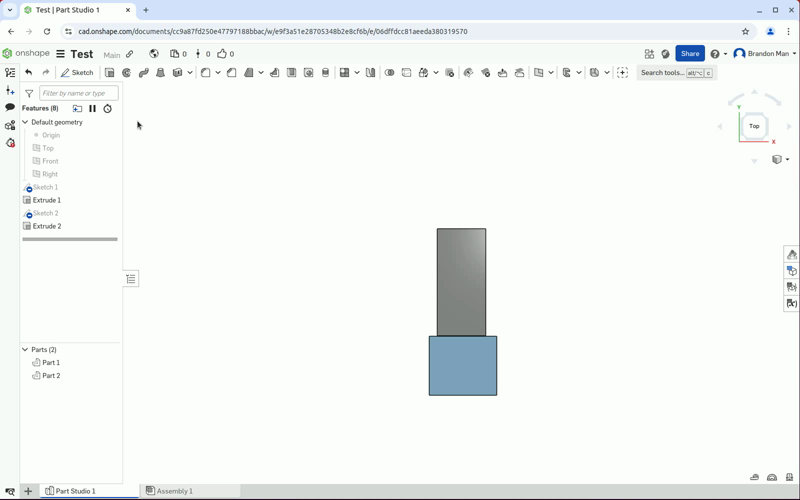
mouse_move(73, 189)
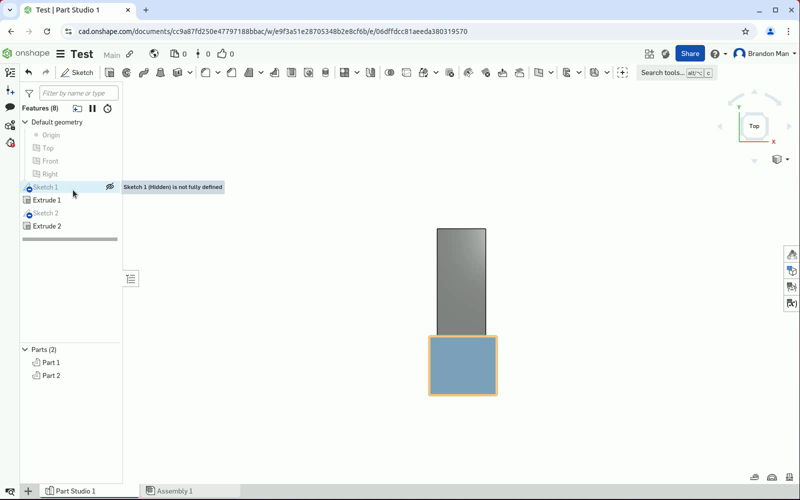
click(73, 189)
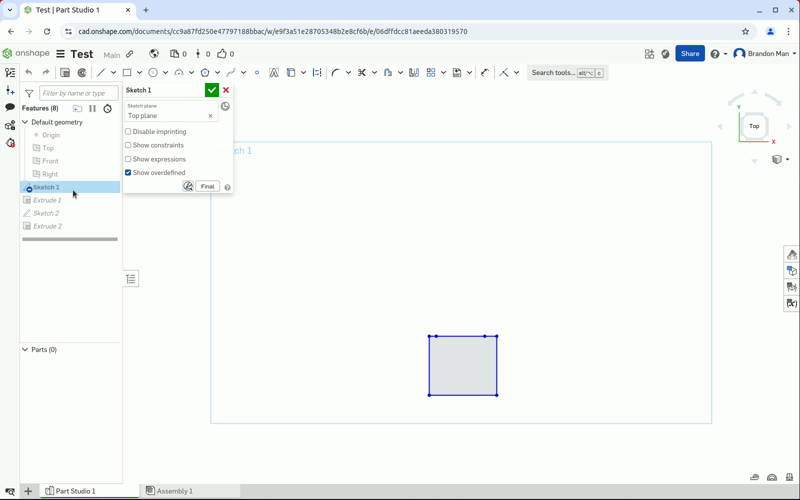
mouse_move(229, 92)
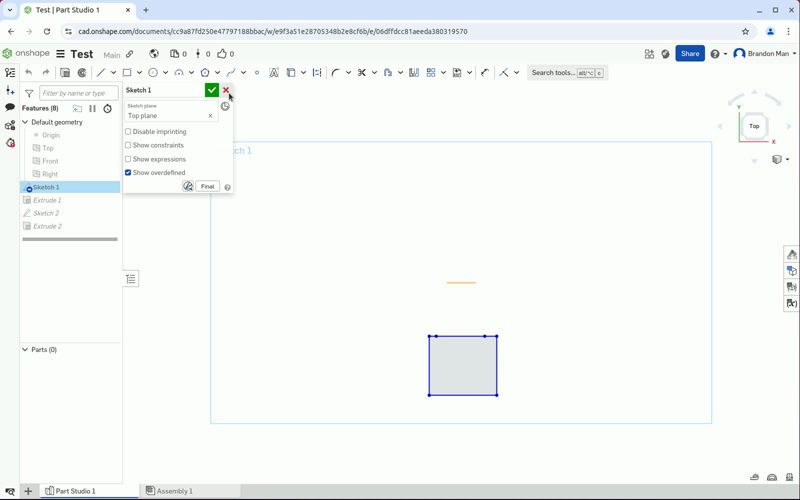
click(229, 92)
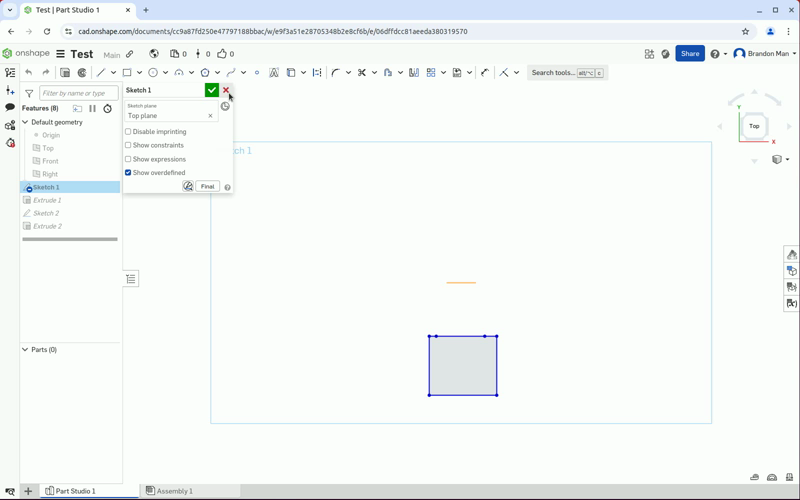
key(shift+s)
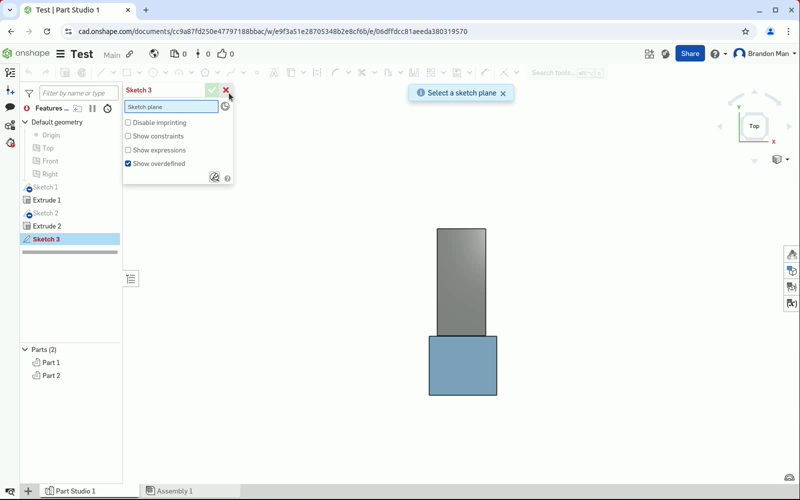
mouse_move(73, 150)
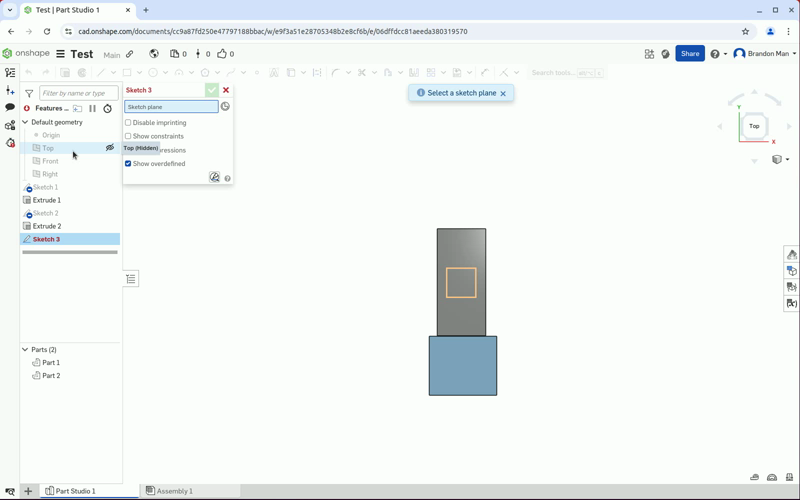
click(73, 150)
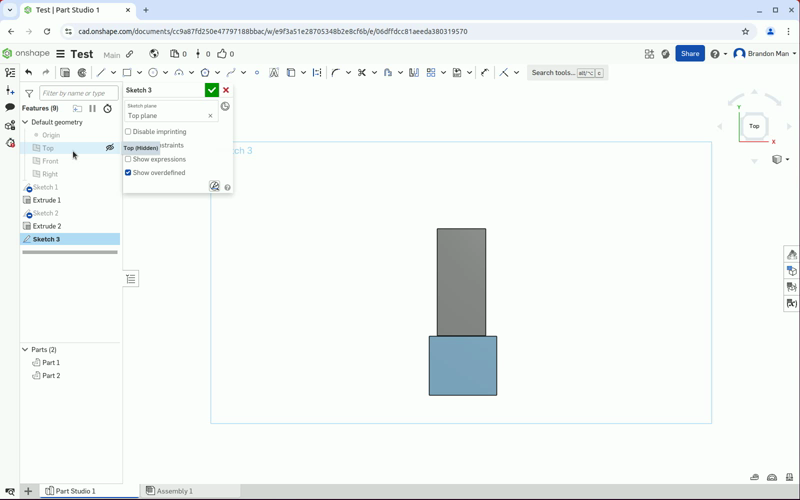
mouse_move(73, 352)
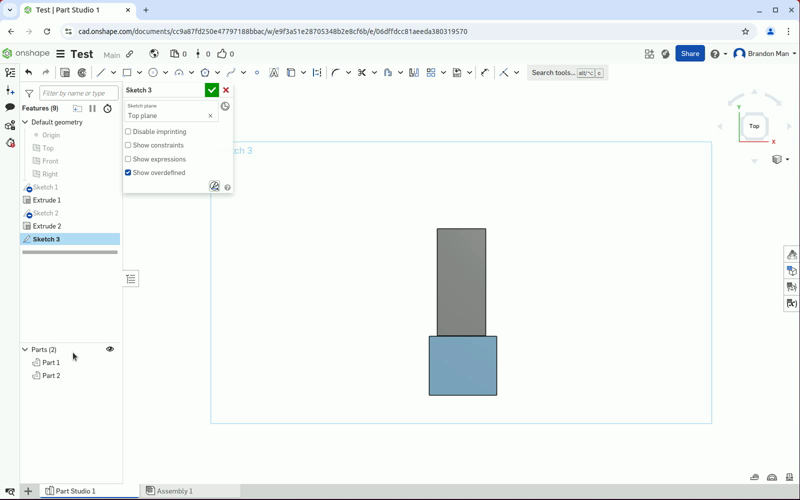
key(y)
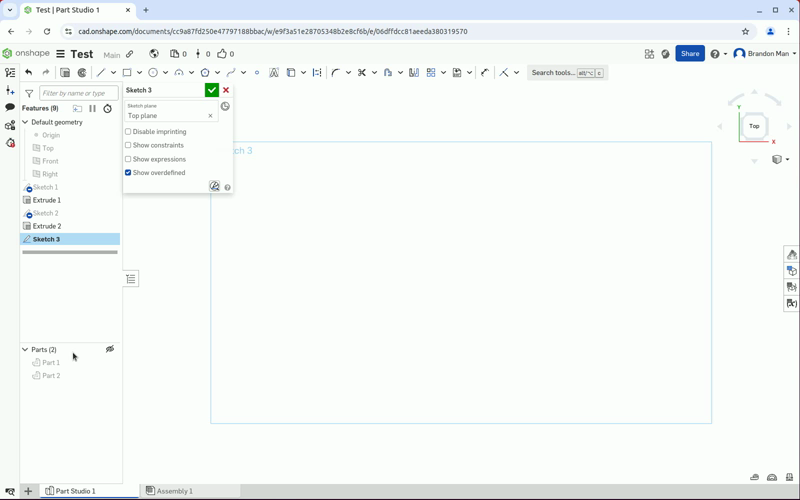
key(l)
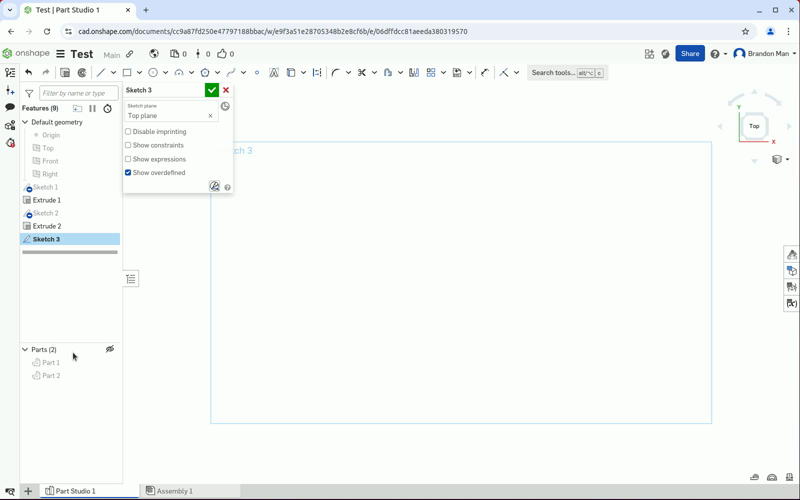
key_down(shift)
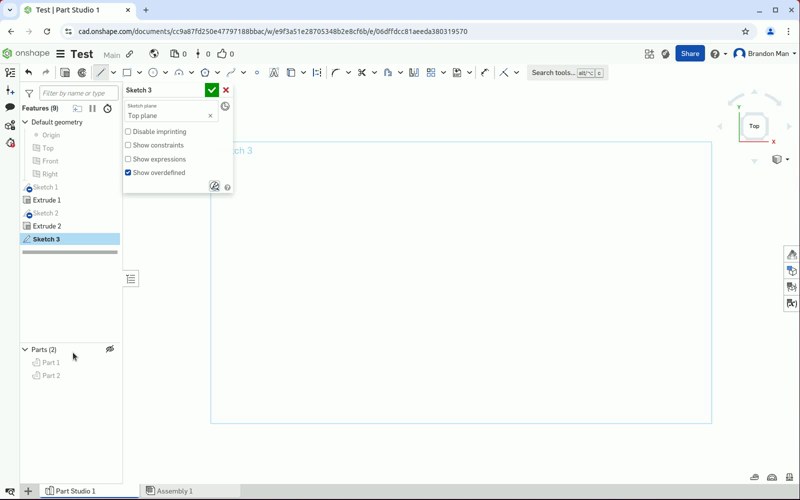
mouse_move(497, 395)
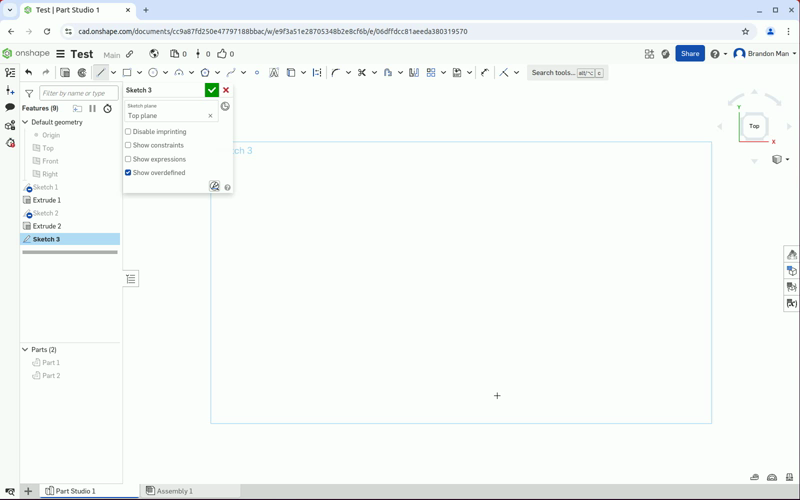
click(497, 395)
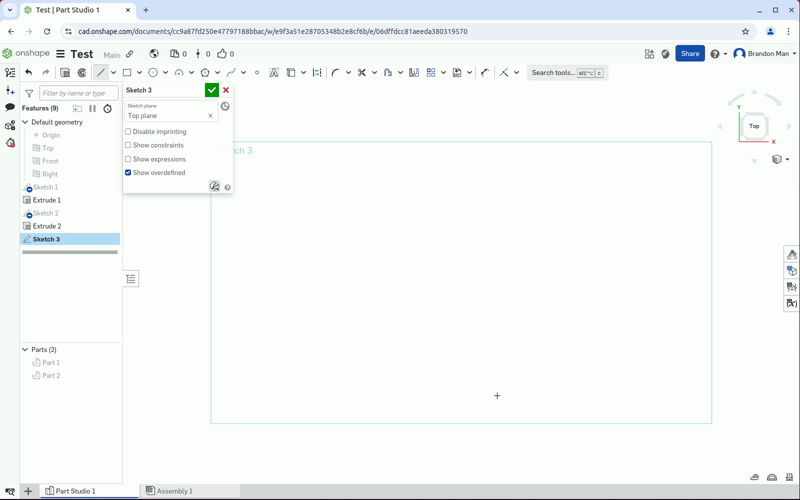
key_up(shift)
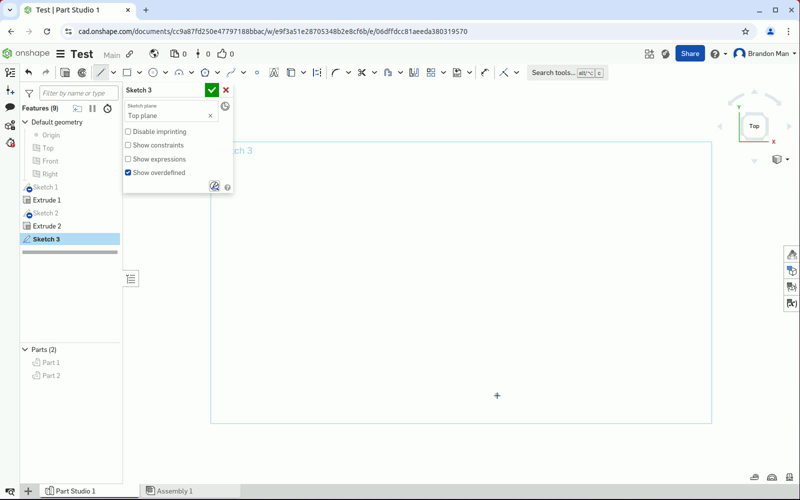
key_down(shift)
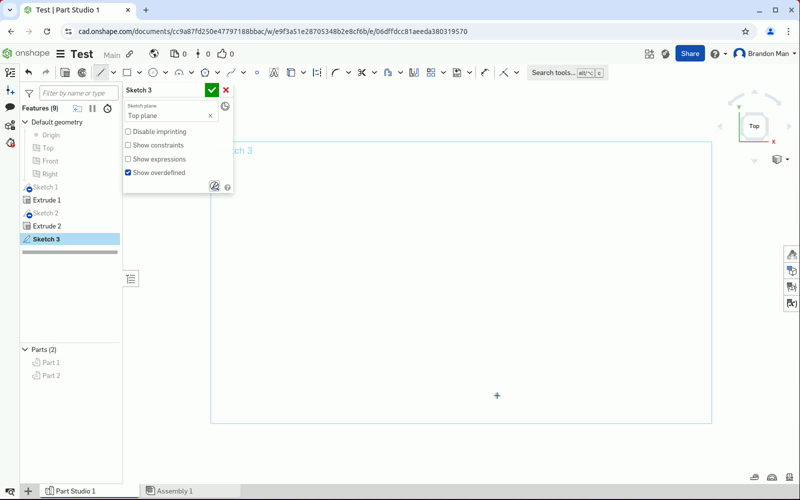
mouse_move(527, 395)
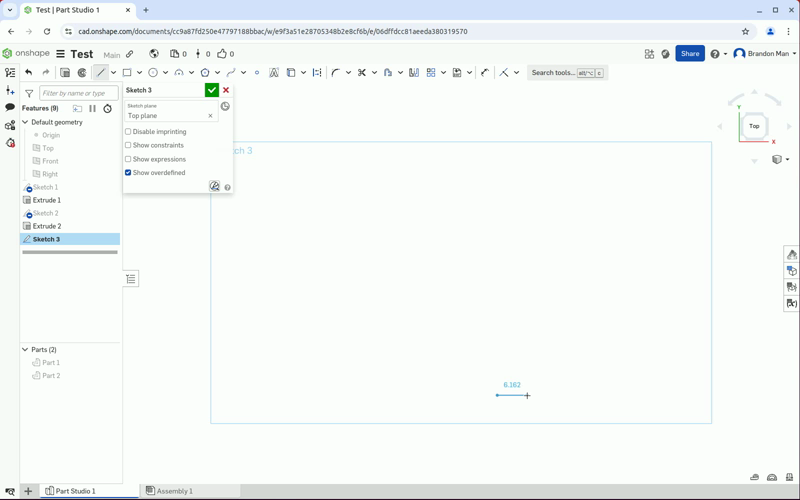
mouse_move(531, 395)
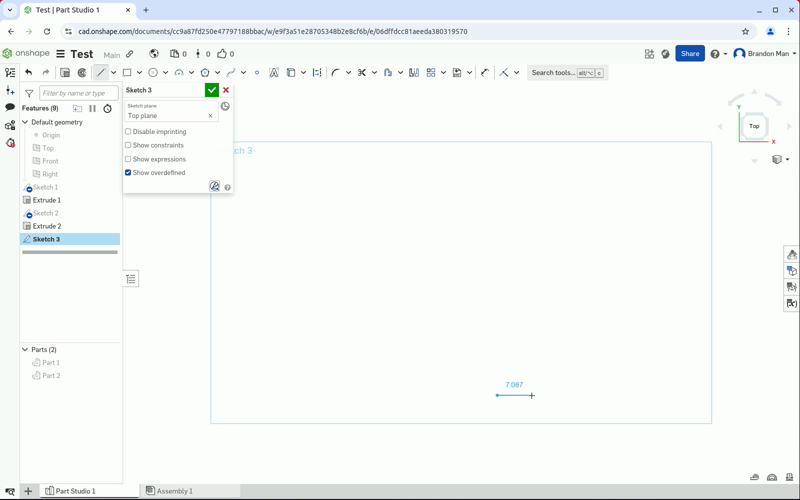
click(531, 395)
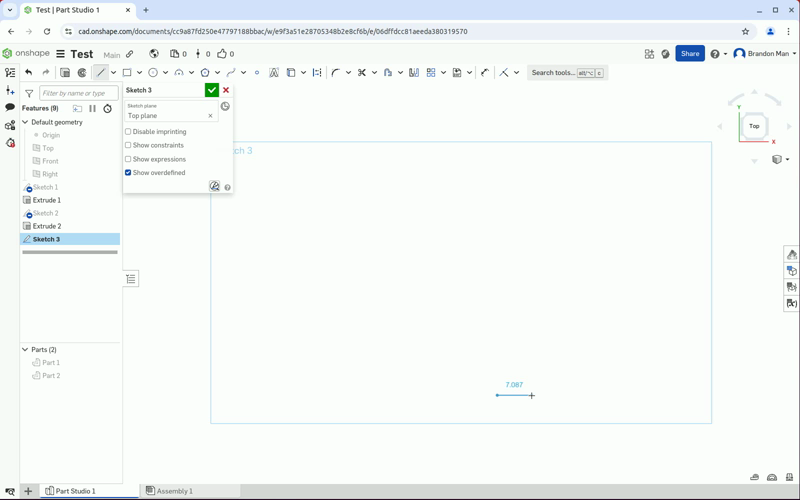
key_up(shift)
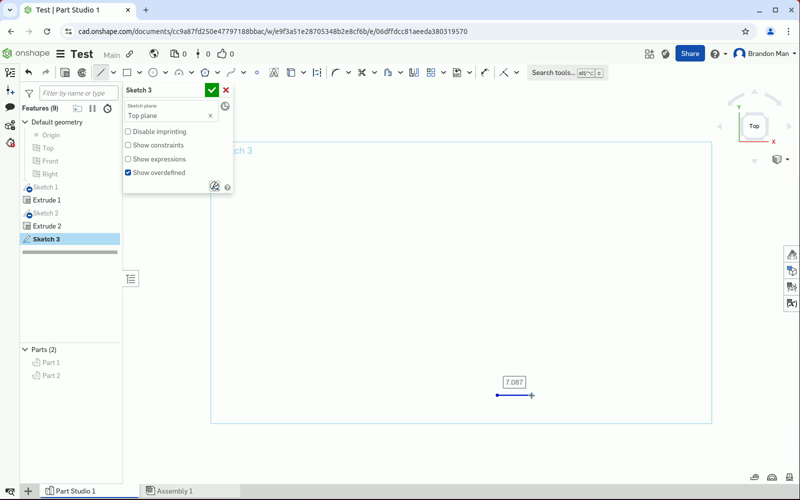
key_down(shift)
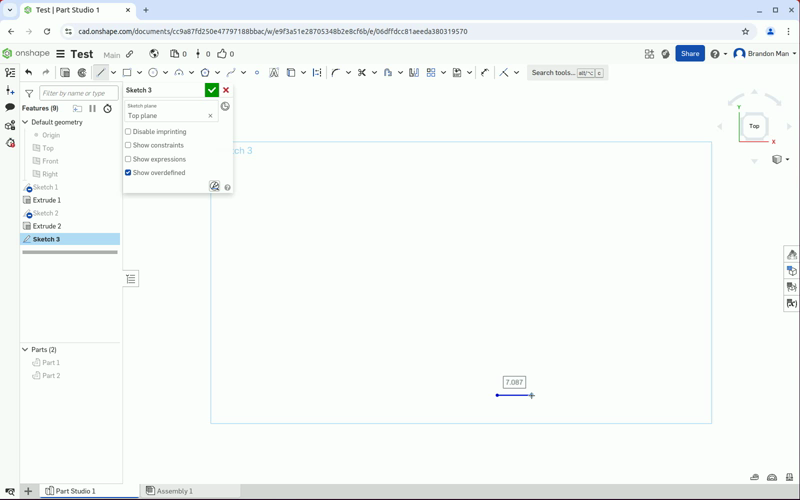
mouse_move(531, 230)
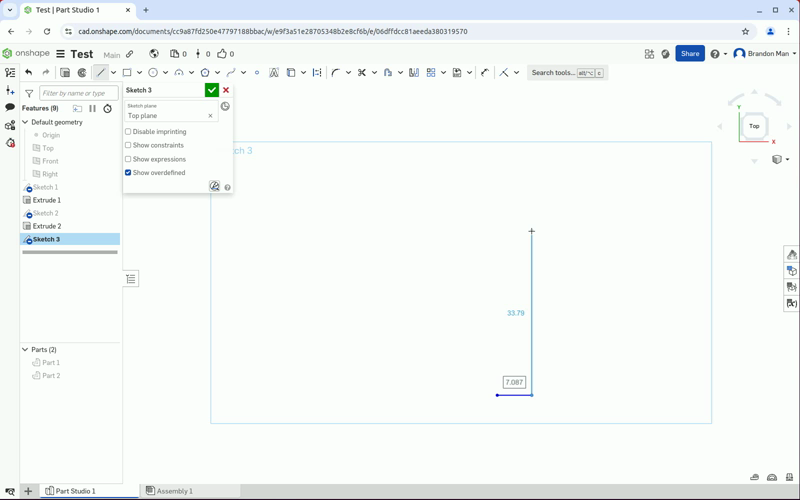
click(531, 230)
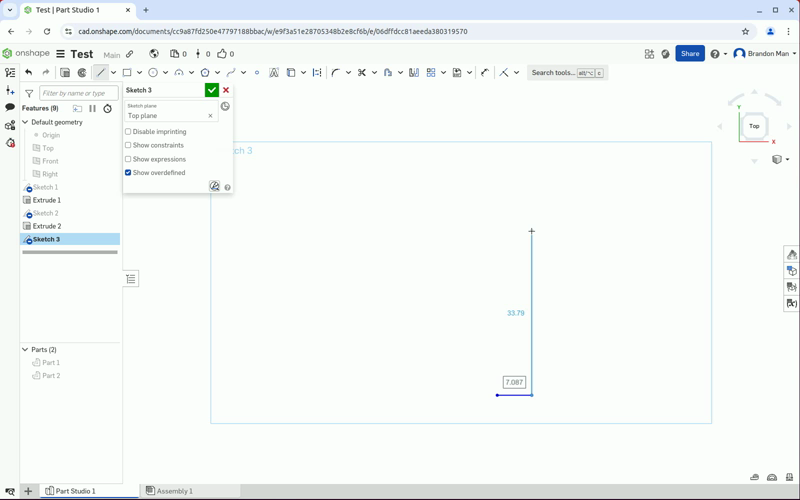
key_up(shift)
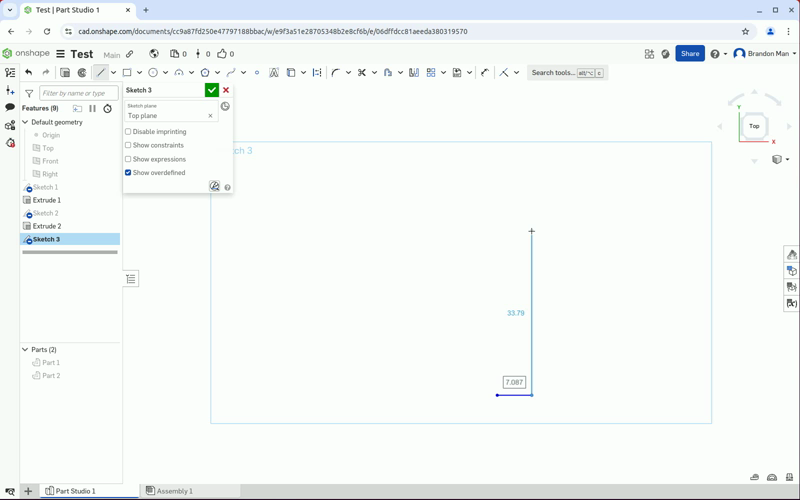
key_down(shift)
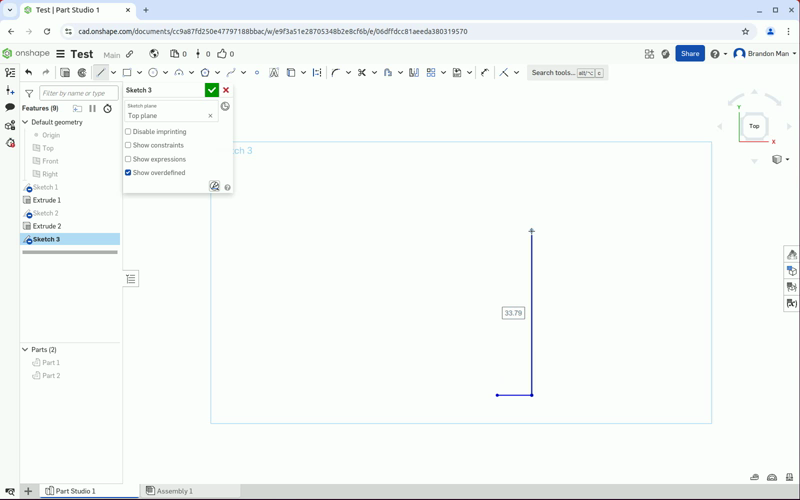
mouse_move(561, 230)
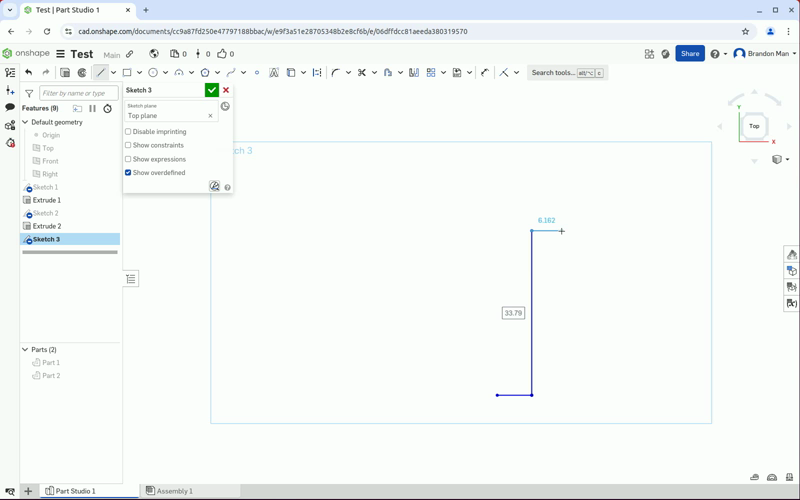
mouse_move(497, 230)
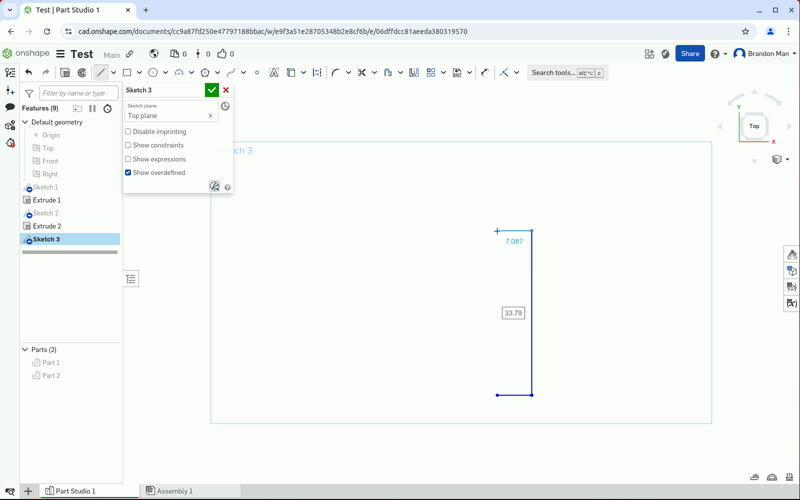
click(497, 230)
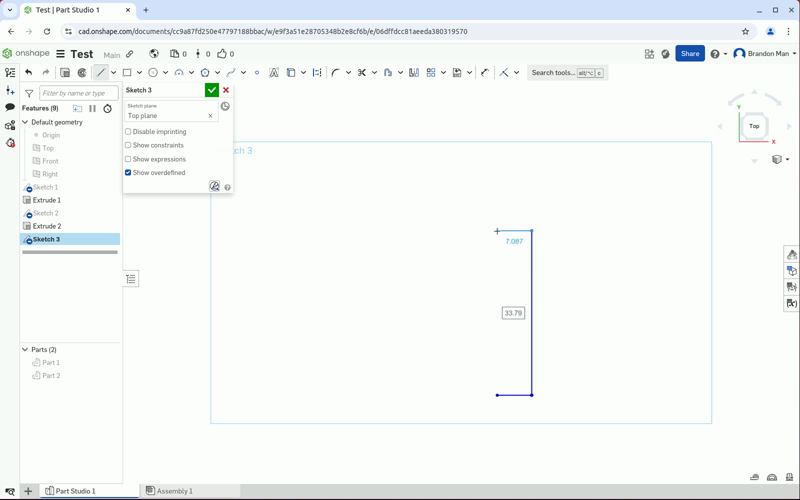
key_up(shift)
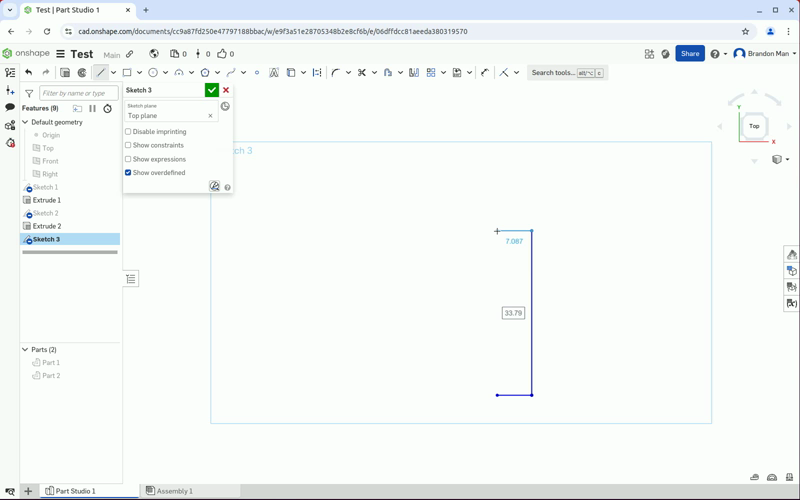
key_down(shift)
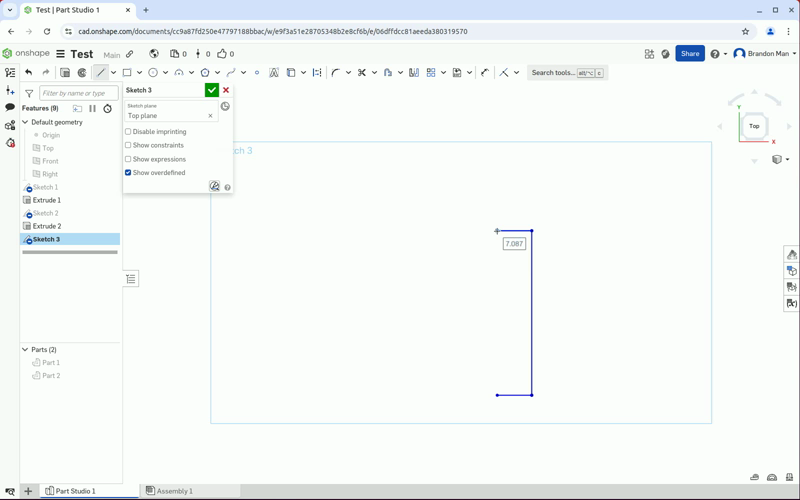
mouse_move(497, 336)
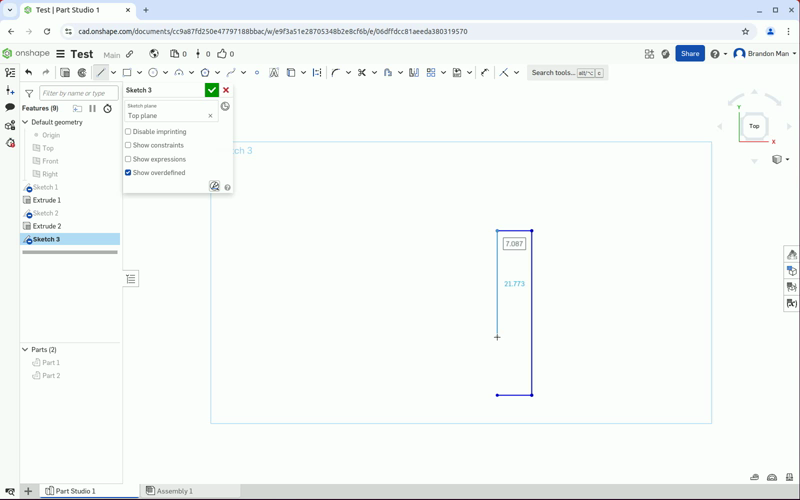
click(497, 336)
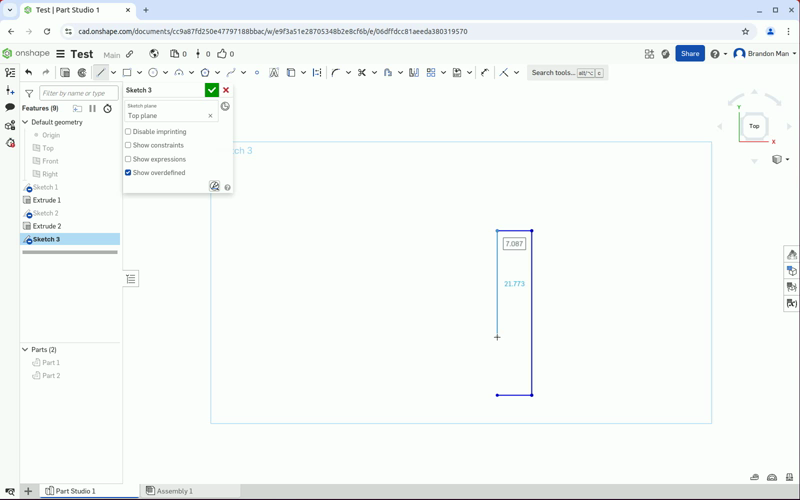
key_up(shift)
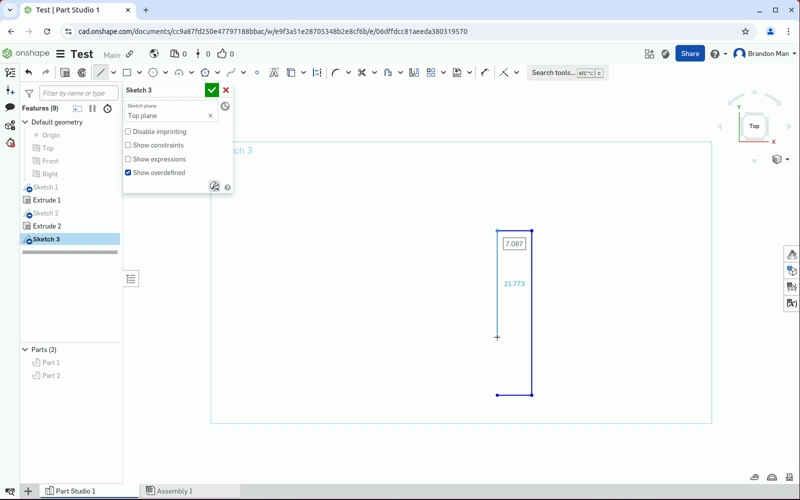
mouse_move(527, 336)
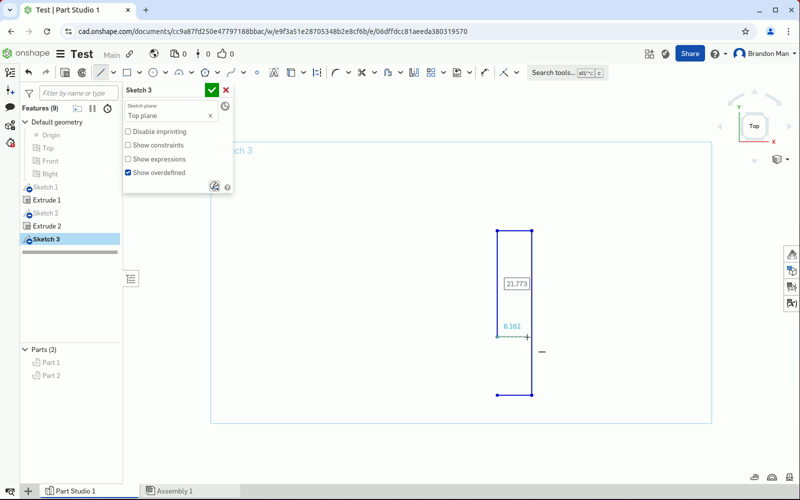
key_down(shift)
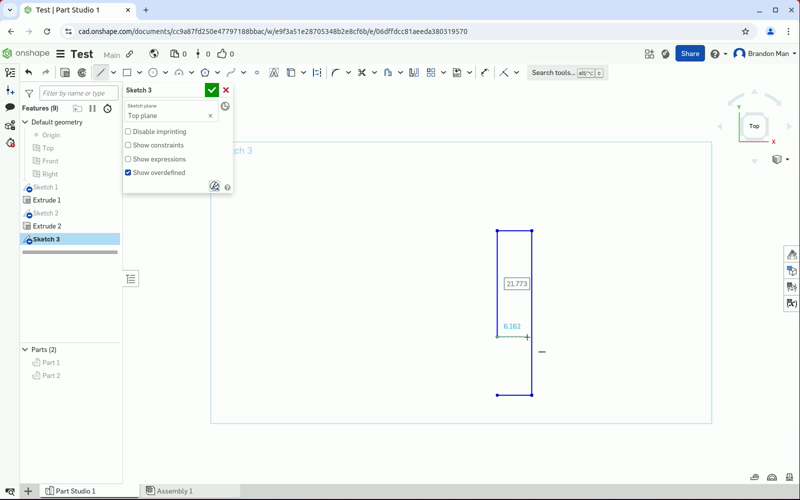
mouse_move(497, 395)
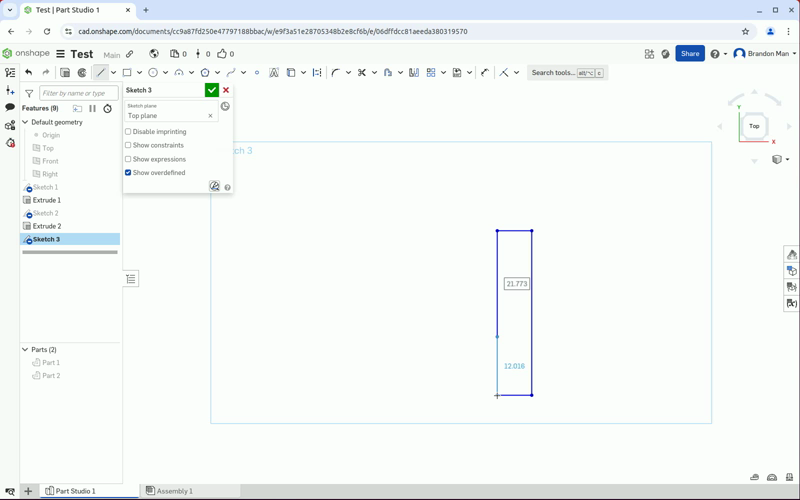
key_up(shift)
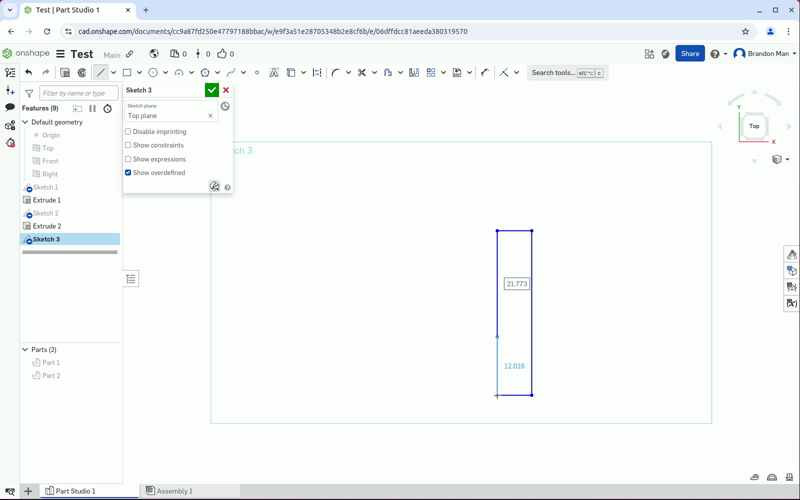
click(497, 395)
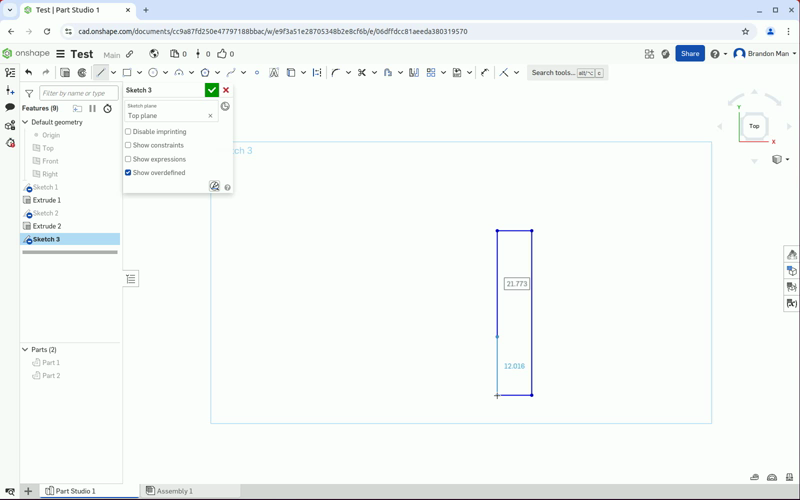
key(esc)
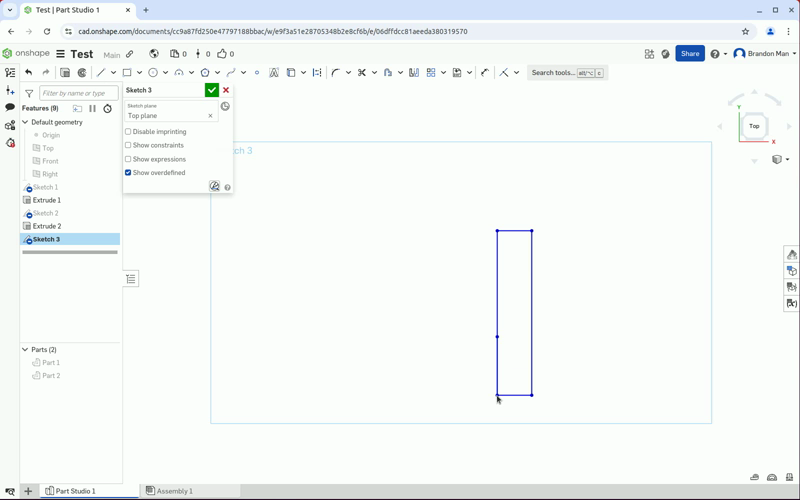
mouse_move(526, 385)
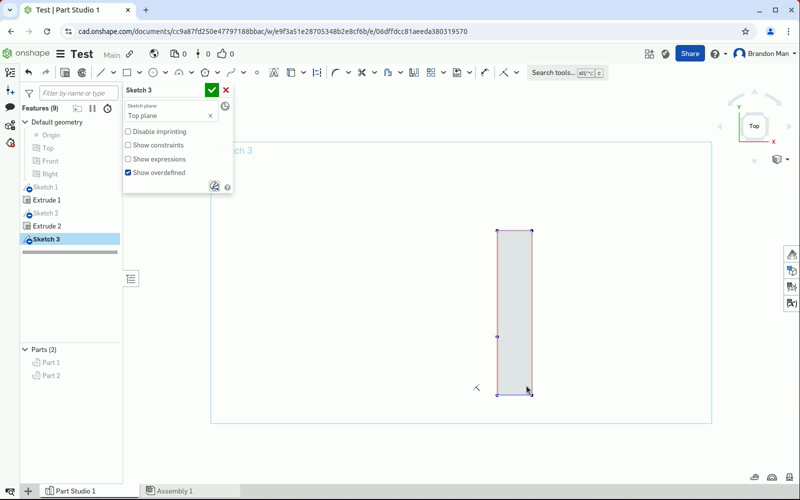
click(526, 385)
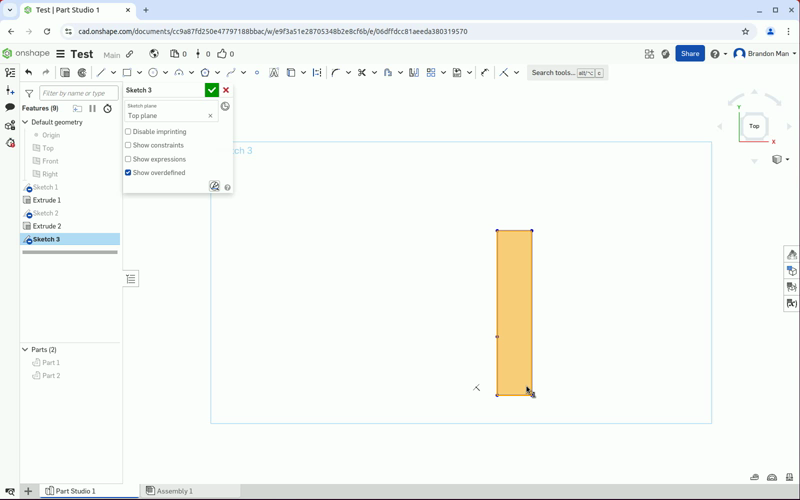
mouse_move(73, 352)
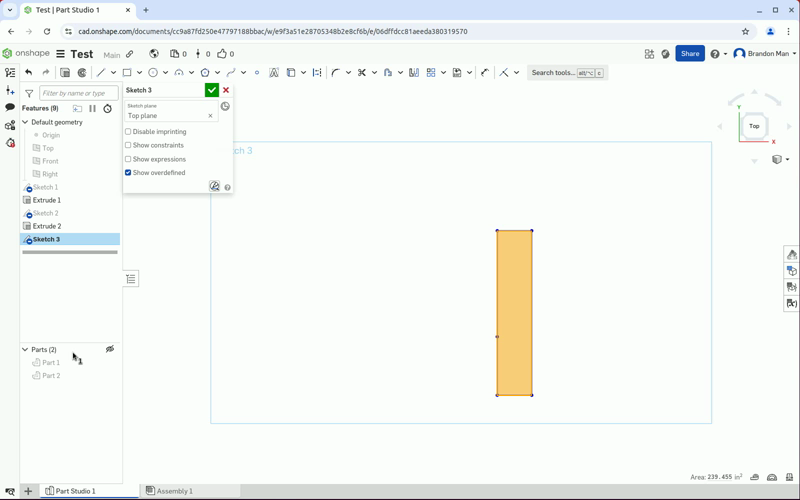
key(shift+y)
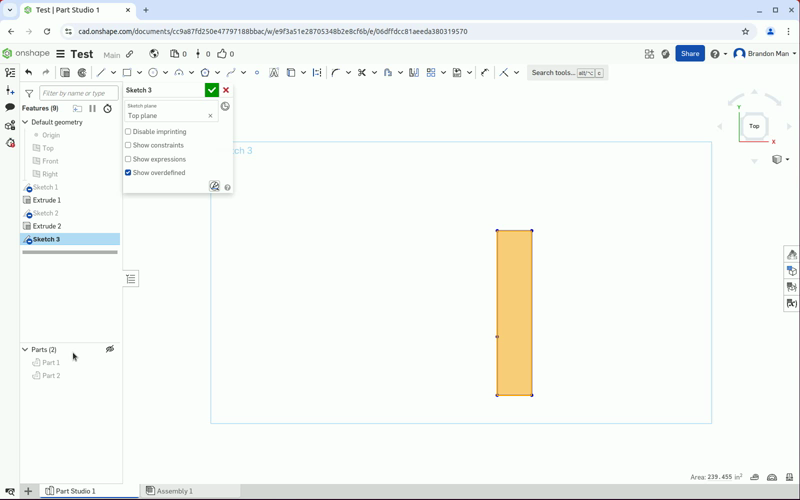
key(shift+e)
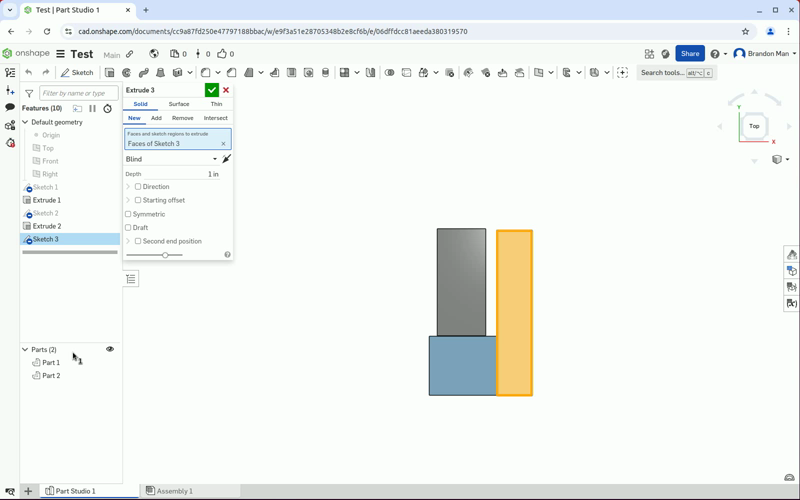
mouse_move(143, 106)
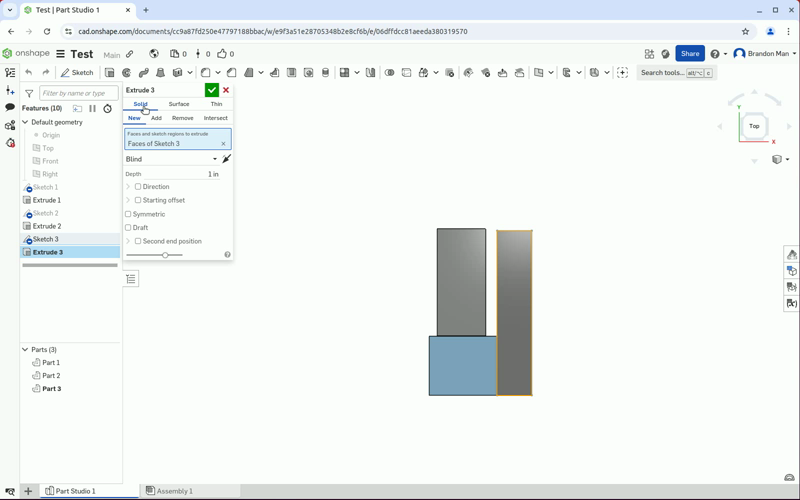
click(143, 106)
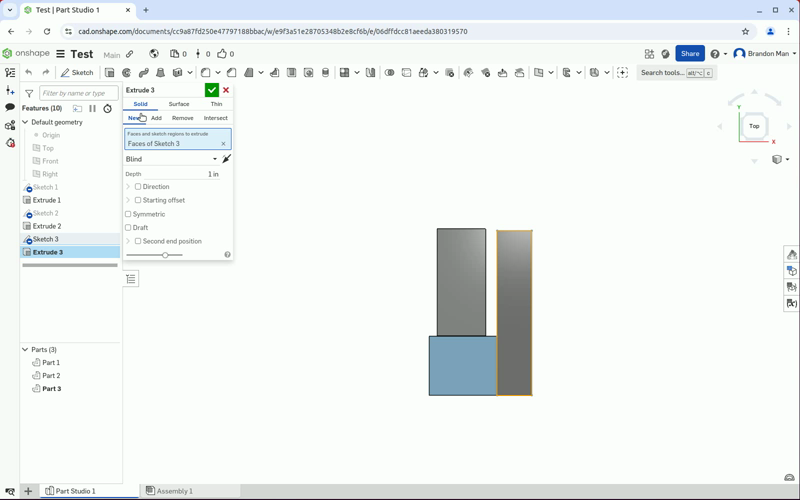
mouse_move(137, 120)
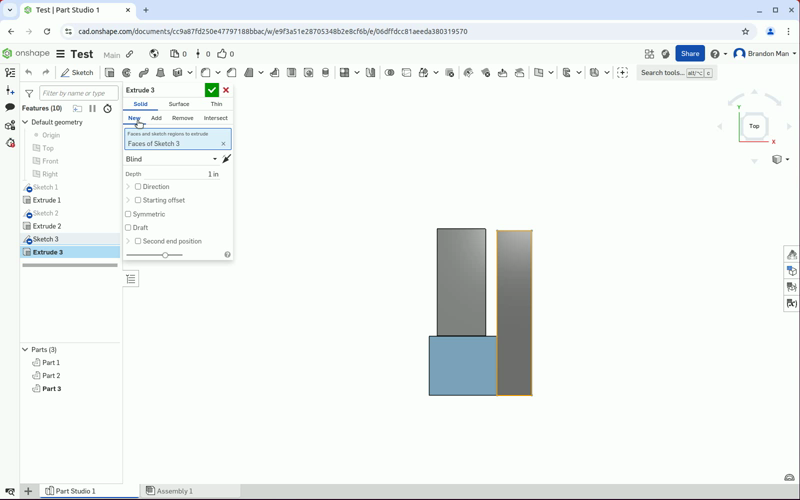
click(137, 120)
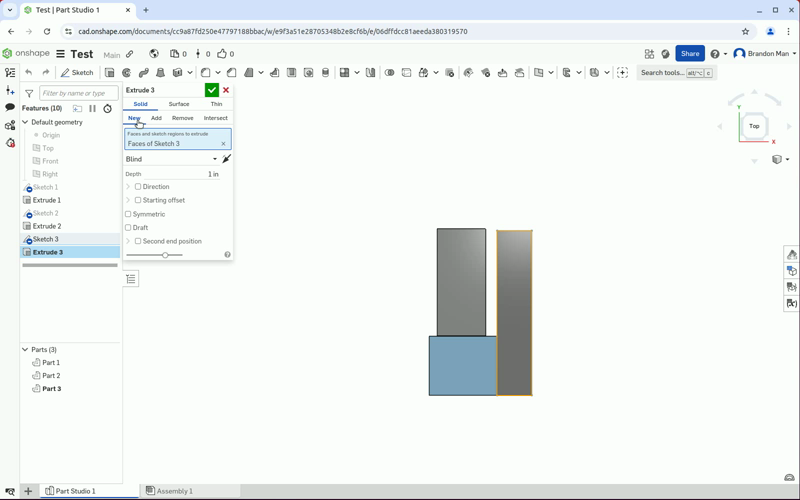
key(tab, 4)
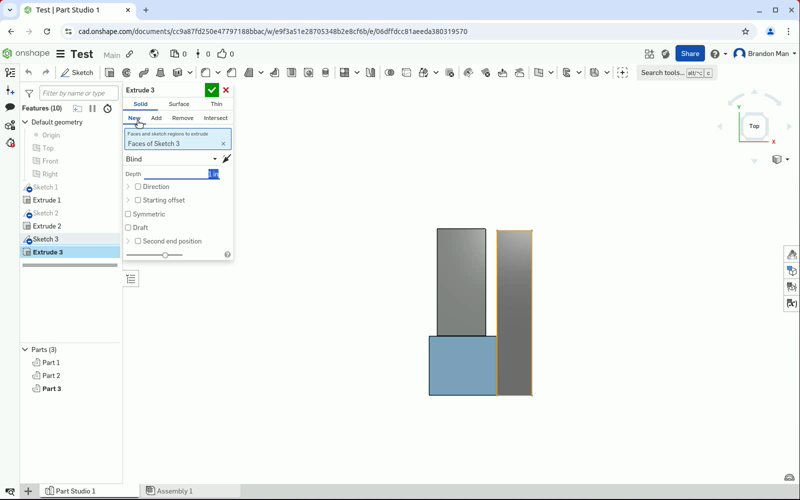
text(2.166)
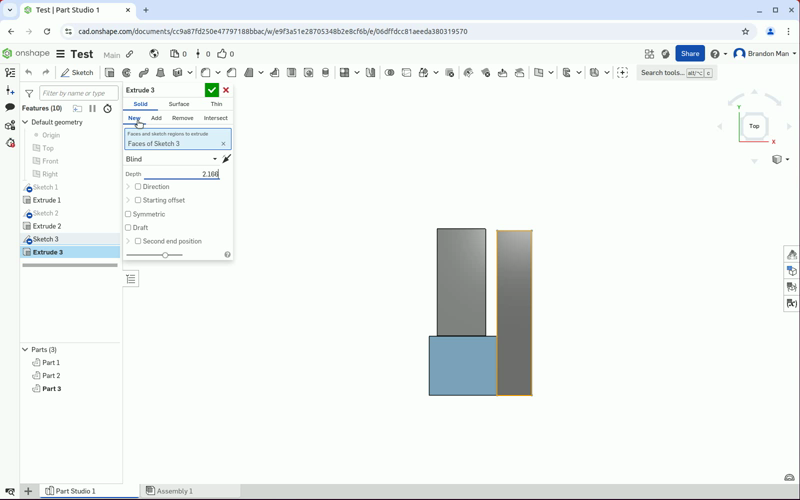
key(enter)
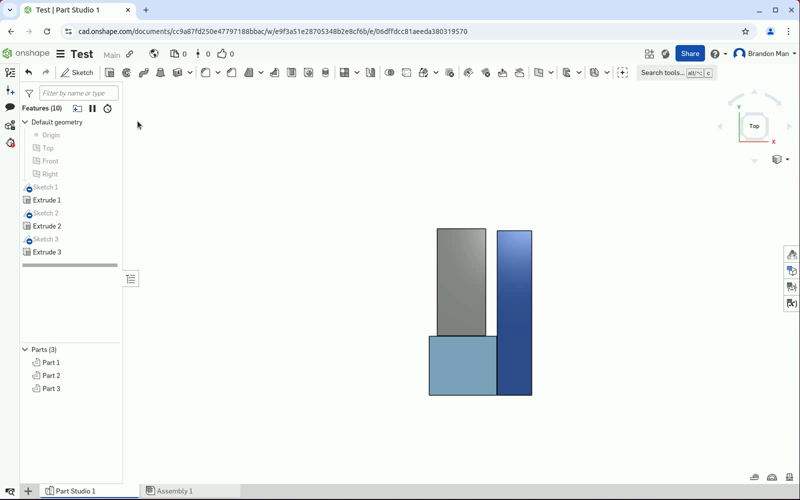
key(shift+h)
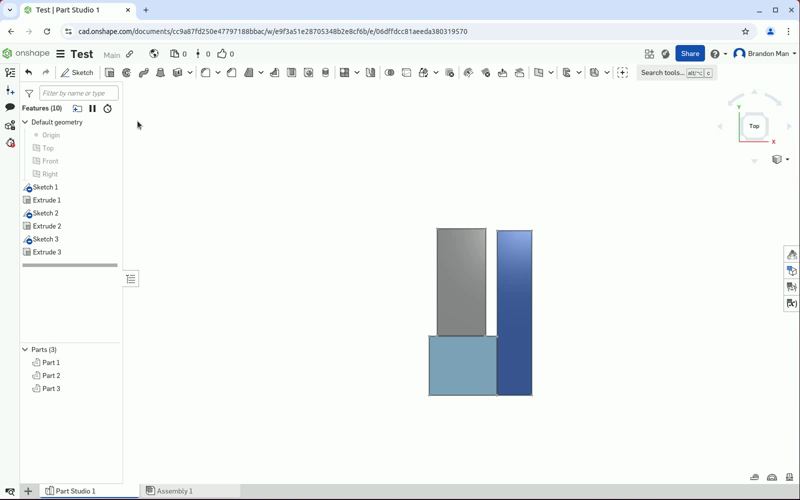
key(shift+h)
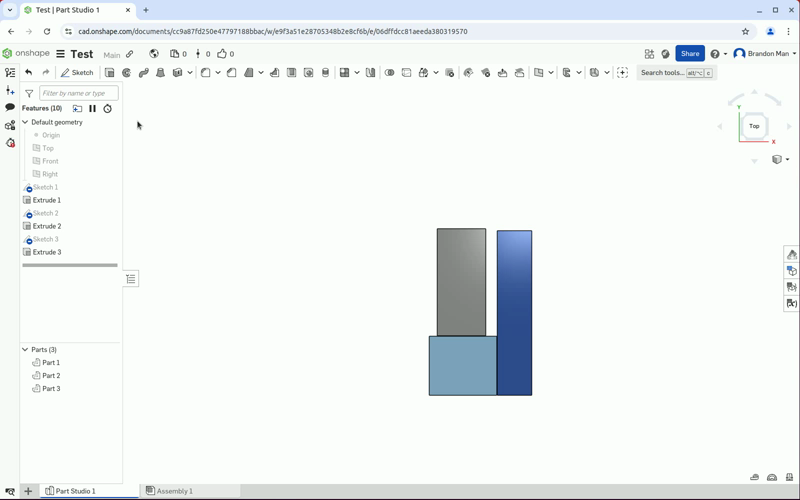
mouse_move(73, 189)
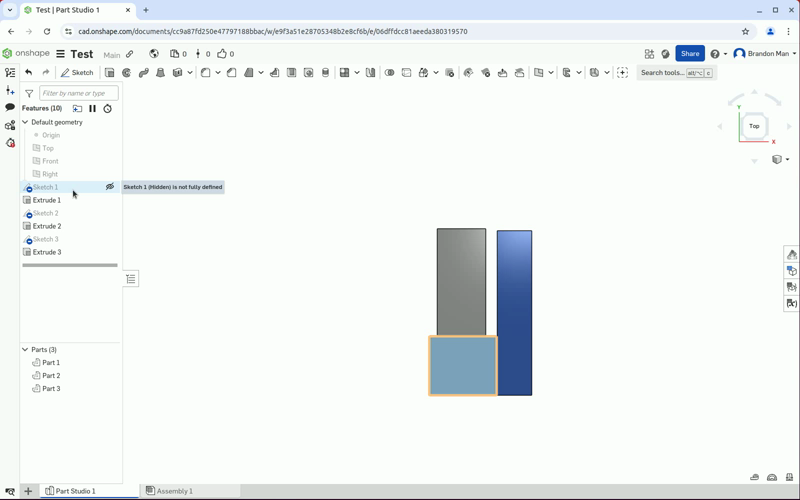
click(73, 189)
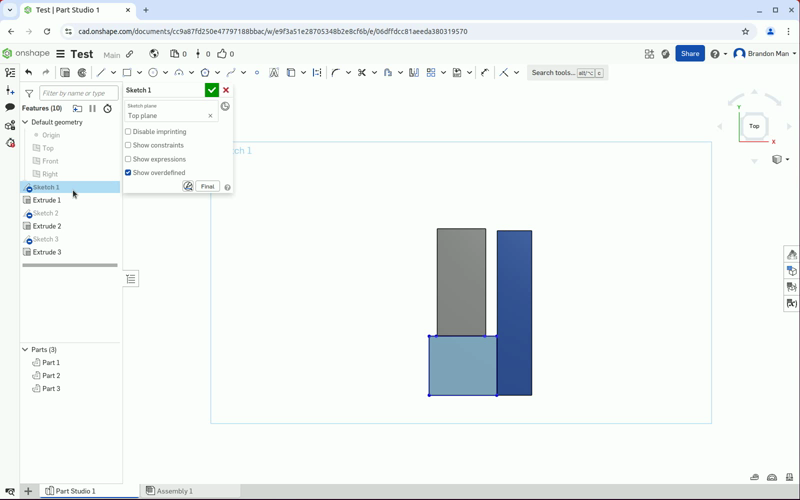
mouse_move(229, 92)
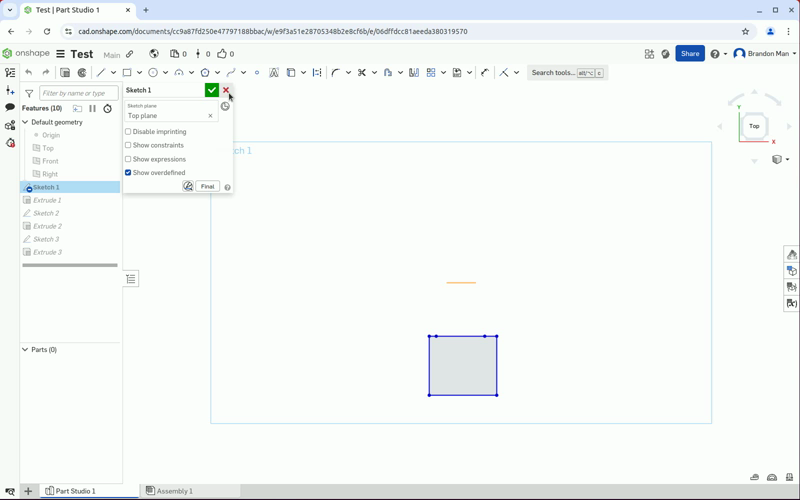
click(229, 92)
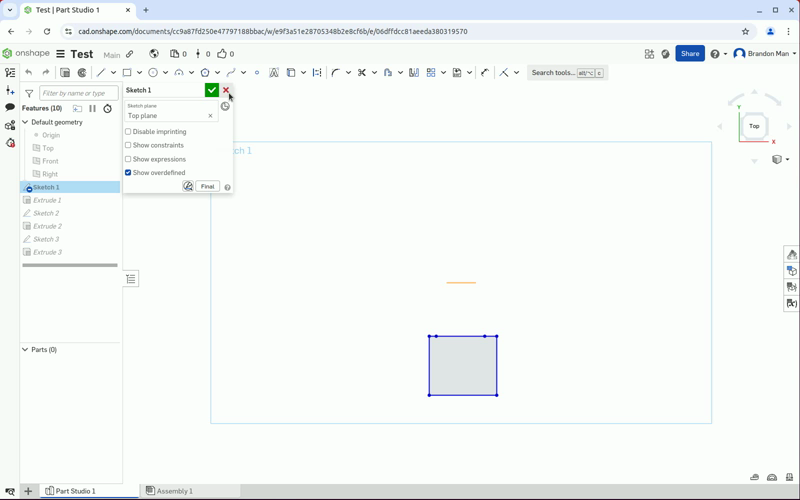
key(shift+s)
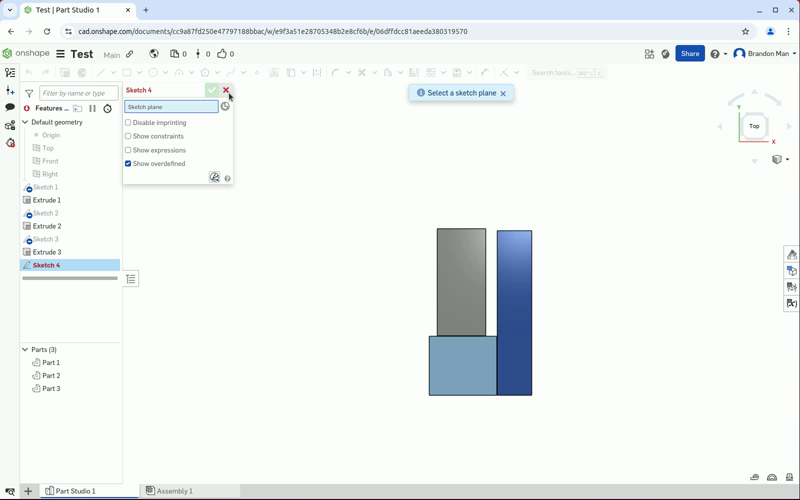
mouse_move(73, 150)
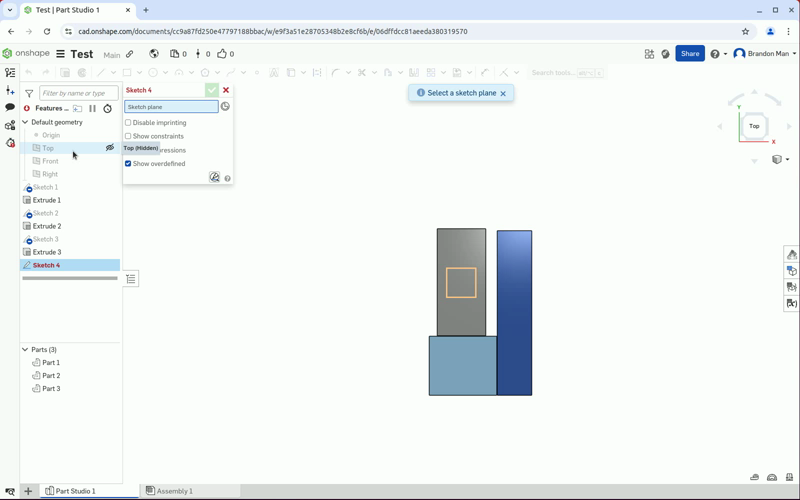
click(73, 150)
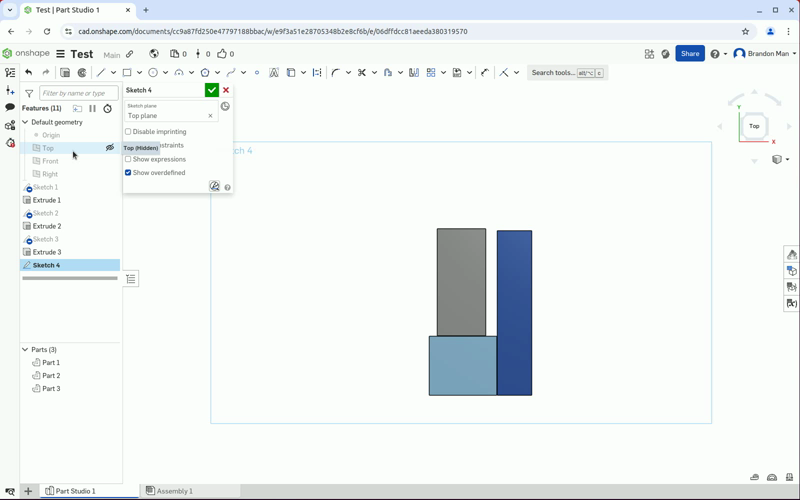
mouse_move(73, 352)
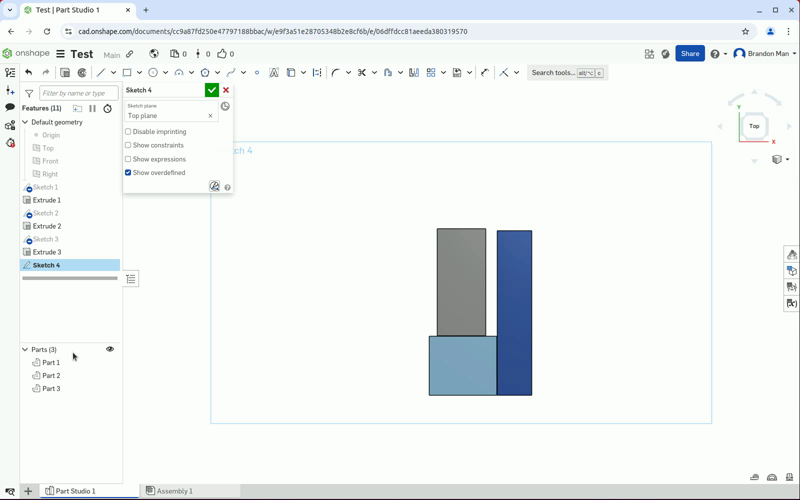
key(y)
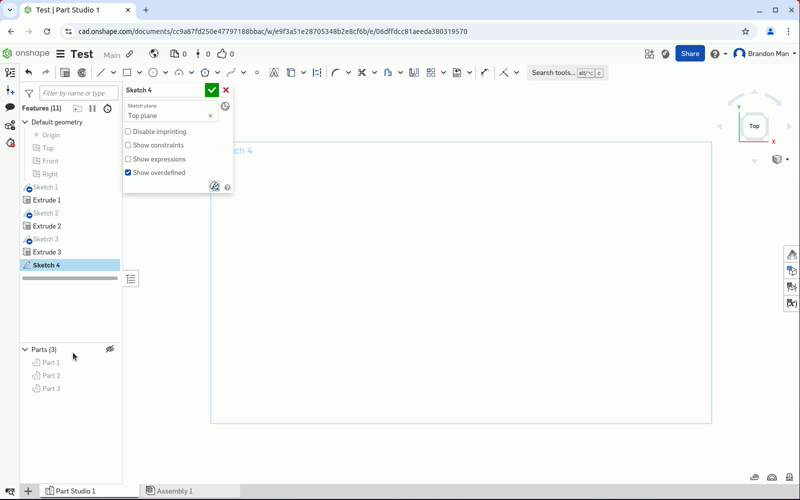
key(l)
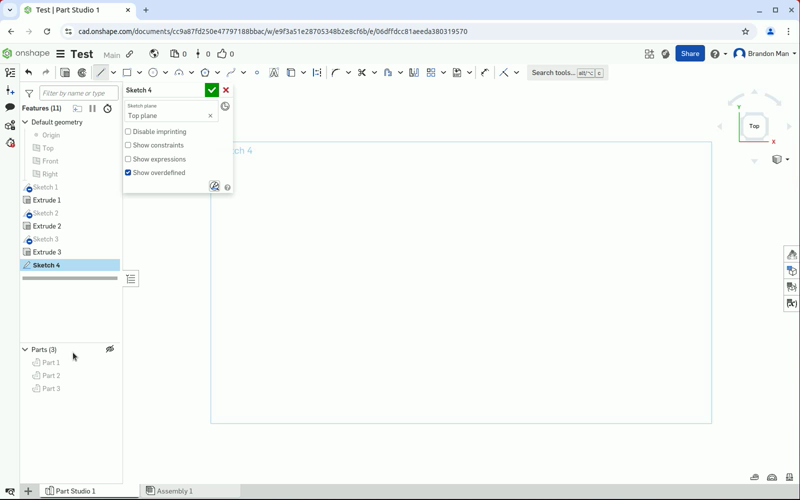
key_down(shift)
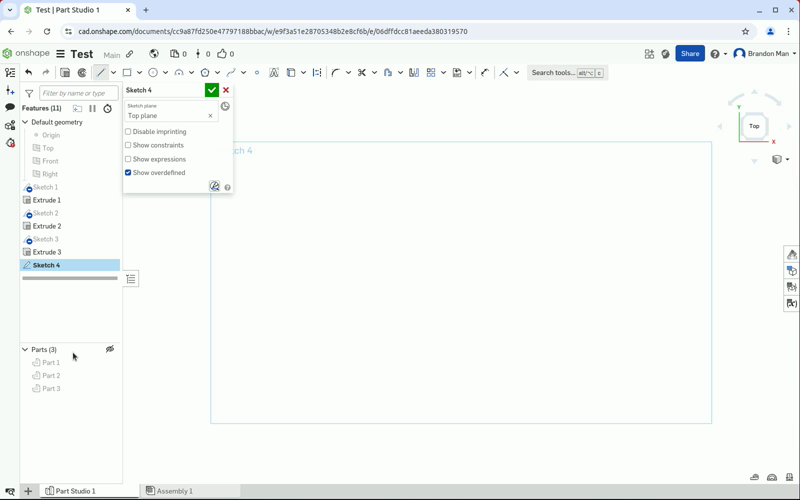
mouse_move(429, 335)
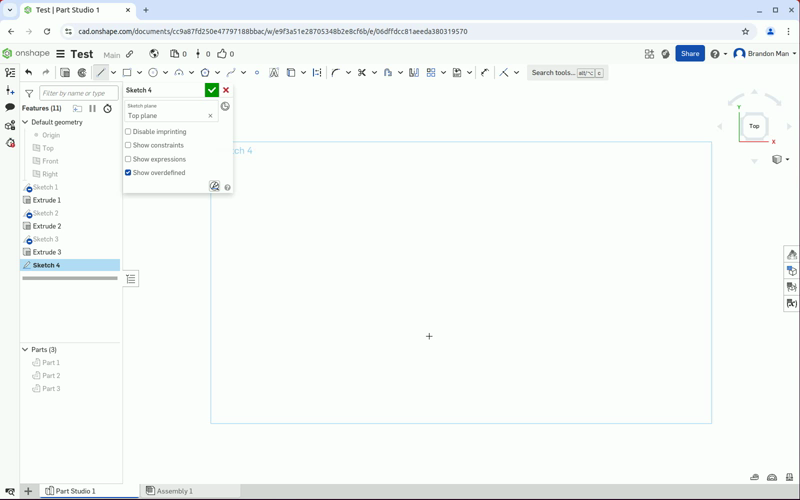
click(429, 335)
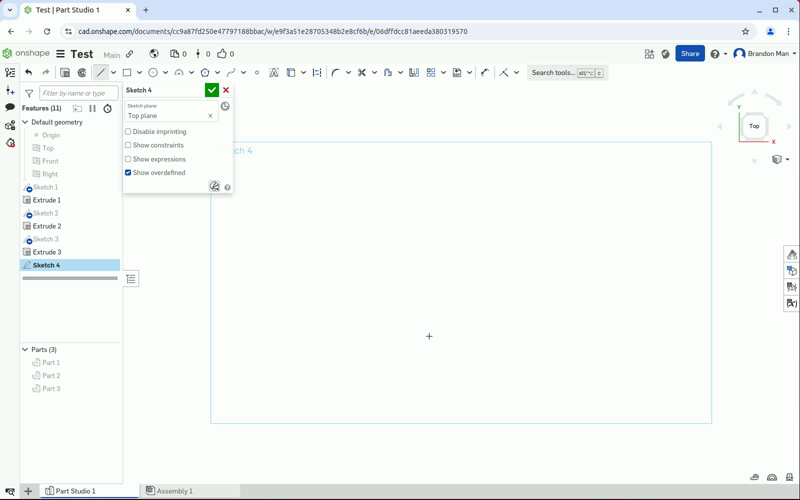
key_up(shift)
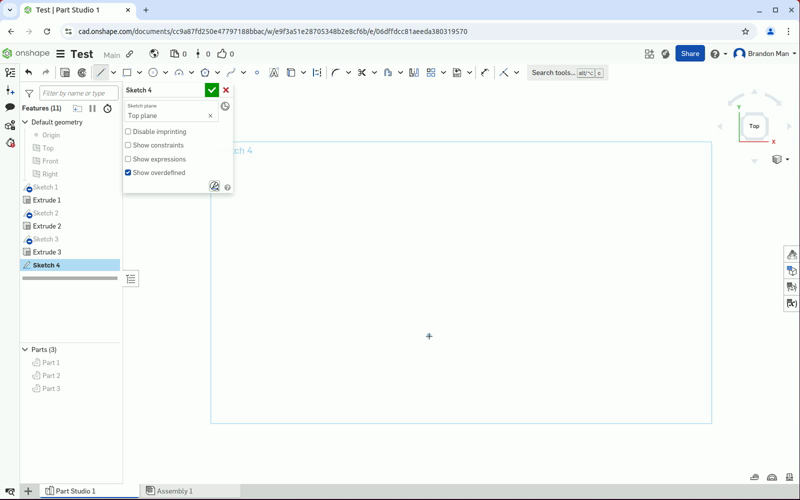
key_down(shift)
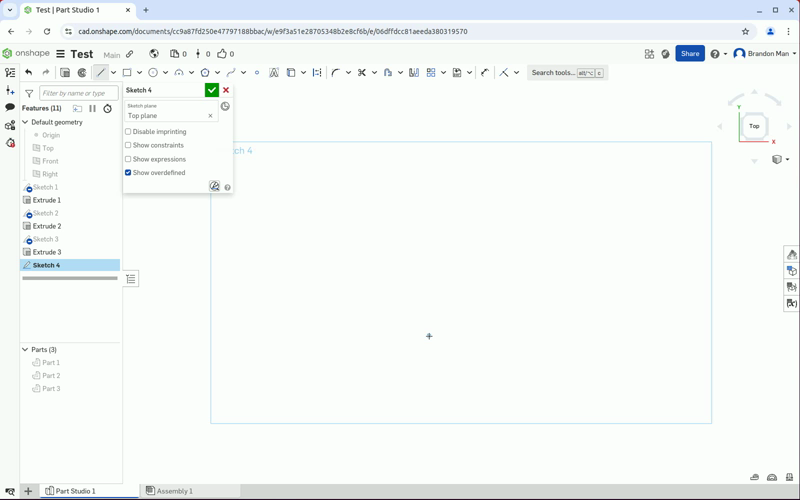
mouse_move(459, 335)
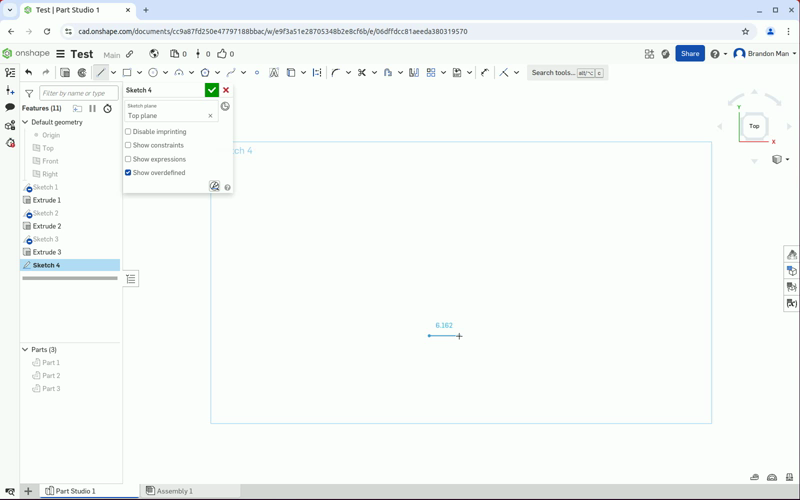
mouse_move(435, 335)
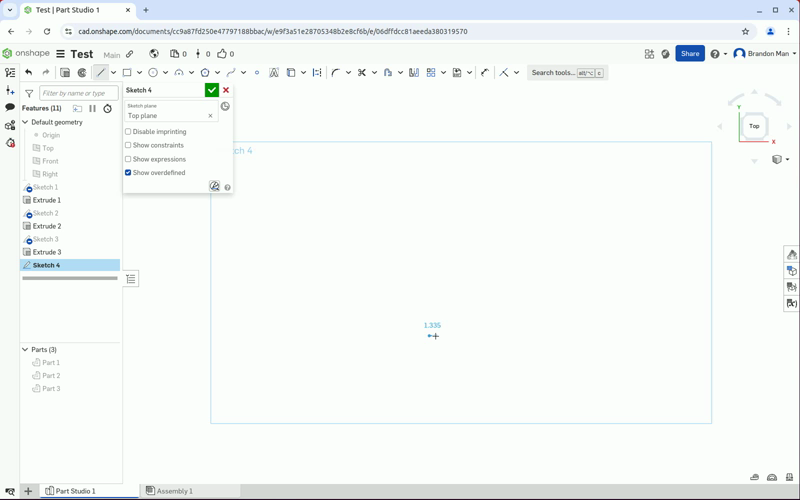
scroll(6)
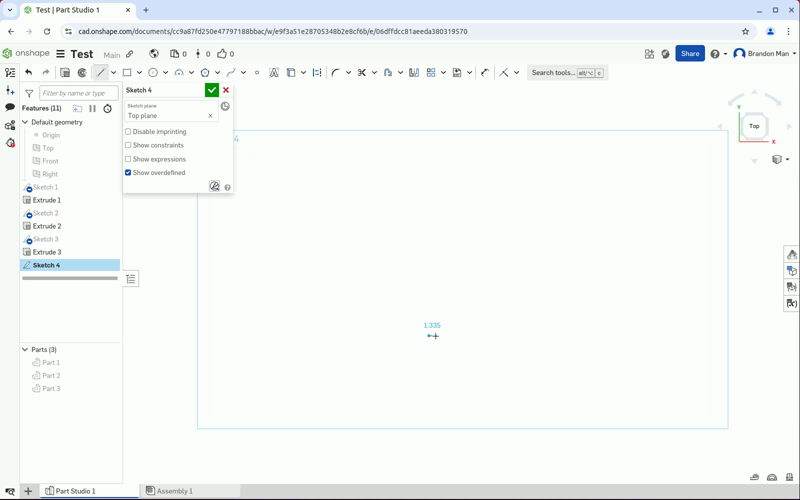
scroll(6)
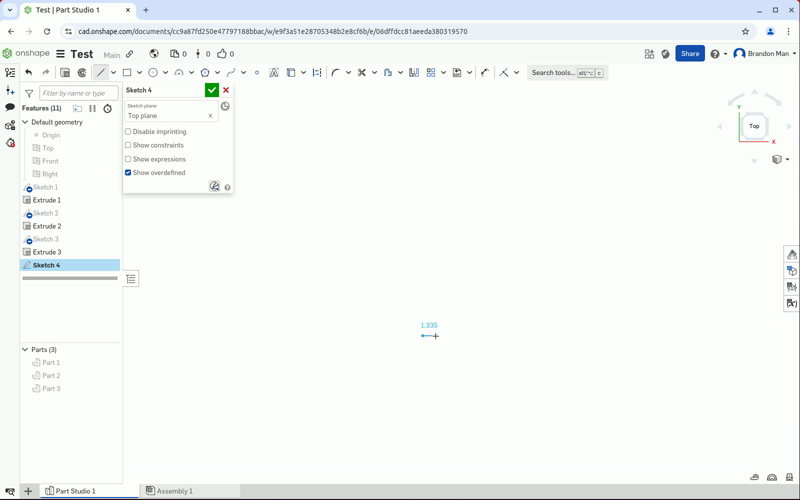
scroll(6)
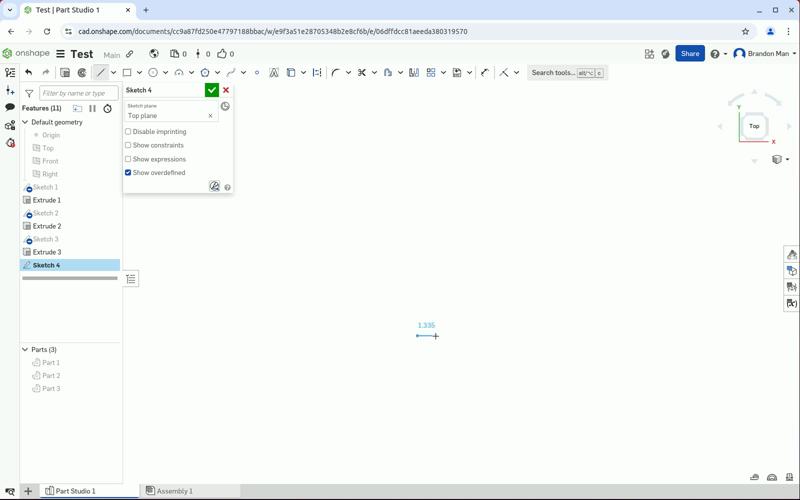
scroll(6)
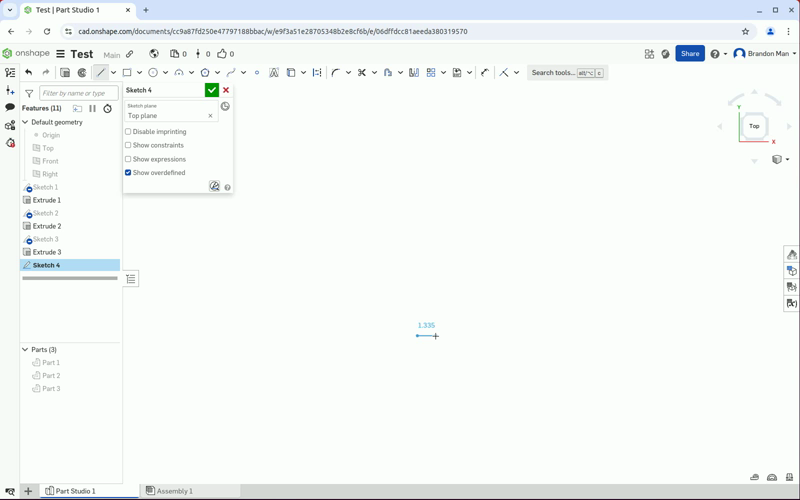
scroll(6)
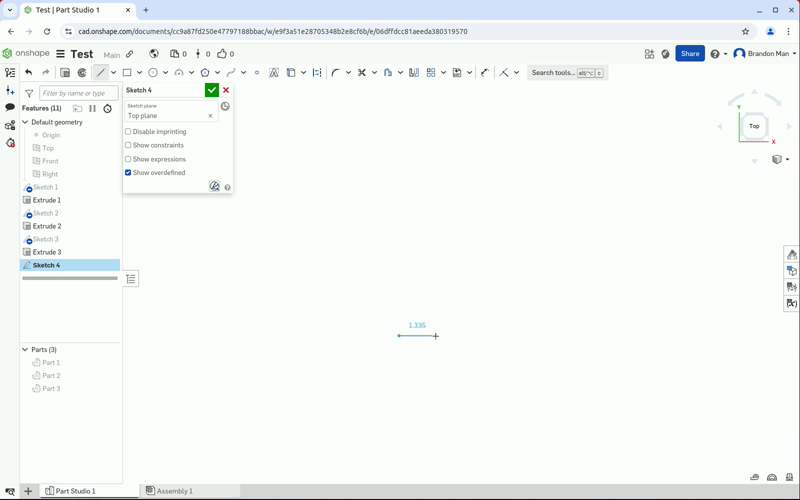
scroll(6)
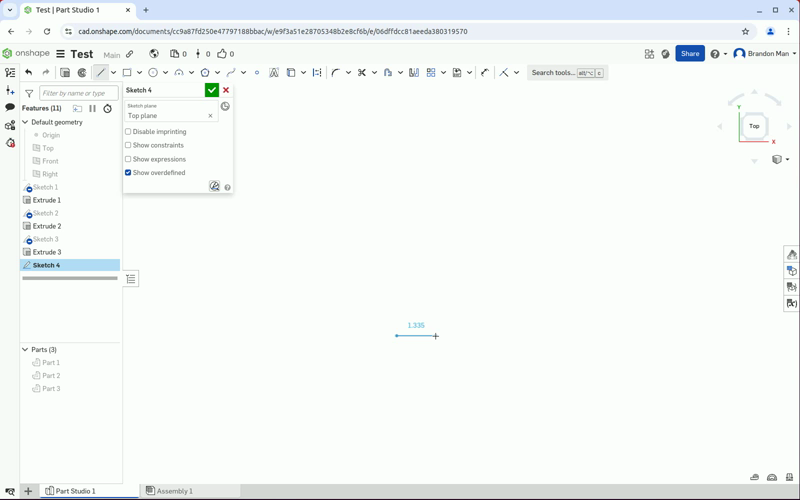
scroll(6)
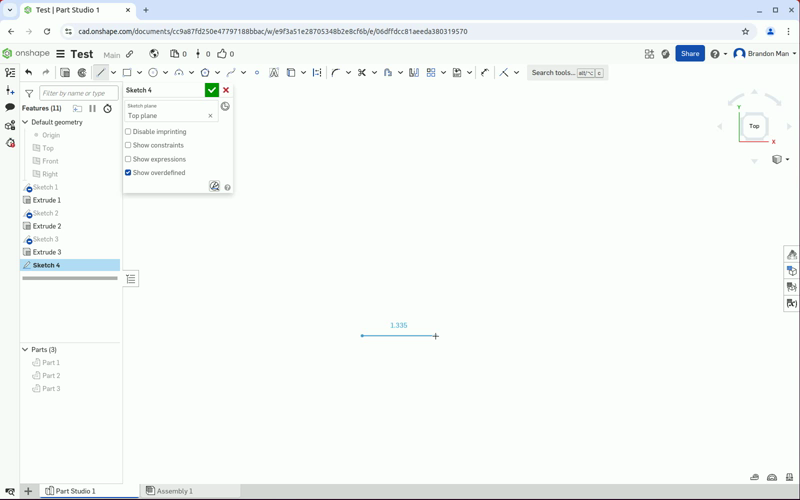
click(435, 335)
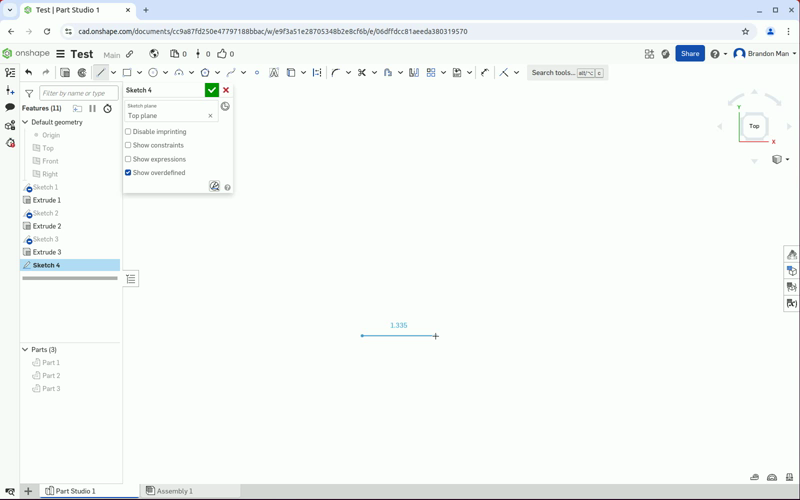
scroll(-6)
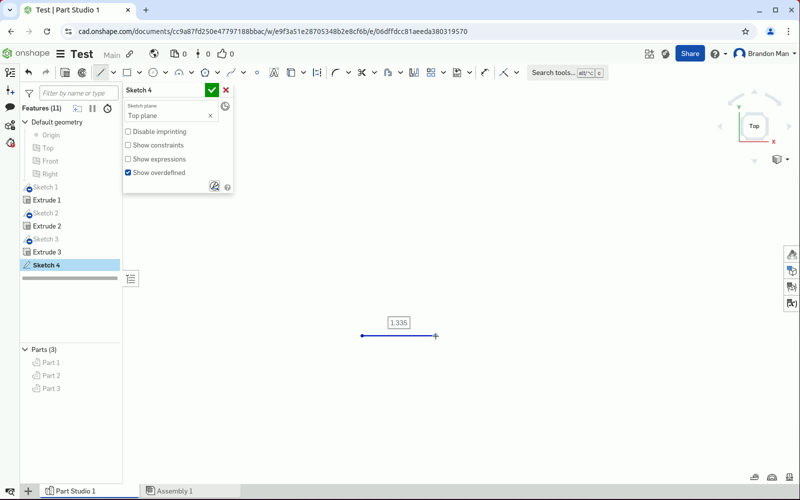
scroll(-6)
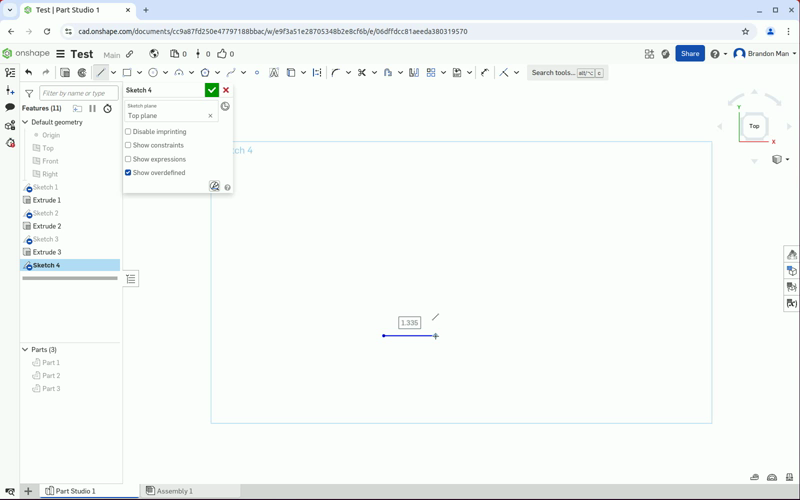
scroll(-6)
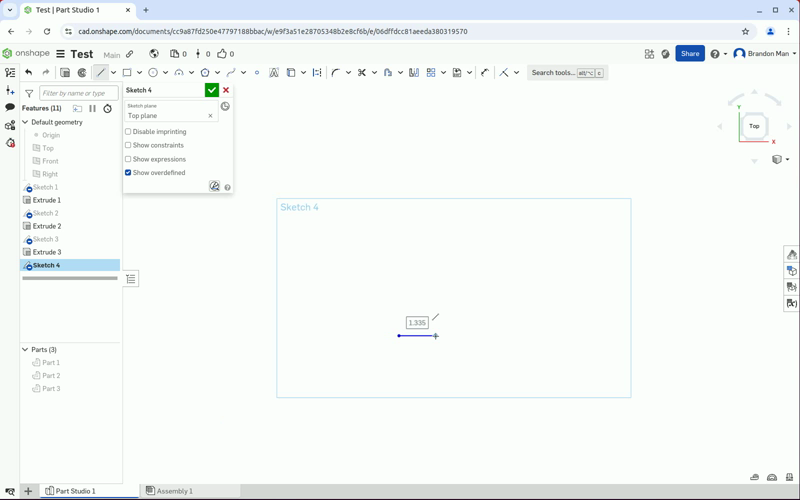
scroll(-6)
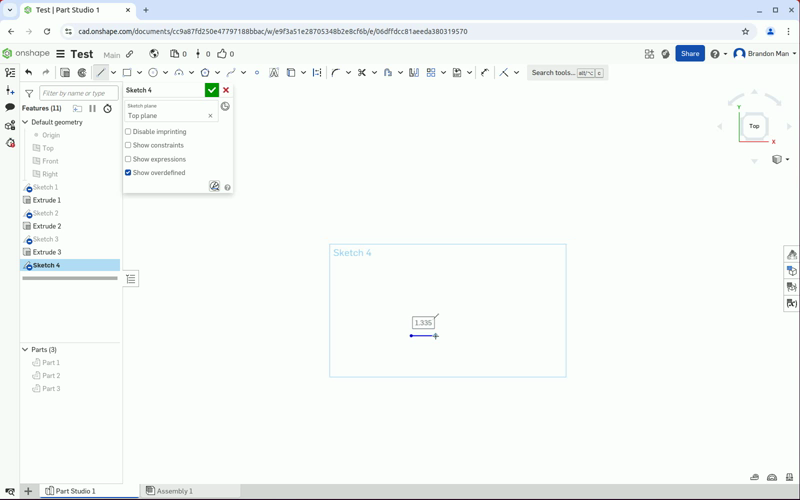
scroll(-6)
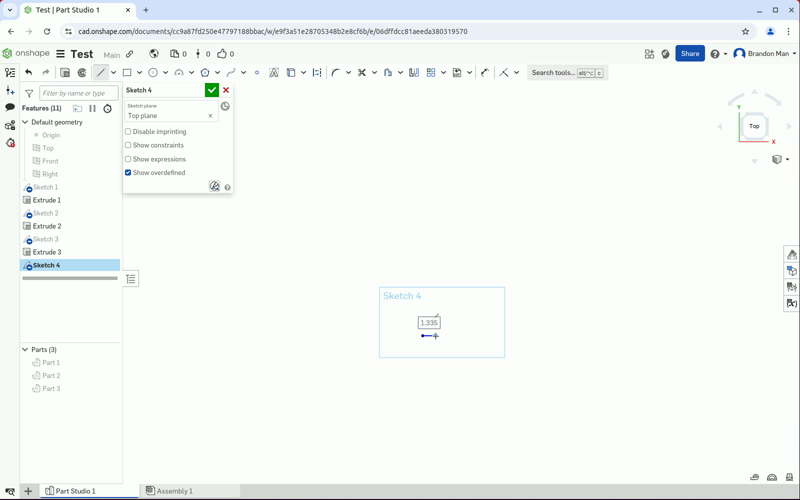
scroll(-6)
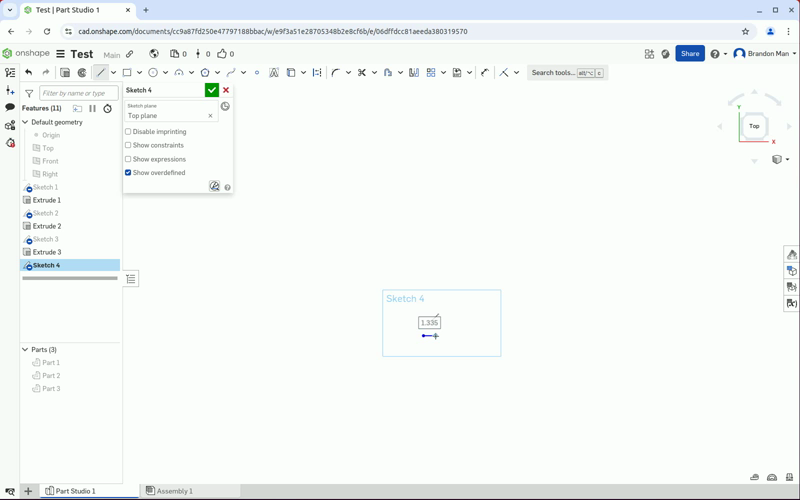
scroll(-6)
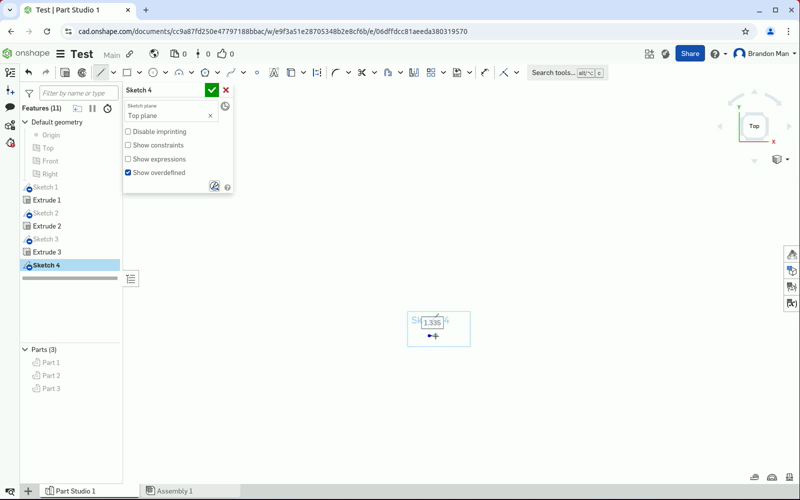
key_up(shift)
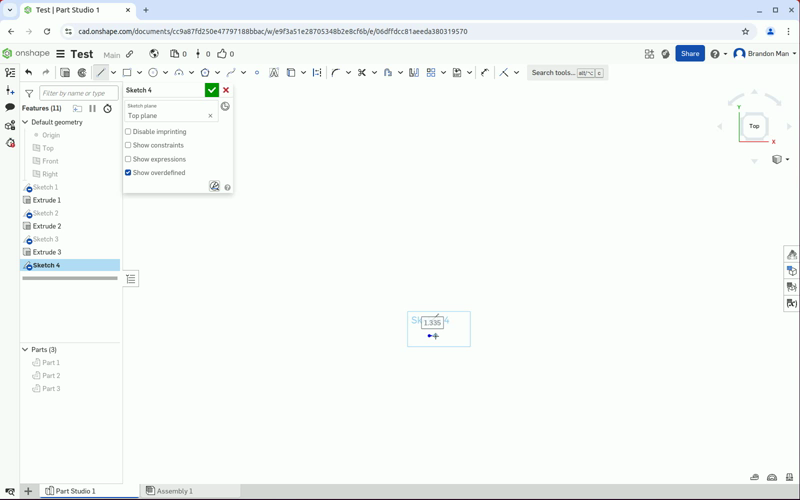
key_down(shift)
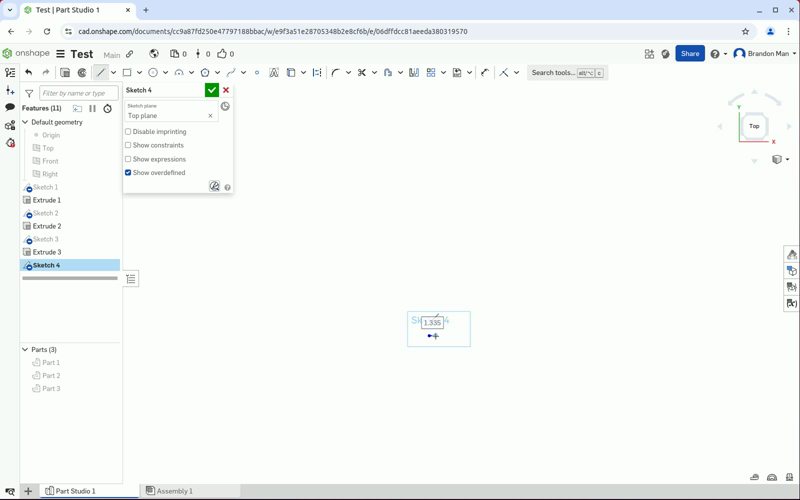
mouse_move(435, 228)
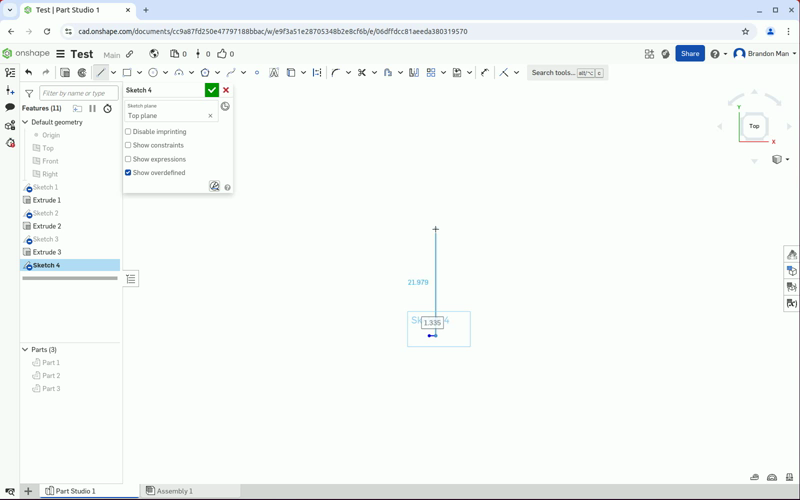
click(435, 228)
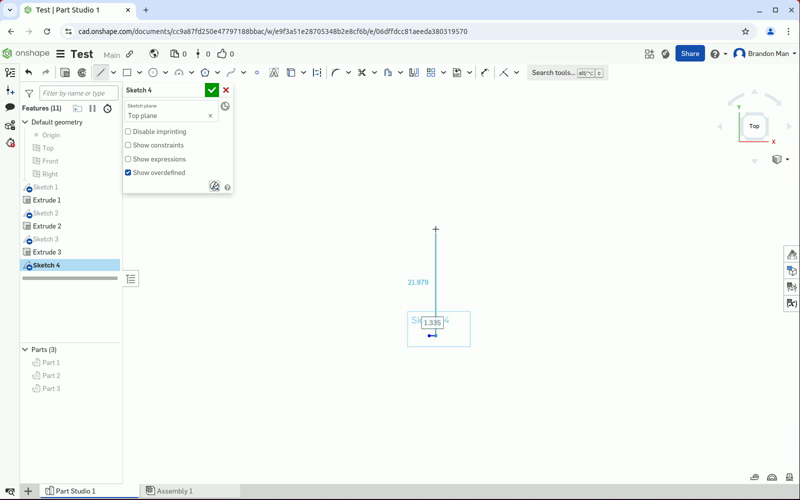
key_up(shift)
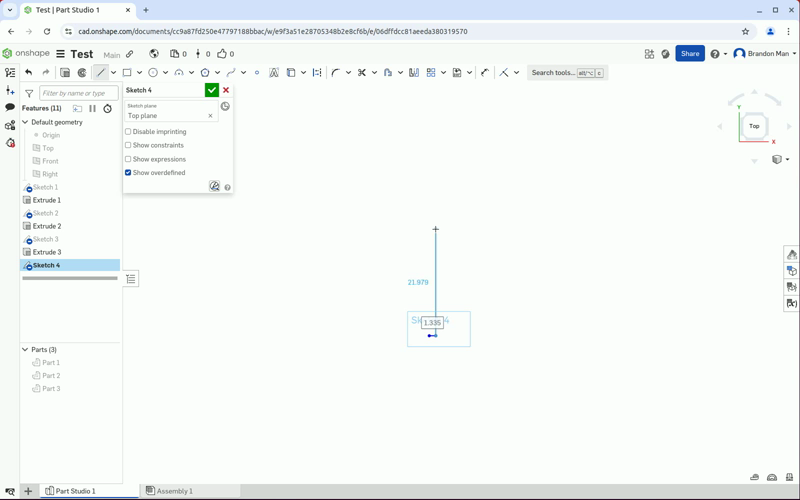
key_down(shift)
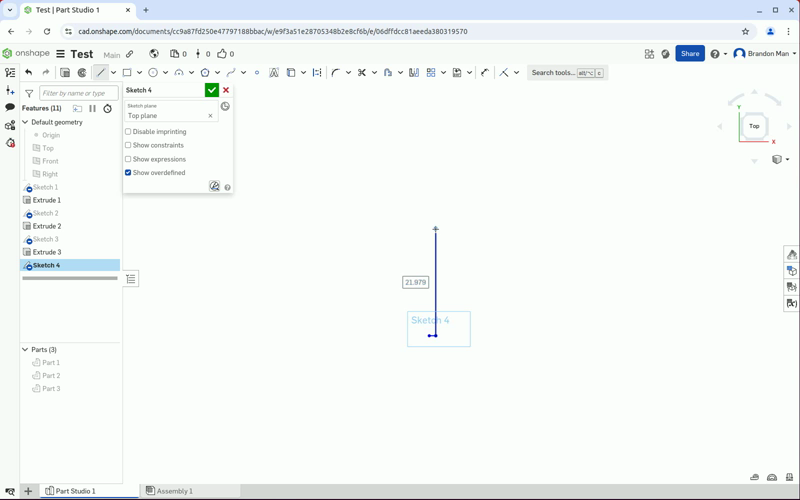
mouse_move(465, 228)
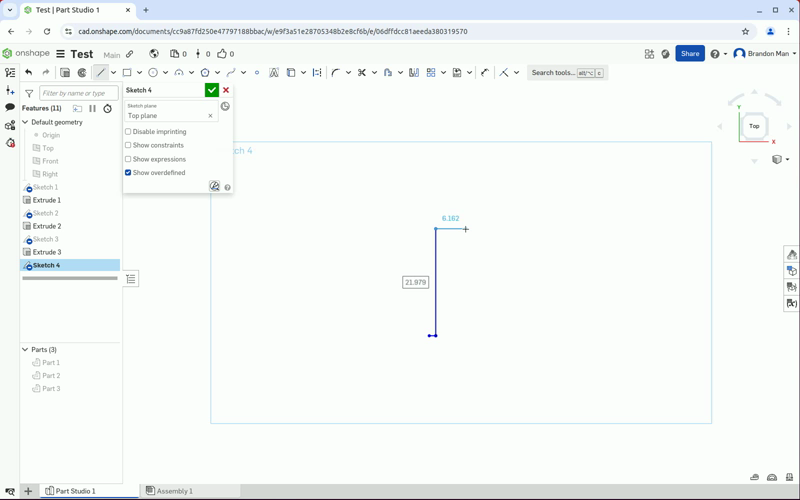
mouse_move(429, 228)
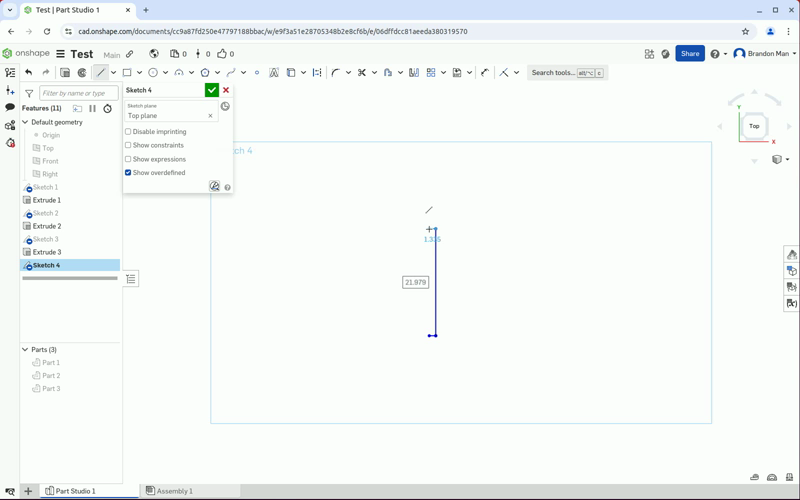
scroll(6)
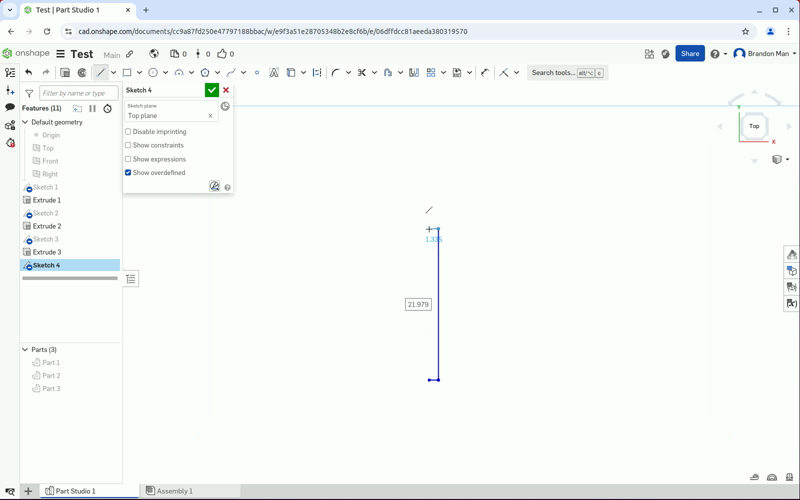
scroll(6)
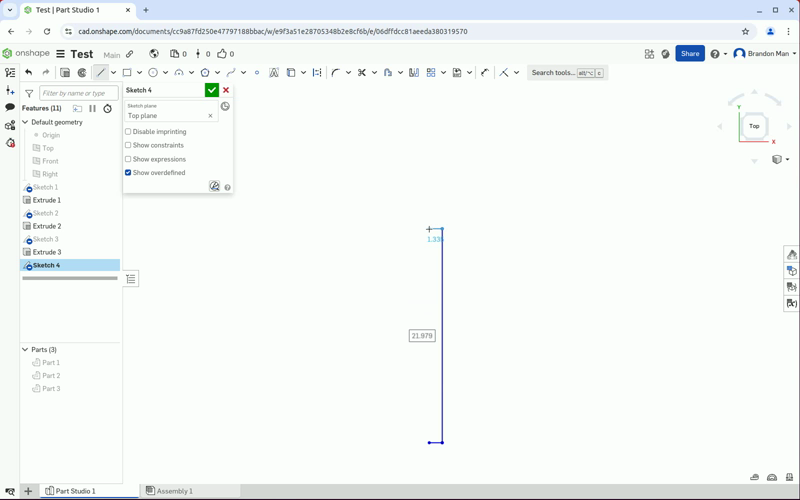
scroll(6)
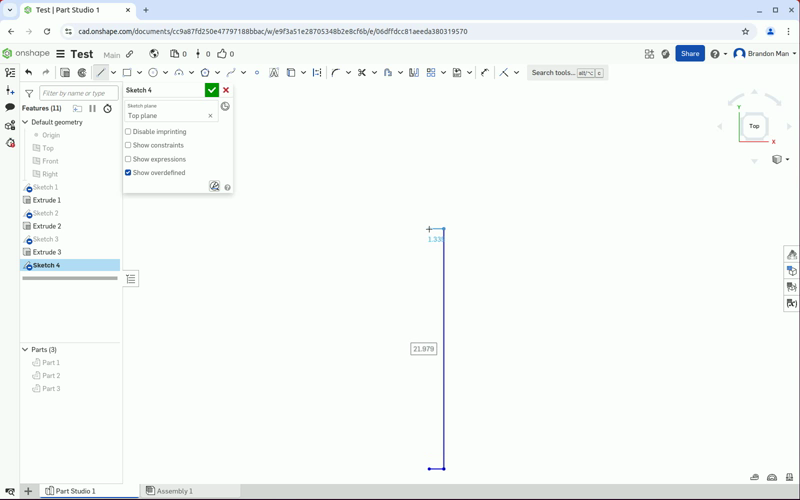
scroll(6)
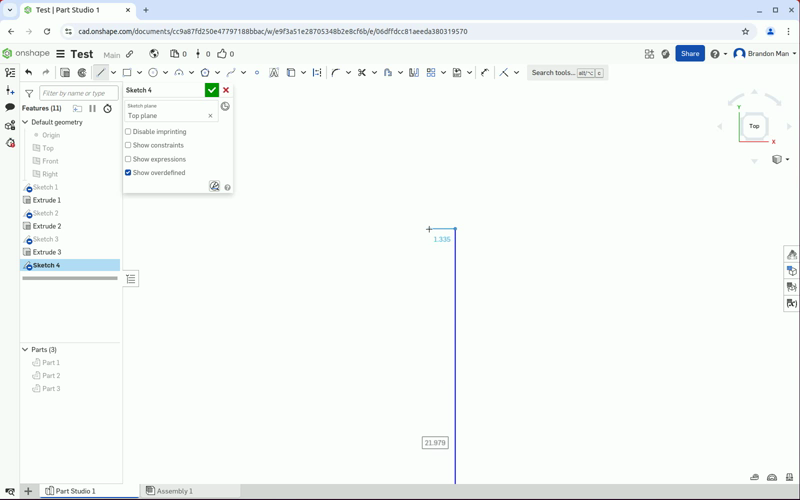
scroll(6)
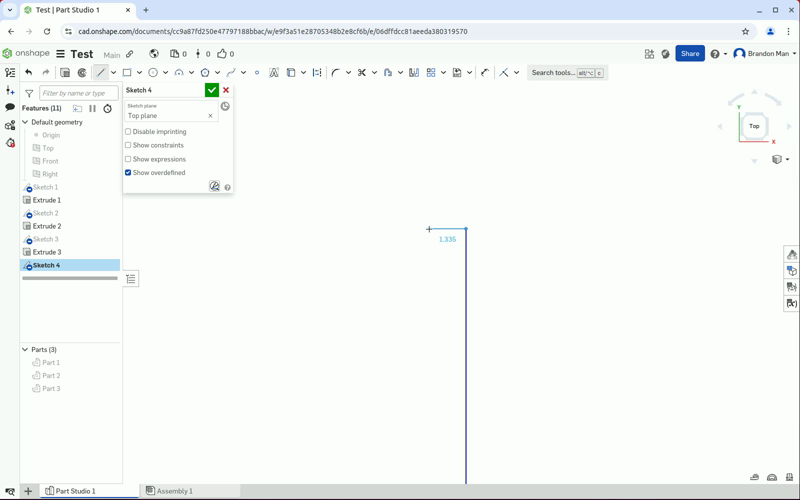
scroll(6)
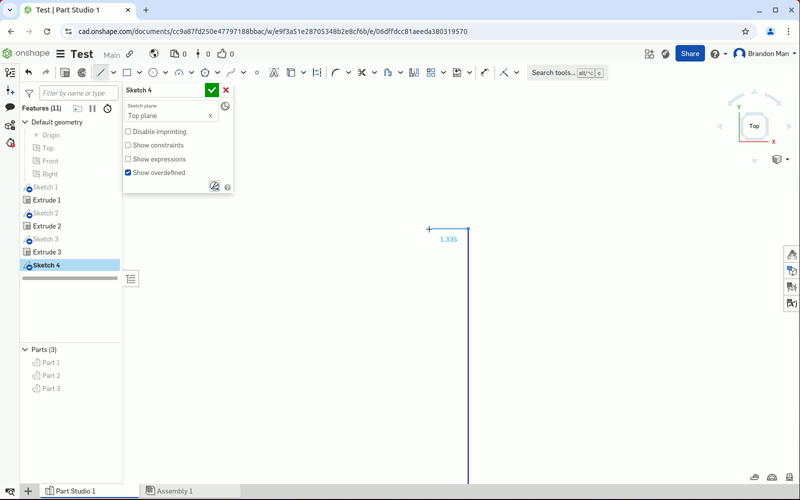
scroll(6)
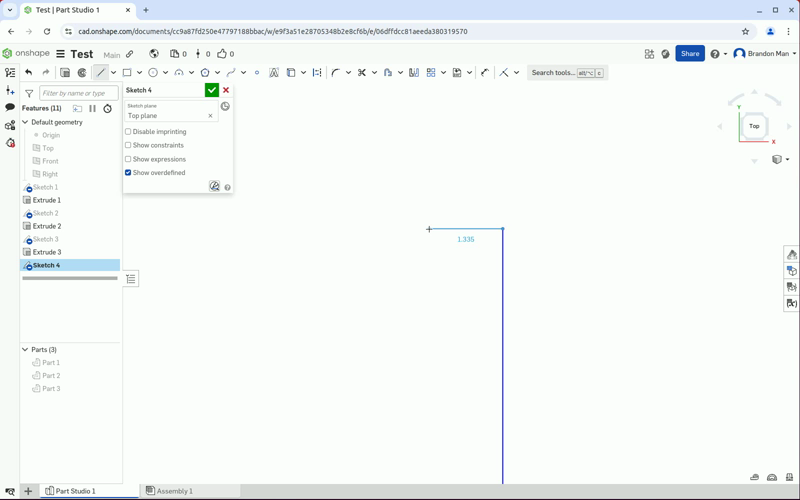
click(429, 228)
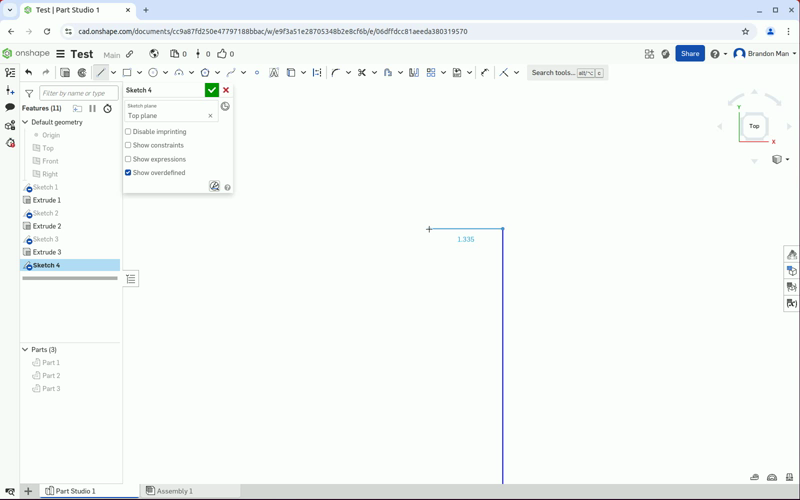
scroll(-6)
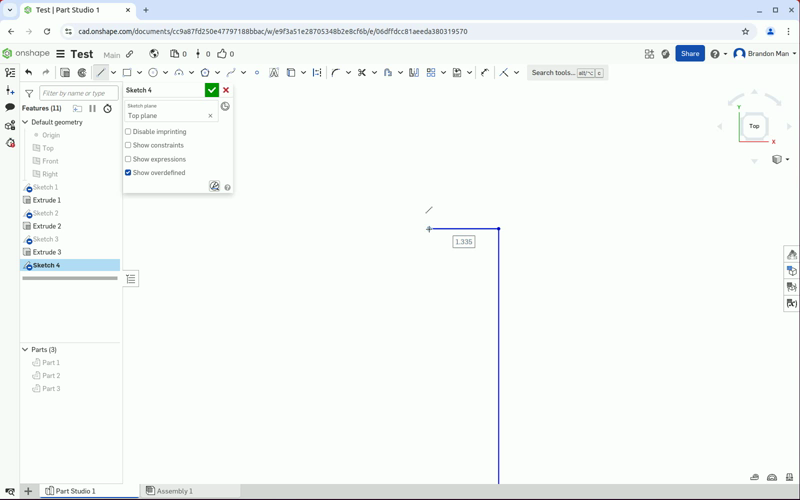
scroll(-6)
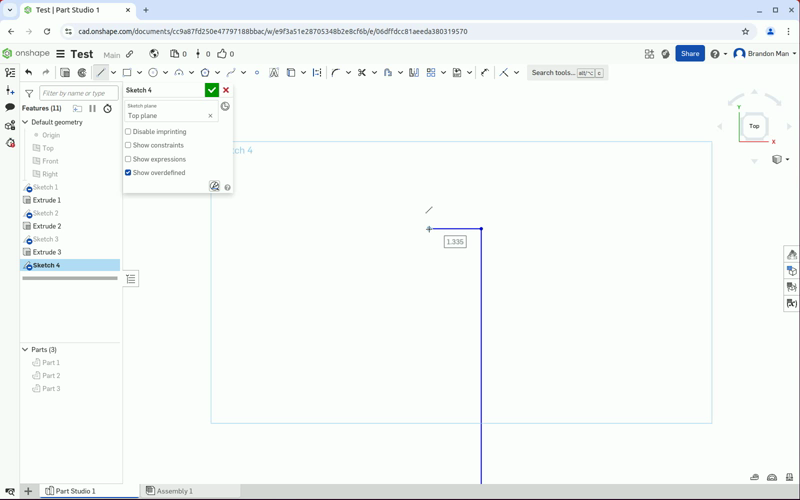
scroll(-6)
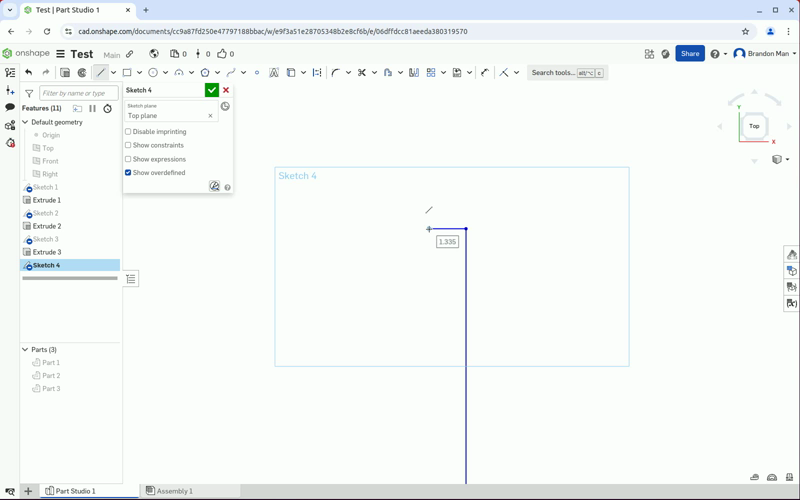
scroll(-6)
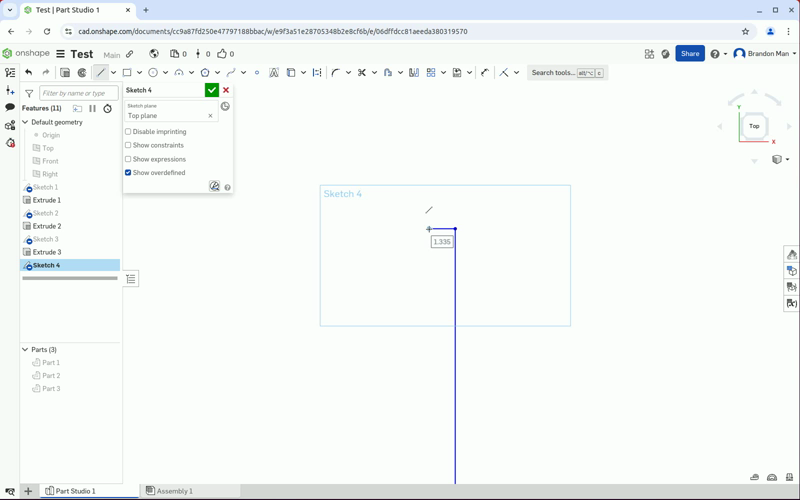
scroll(-6)
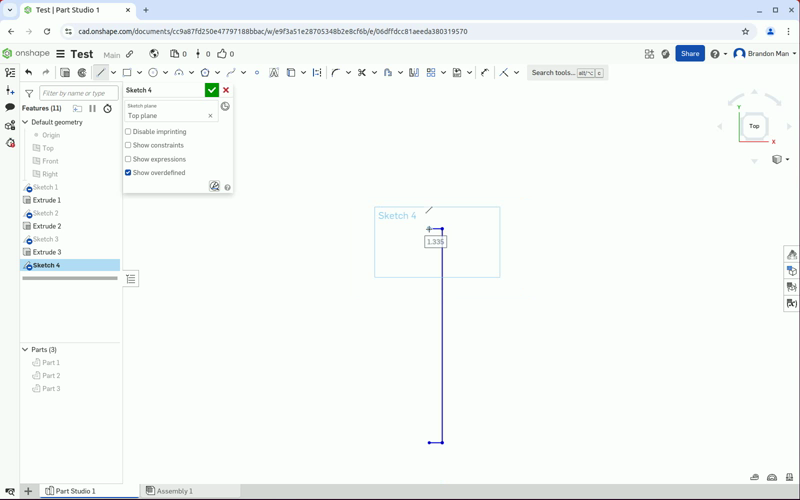
scroll(-6)
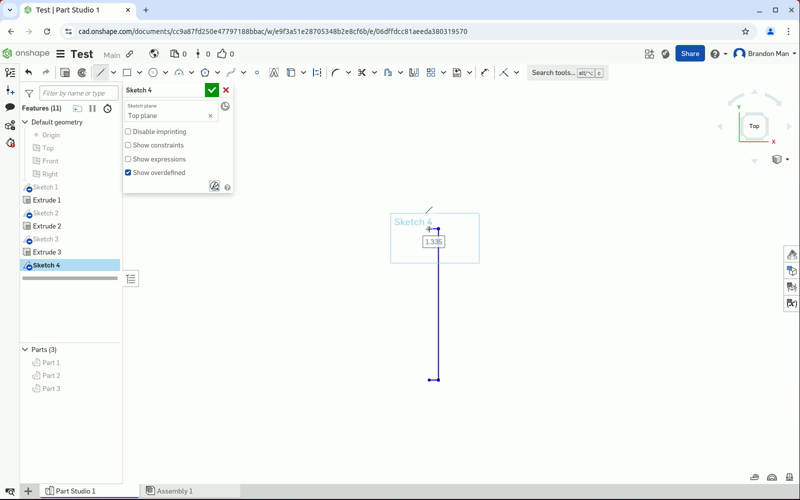
scroll(-6)
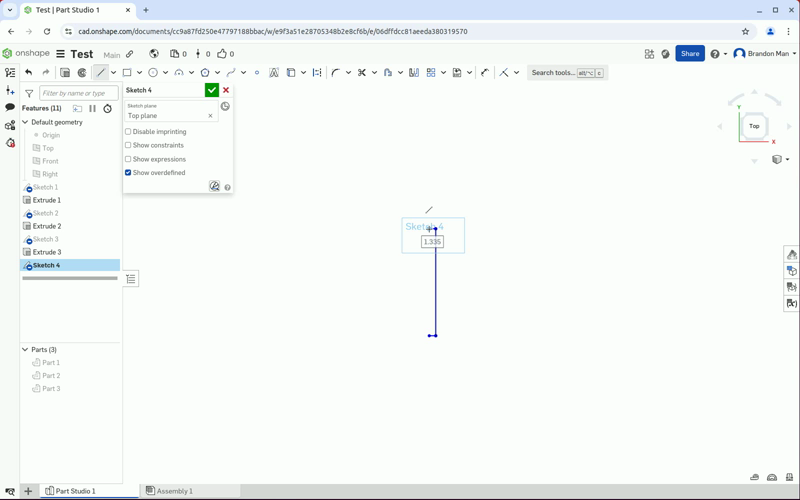
key_up(shift)
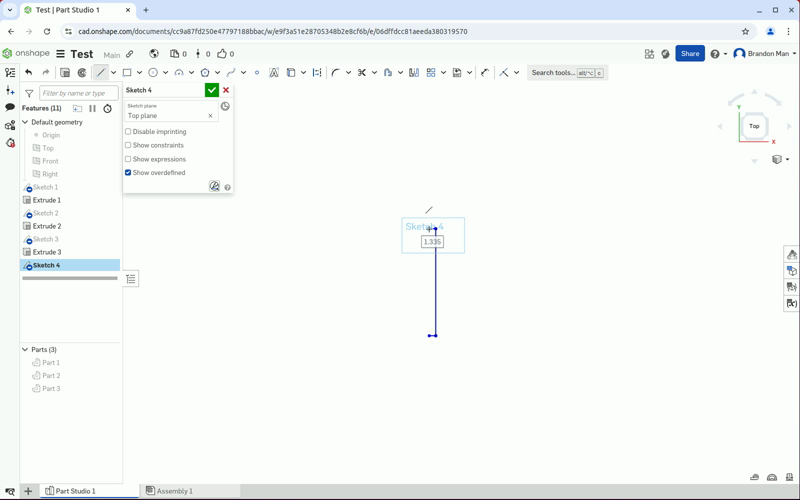
key_down(shift)
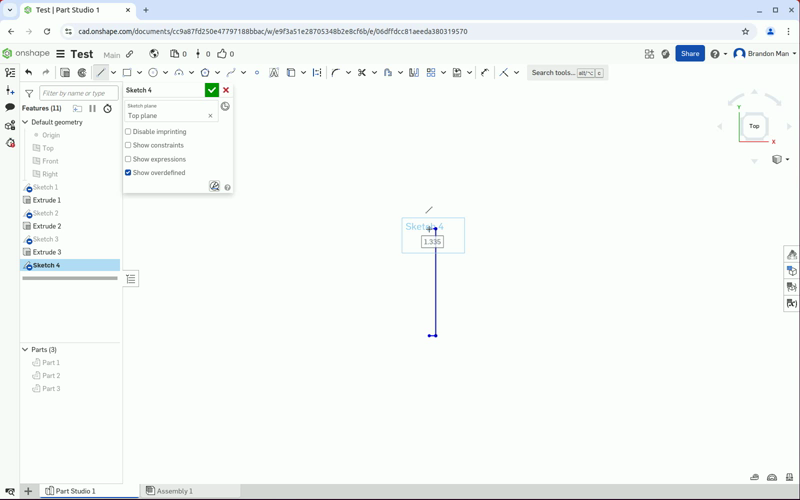
mouse_move(429, 335)
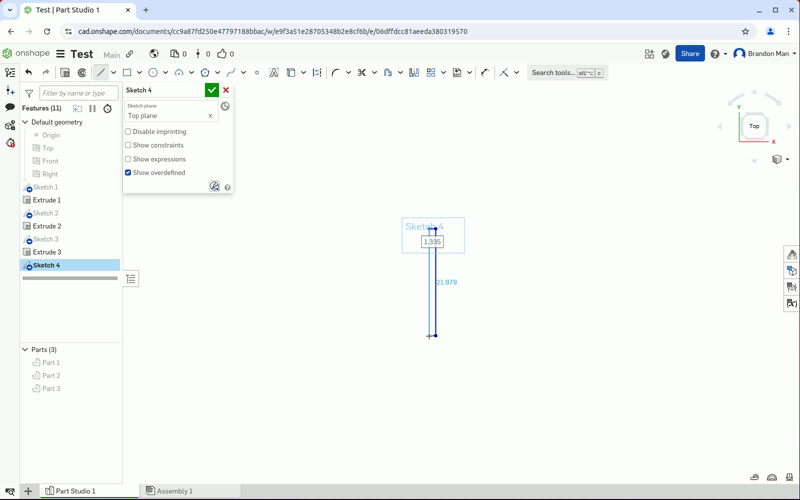
key_up(shift)
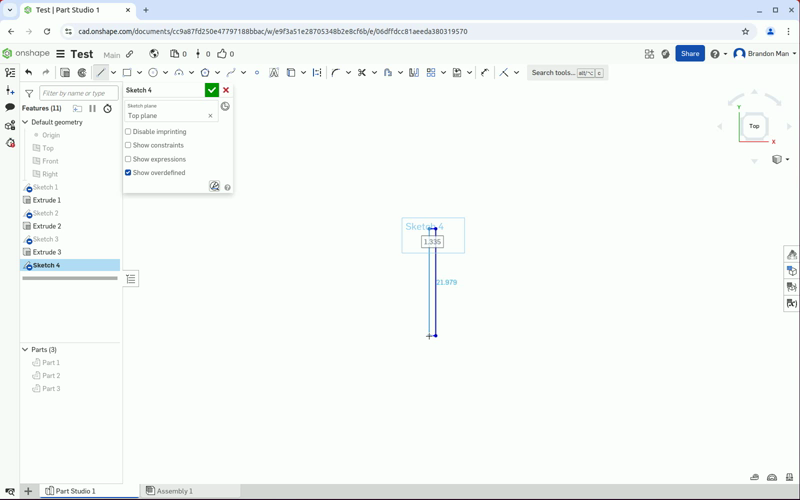
click(429, 335)
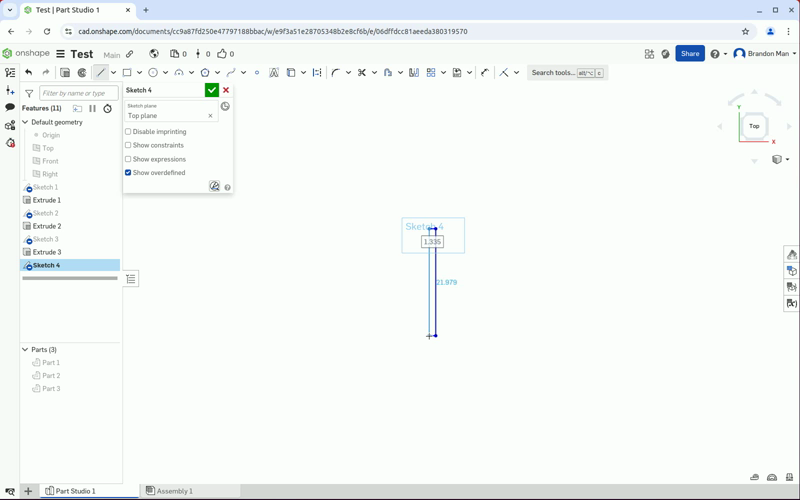
key(esc)
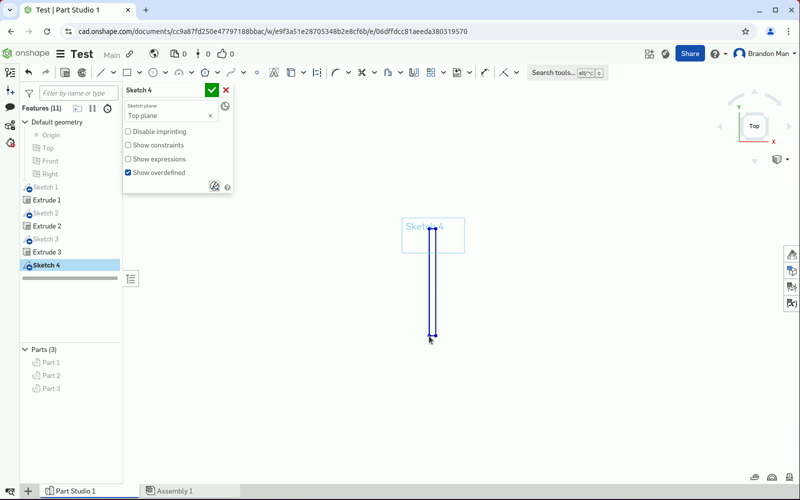
mouse_move(431, 304)
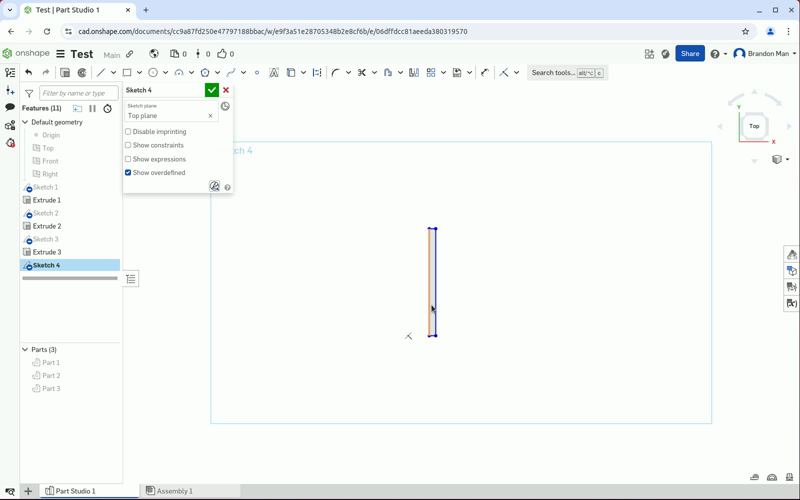
scroll(6)
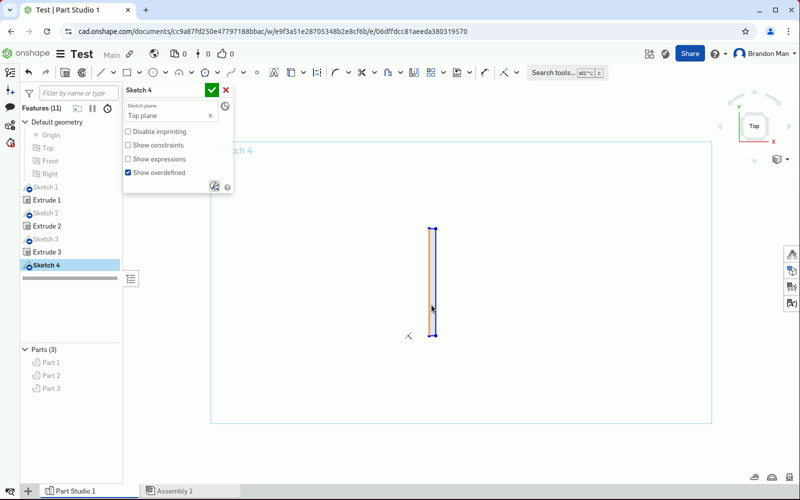
scroll(6)
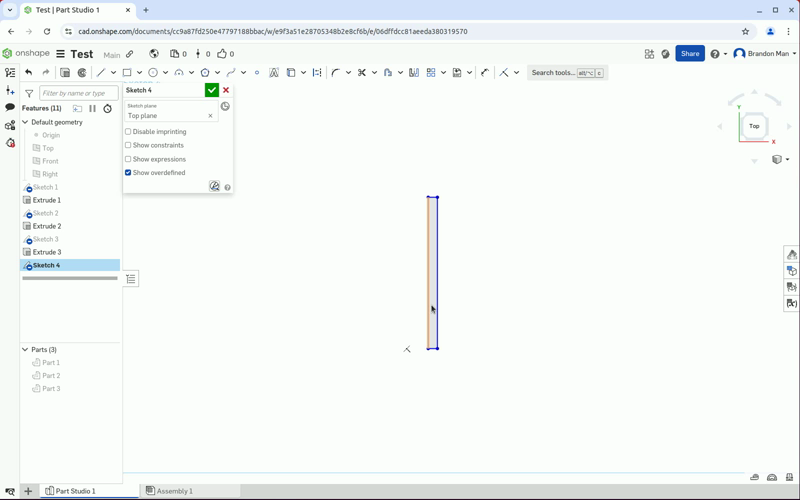
scroll(6)
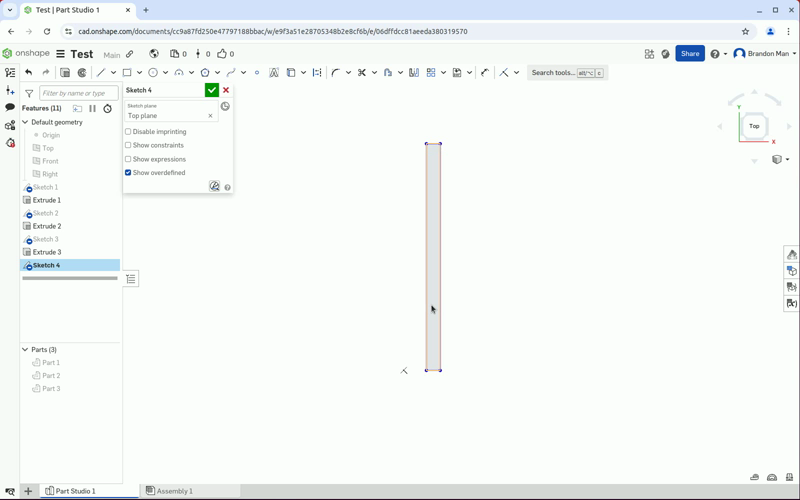
scroll(6)
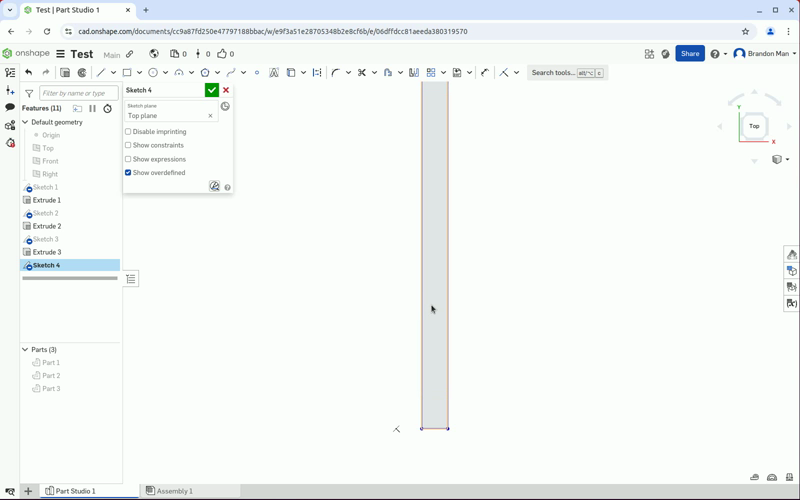
scroll(6)
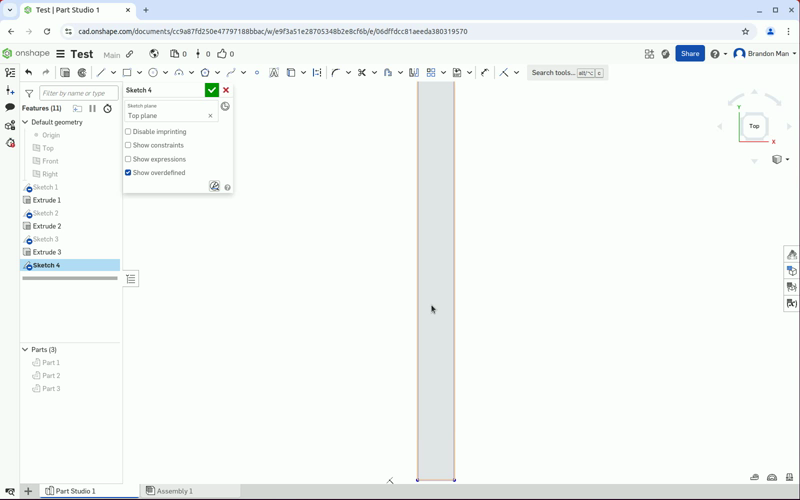
scroll(6)
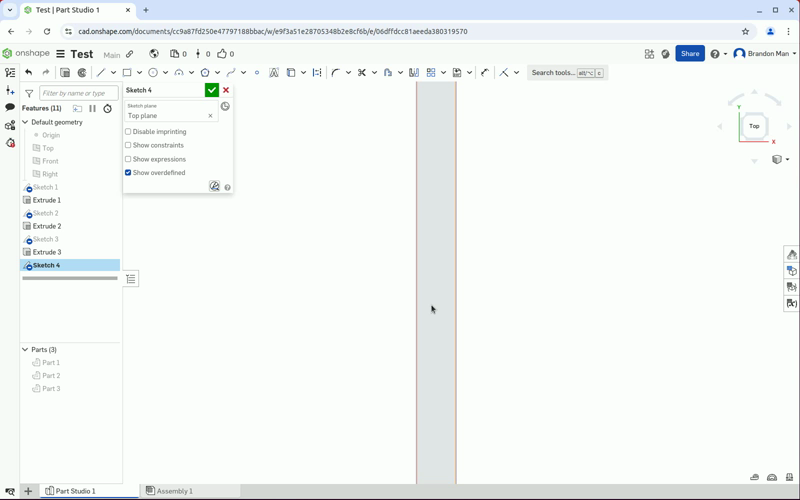
scroll(6)
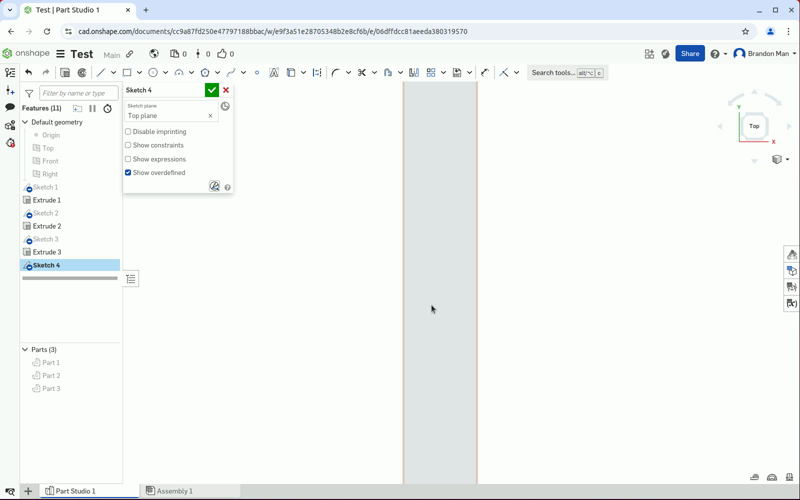
click(431, 304)
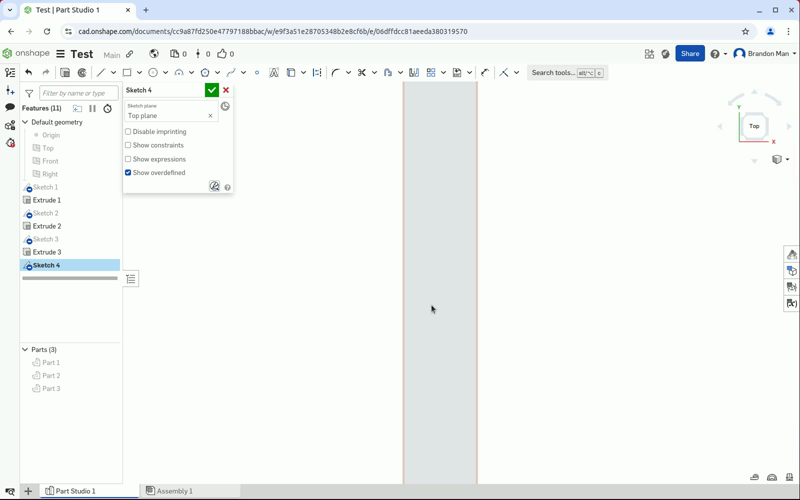
scroll(-6)
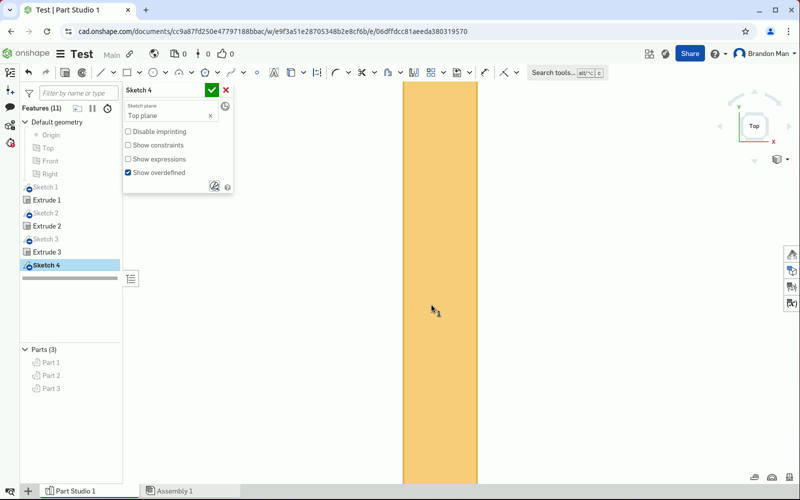
scroll(-6)
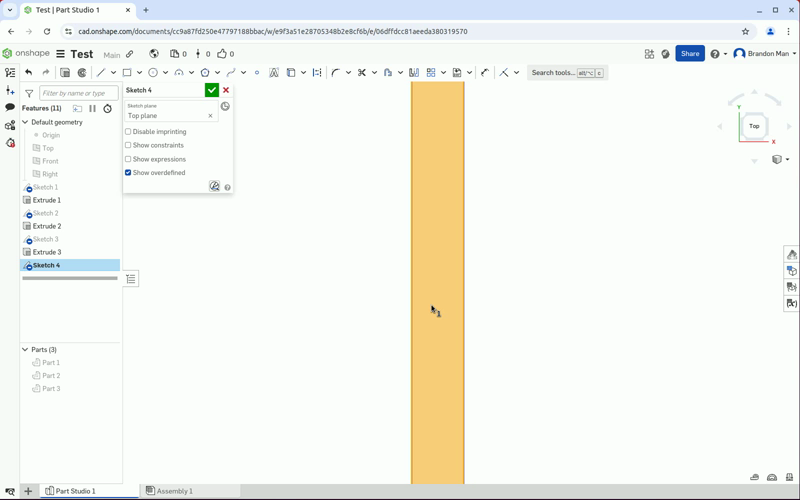
scroll(-6)
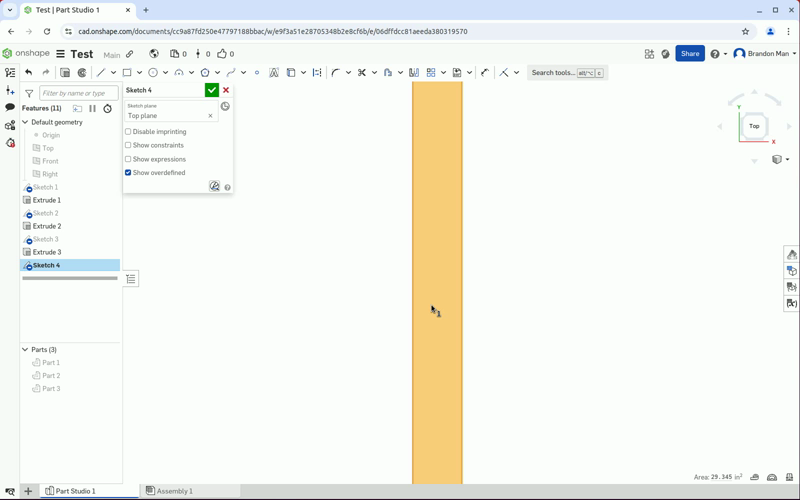
scroll(-6)
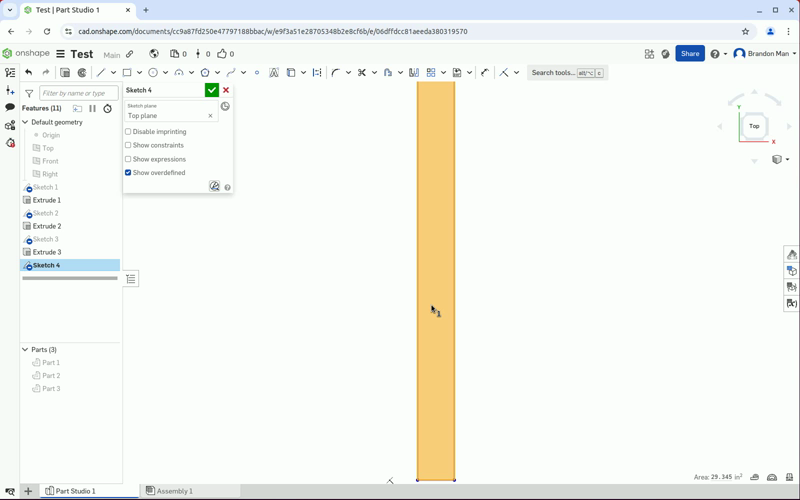
scroll(-6)
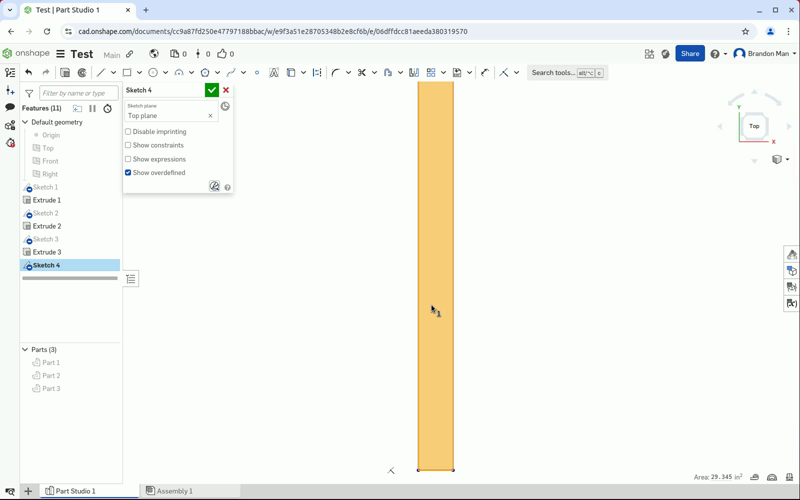
scroll(-6)
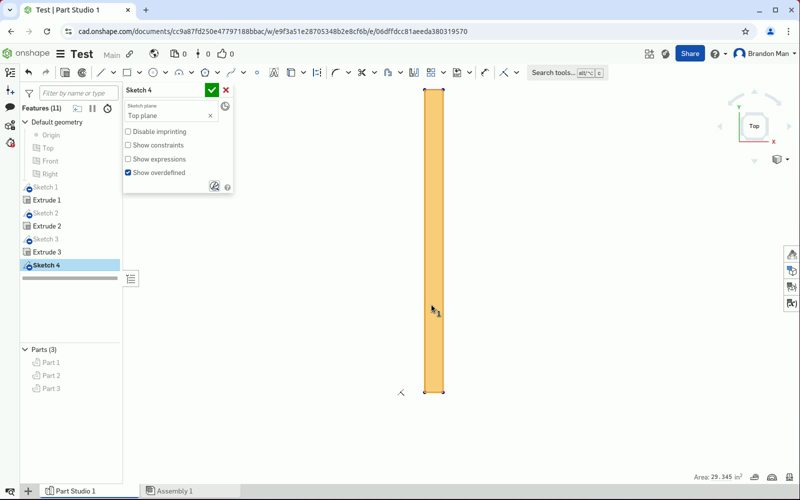
scroll(-6)
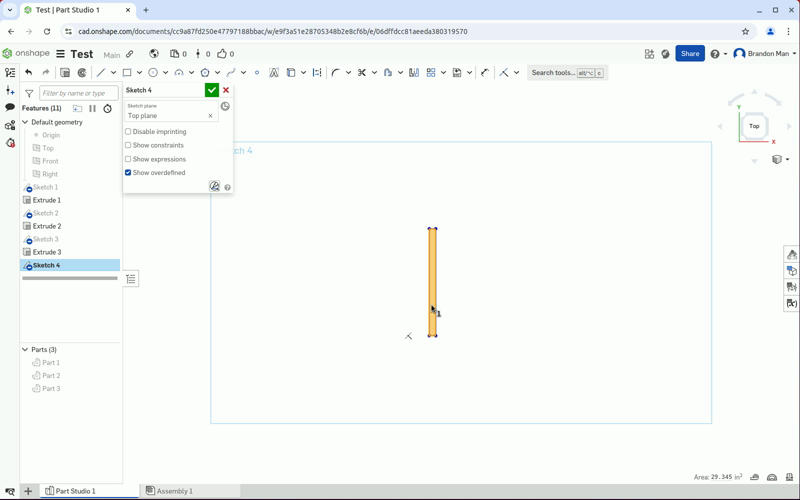
mouse_move(73, 352)
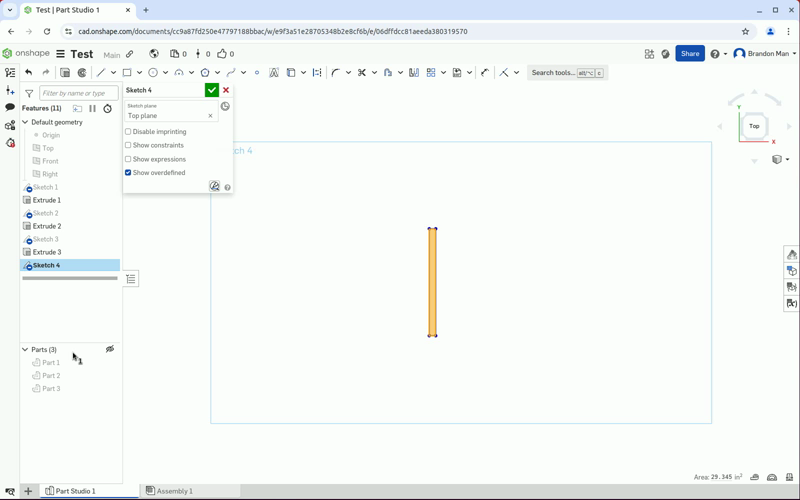
key(shift+y)
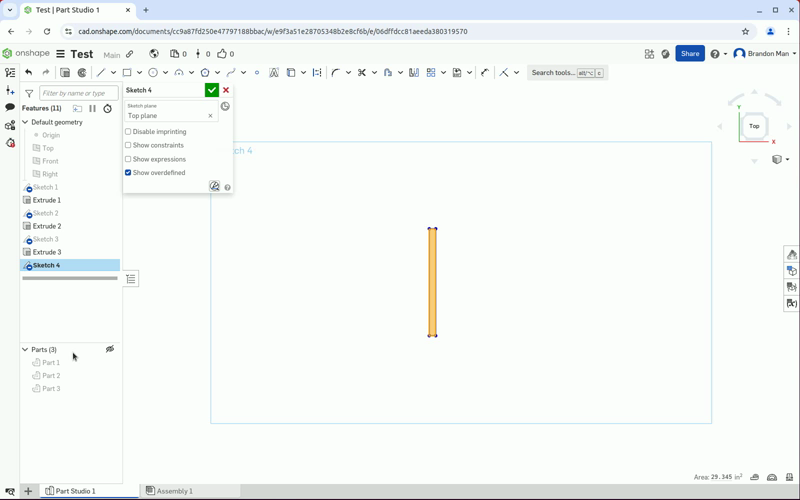
key(shift+e)
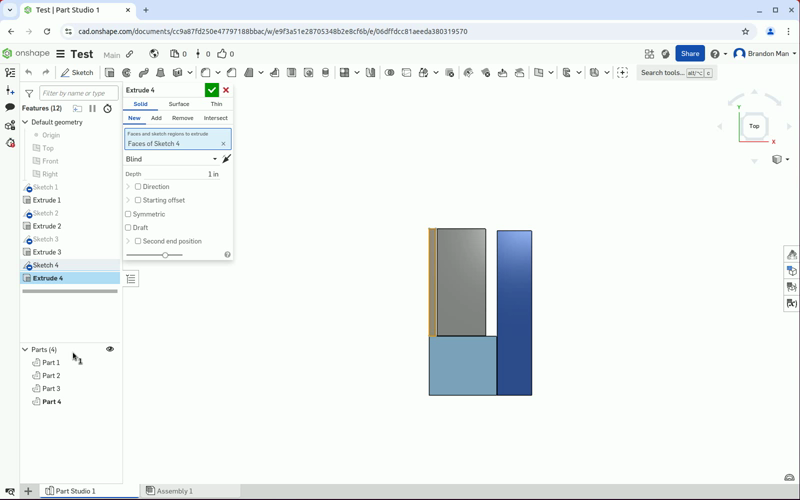
mouse_move(143, 106)
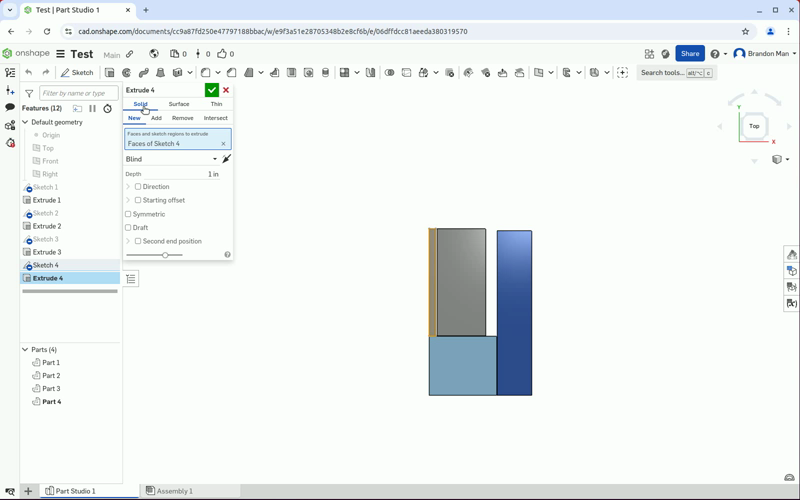
click(143, 106)
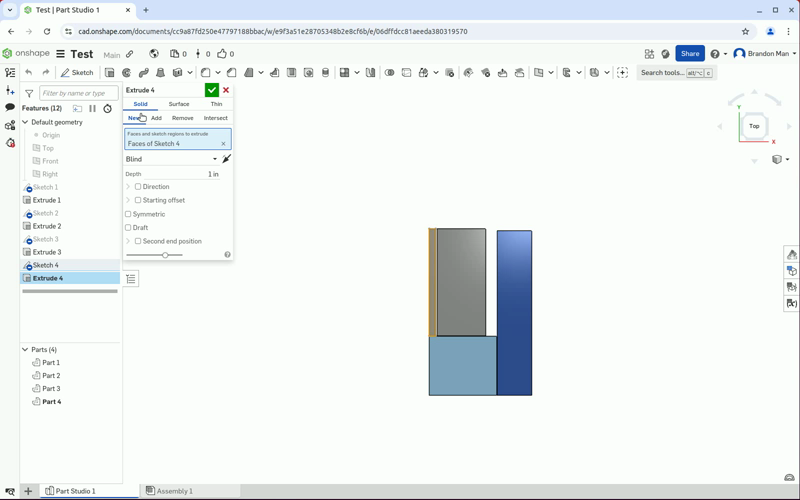
mouse_move(137, 120)
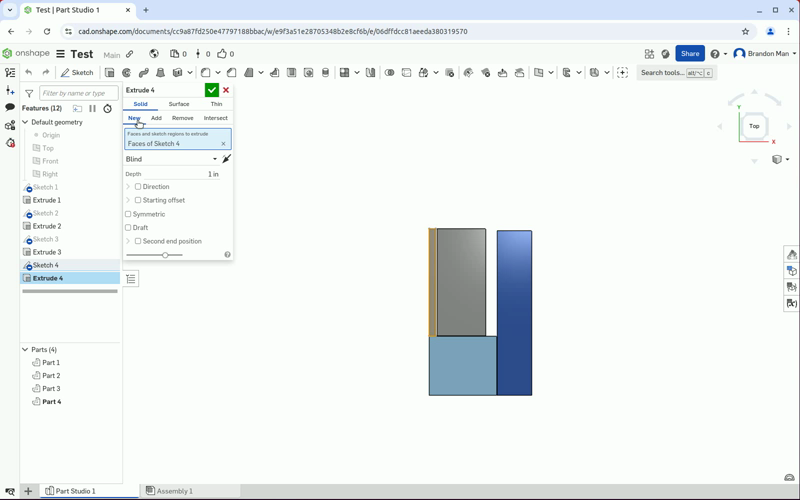
click(137, 120)
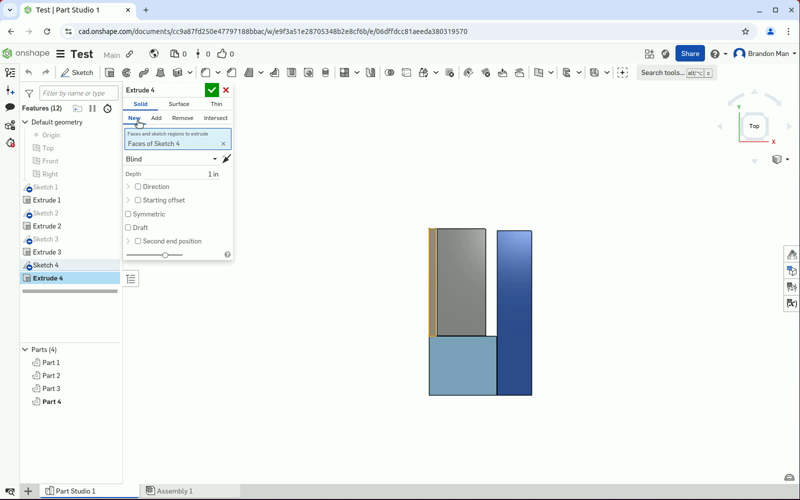
key(tab, 4)
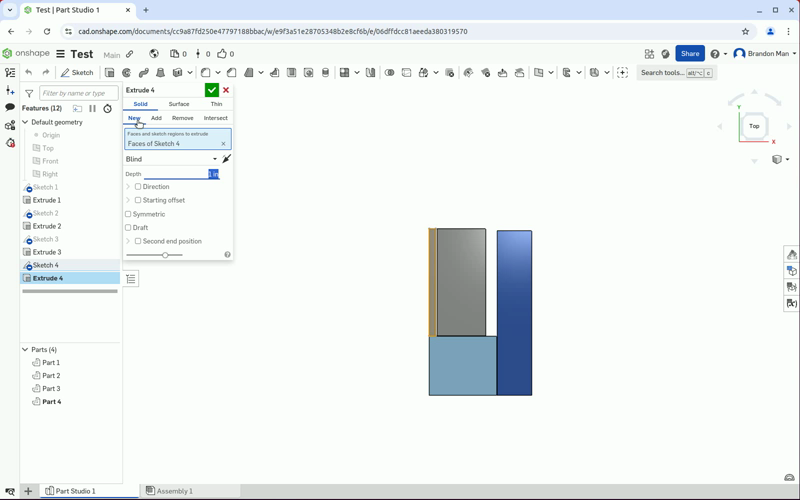
text(9.628)
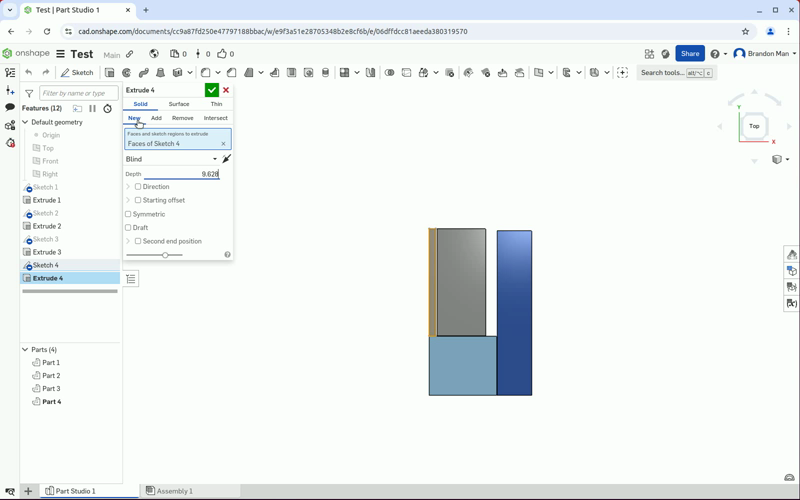
key(enter)
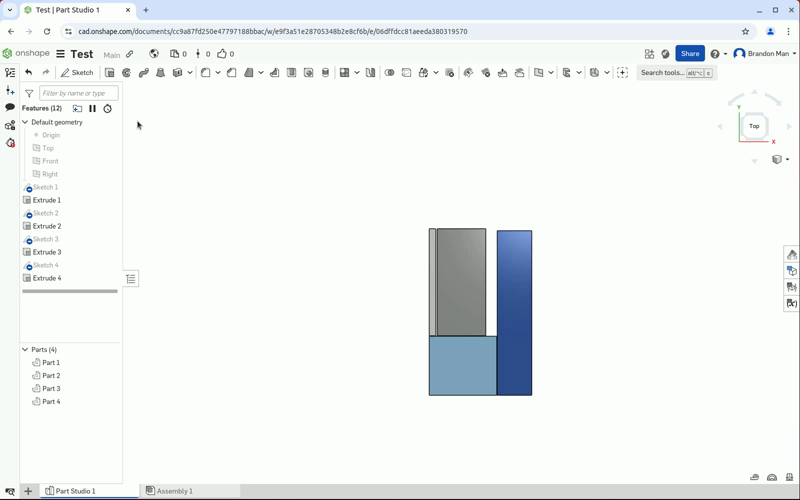
key(shift+h)
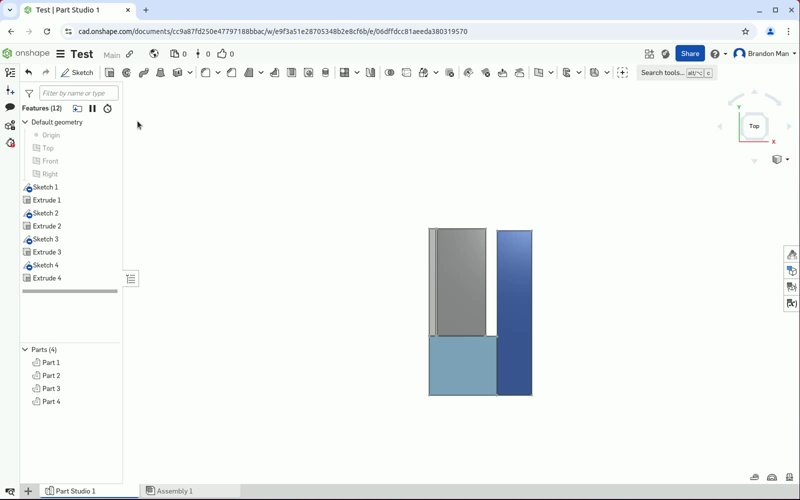
key(shift+h)
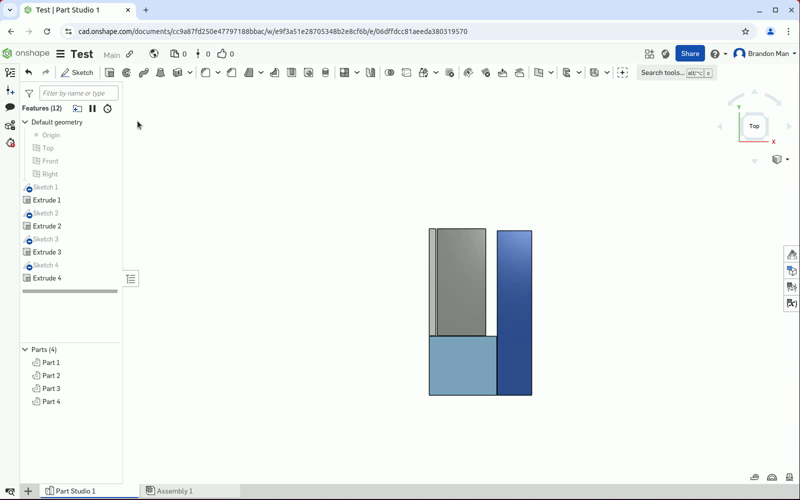
mouse_move(73, 189)
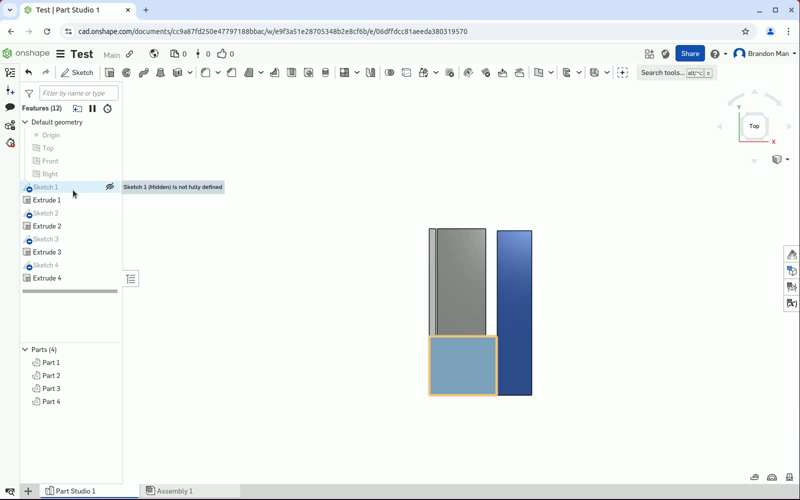
click(73, 189)
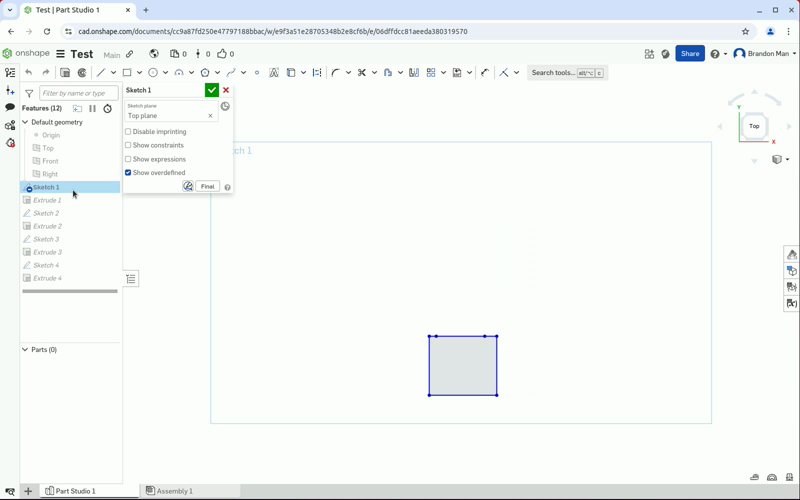
mouse_move(229, 92)
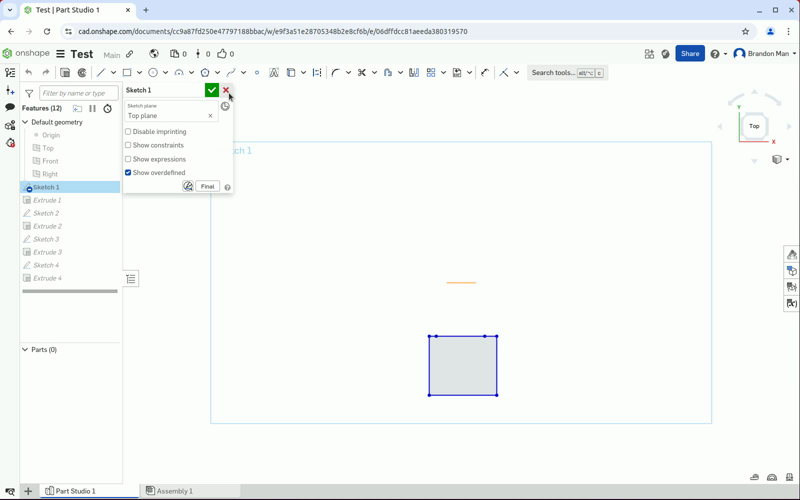
click(229, 92)
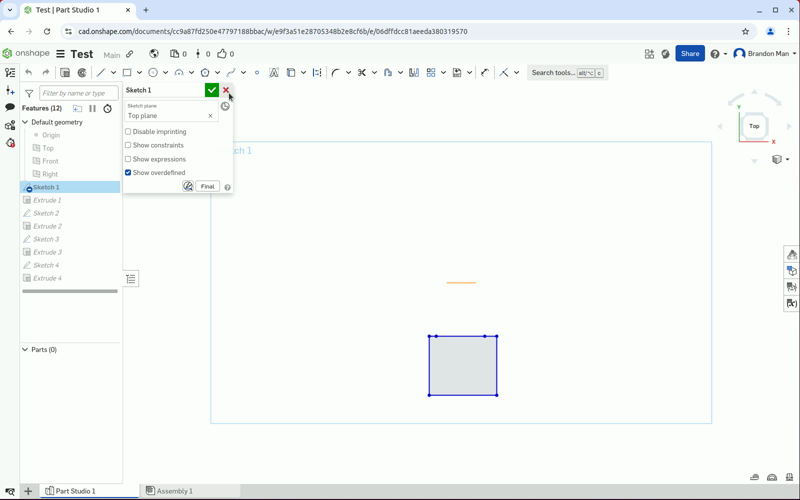
key(shift+s)
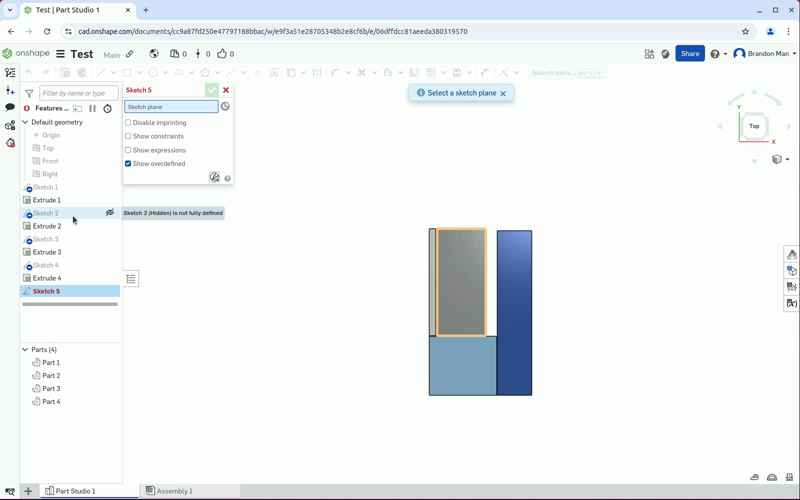
scroll(3)
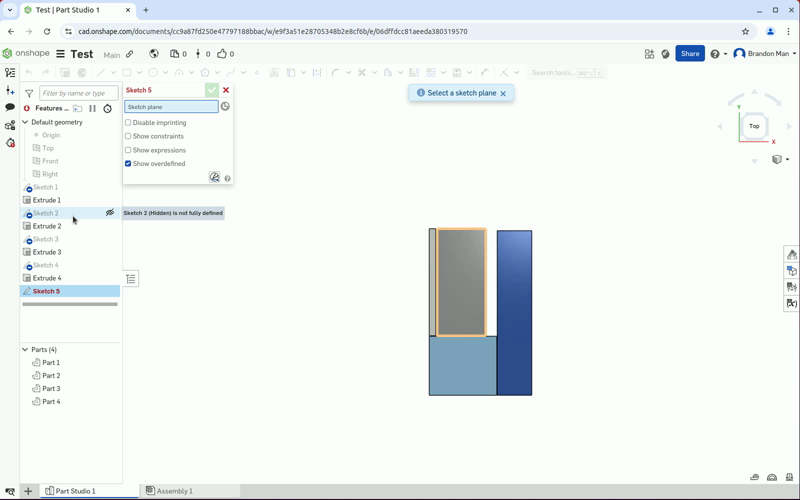
mouse_move(73, 150)
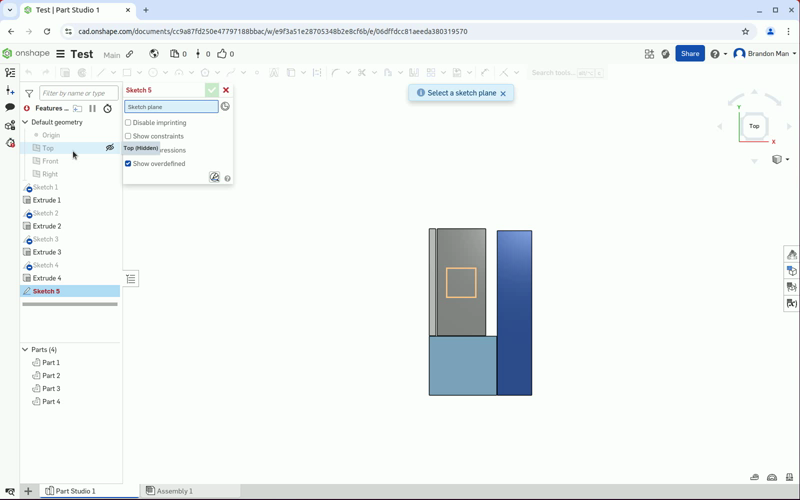
click(73, 150)
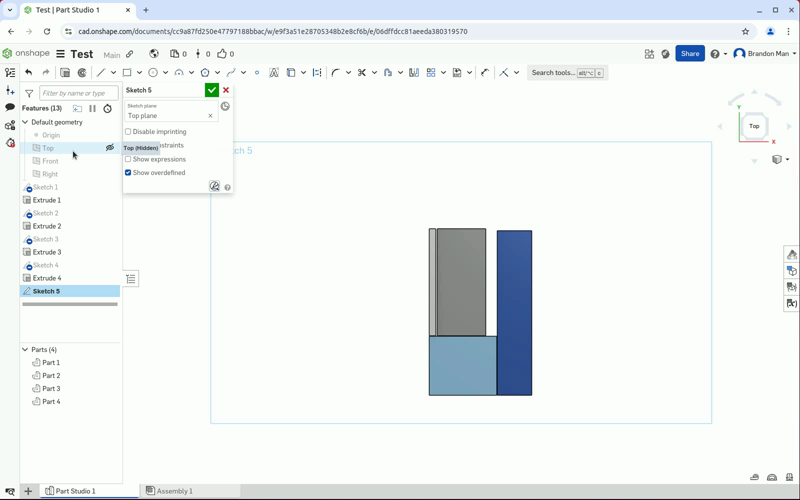
mouse_move(73, 352)
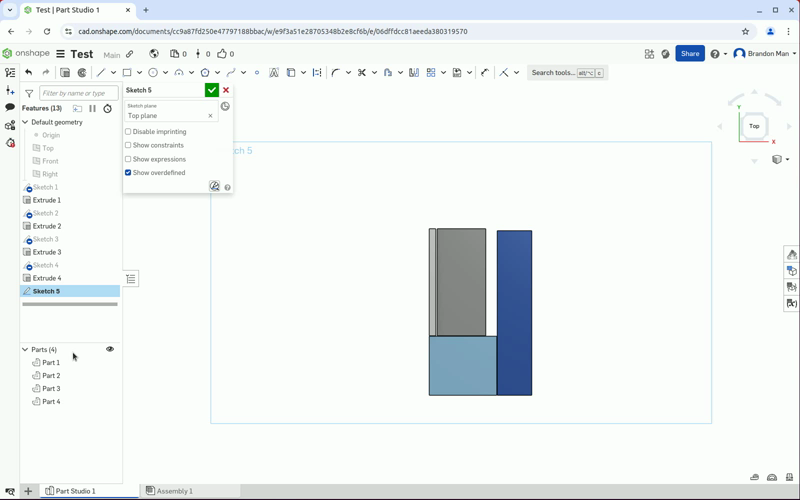
key(y)
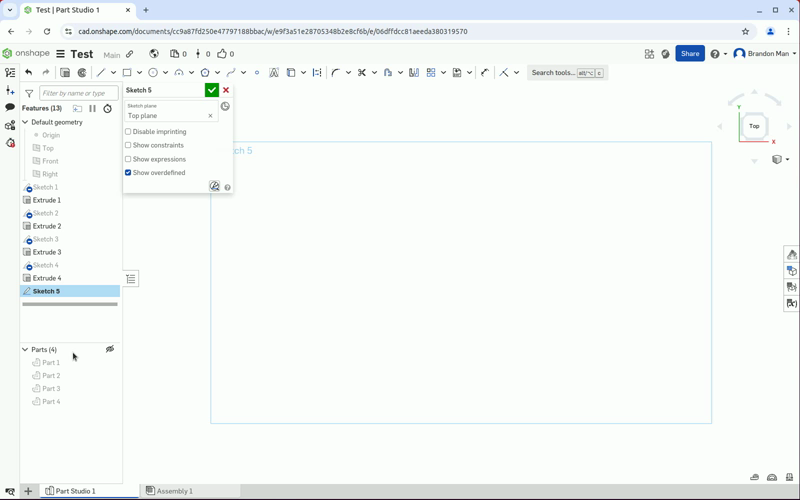
key(l)
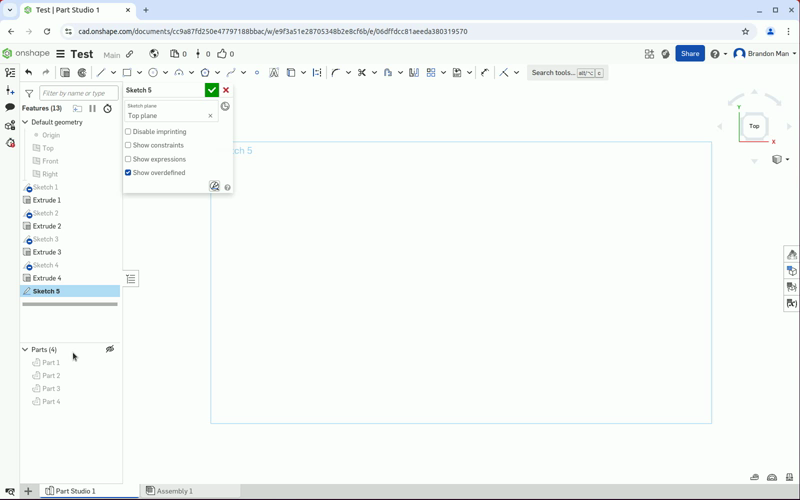
key_down(shift)
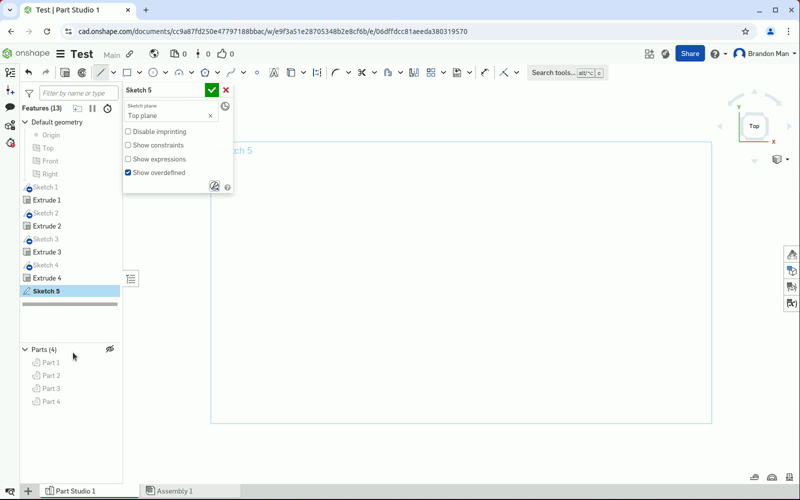
mouse_move(484, 335)
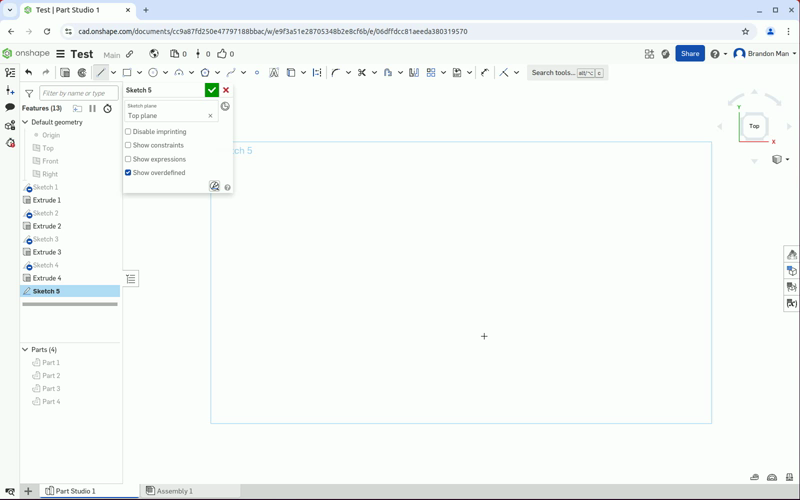
click(484, 335)
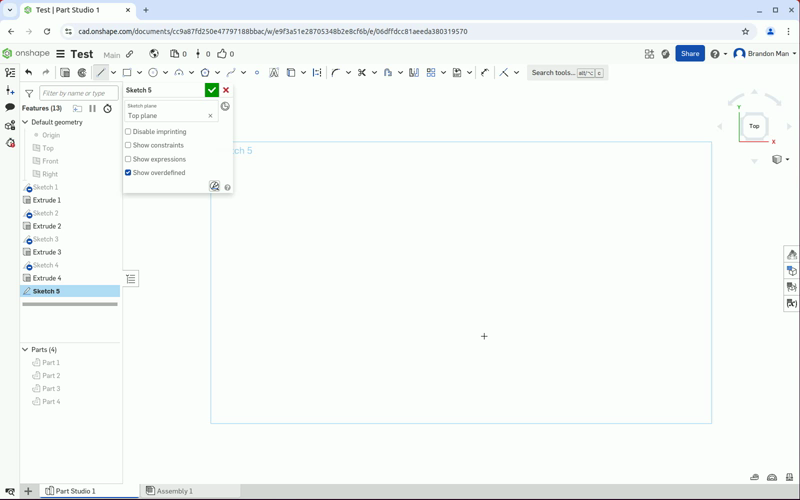
key_up(shift)
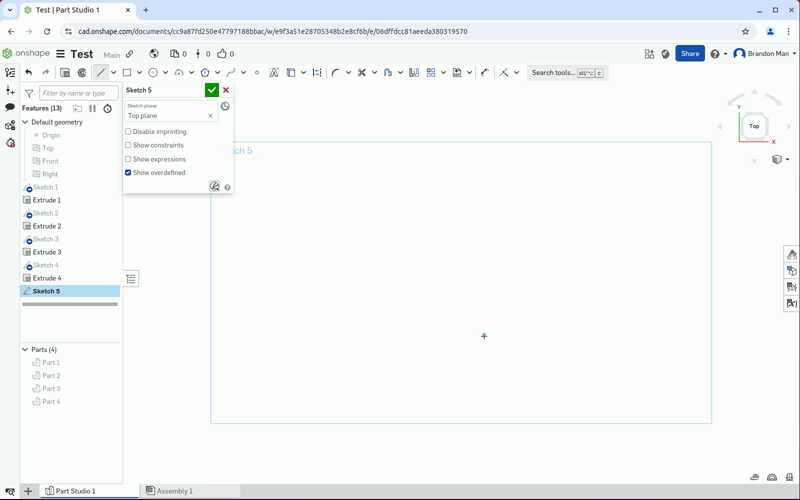
key_down(shift)
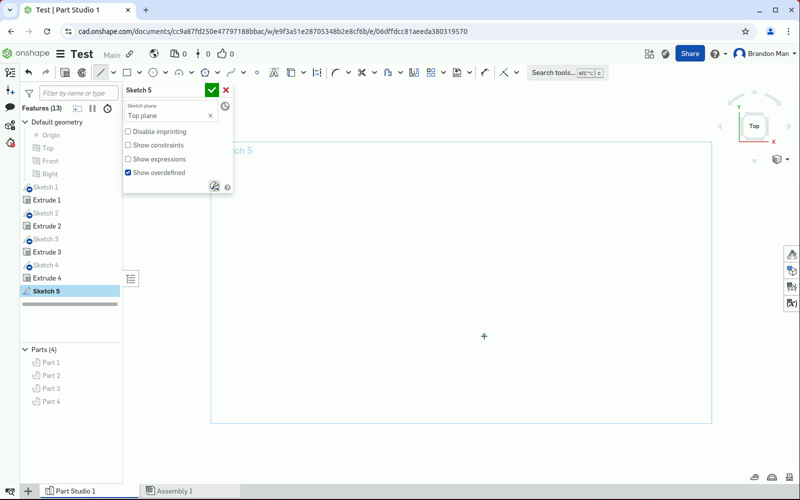
mouse_move(514, 335)
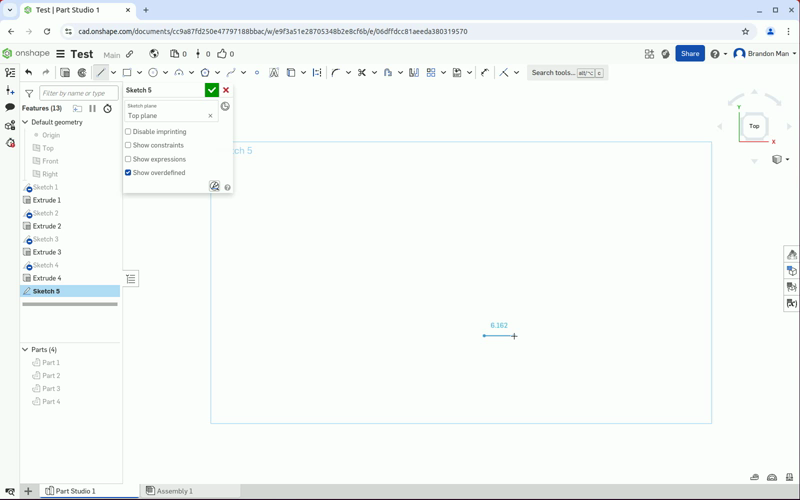
mouse_move(496, 335)
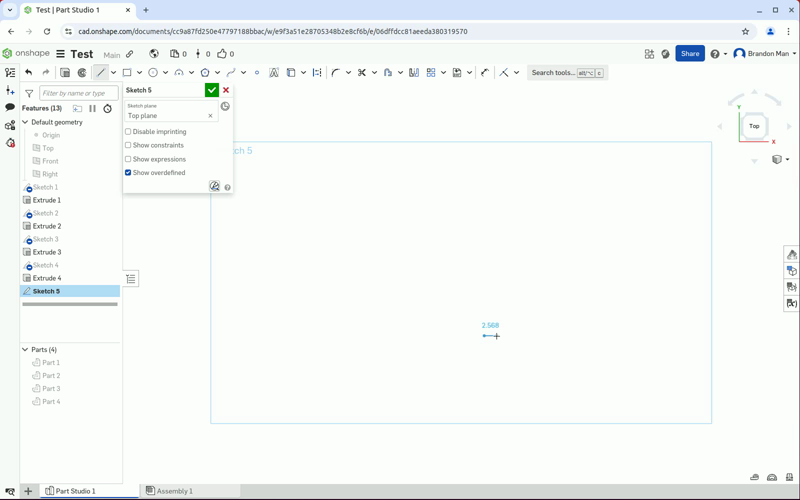
click(496, 335)
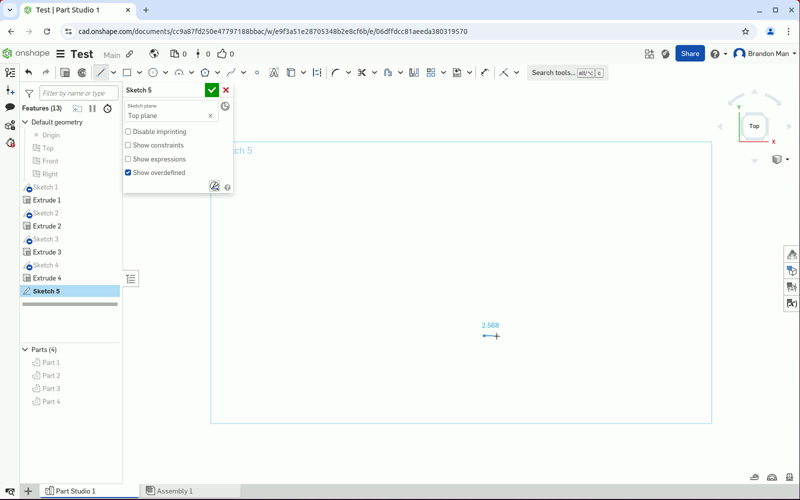
key_up(shift)
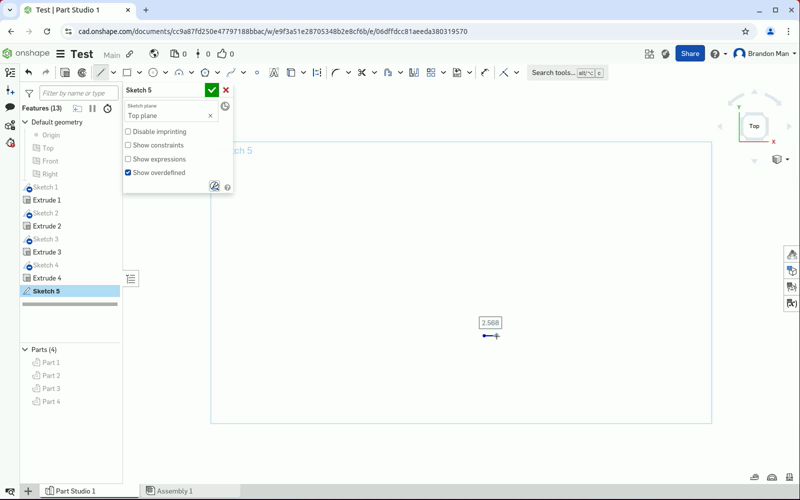
key_down(shift)
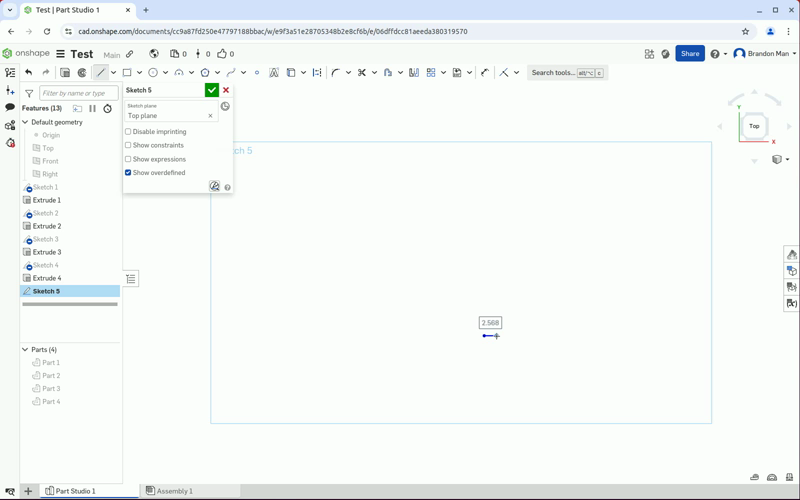
mouse_move(496, 228)
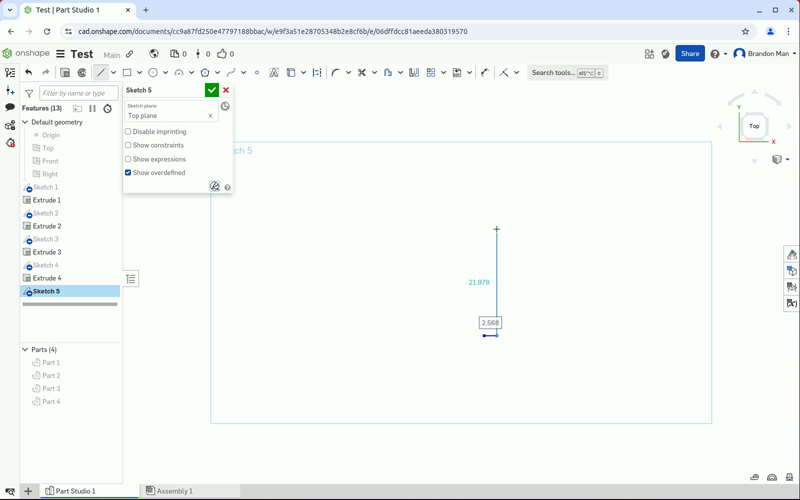
click(496, 228)
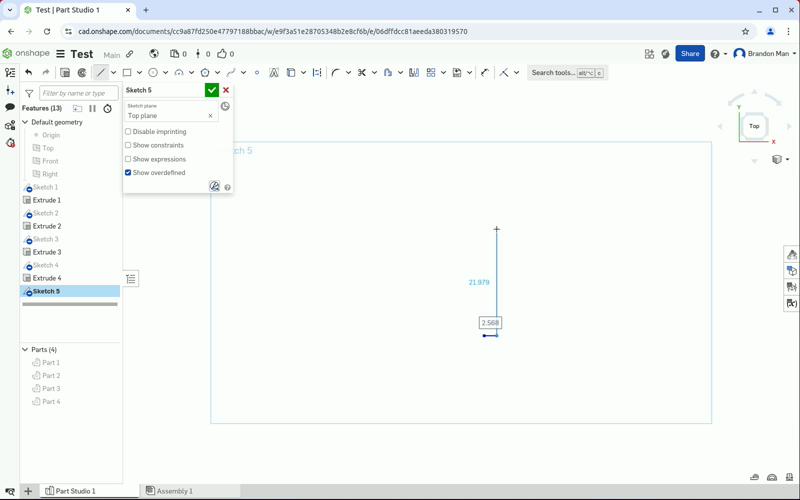
key_up(shift)
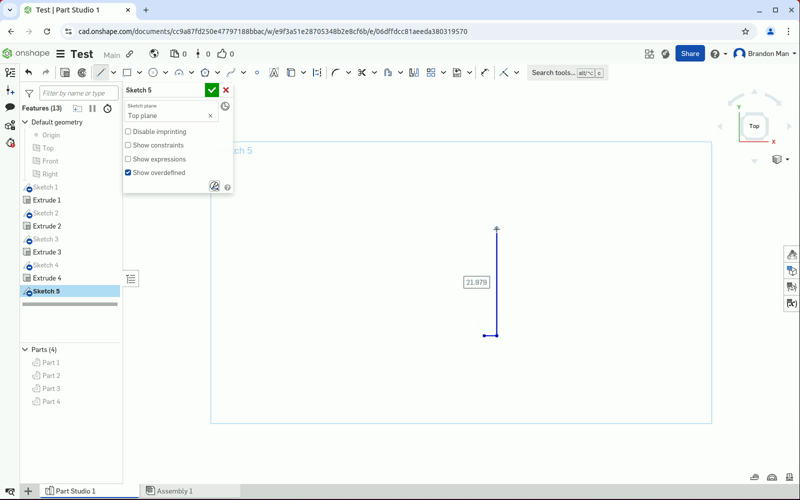
key_down(shift)
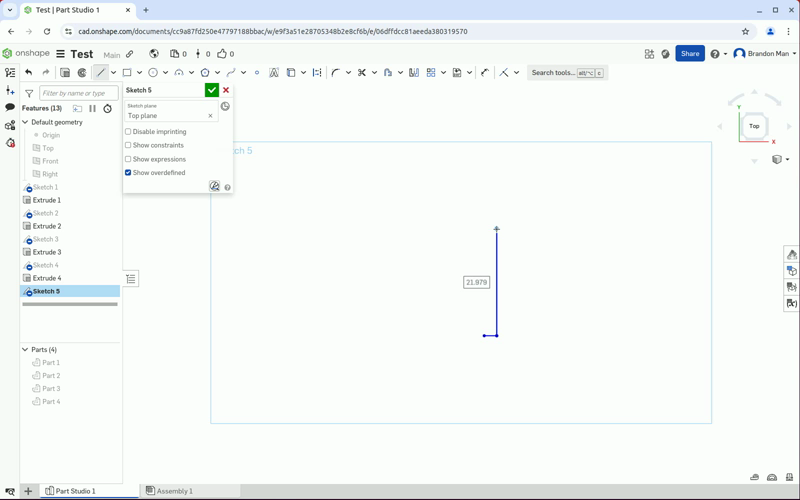
mouse_move(526, 228)
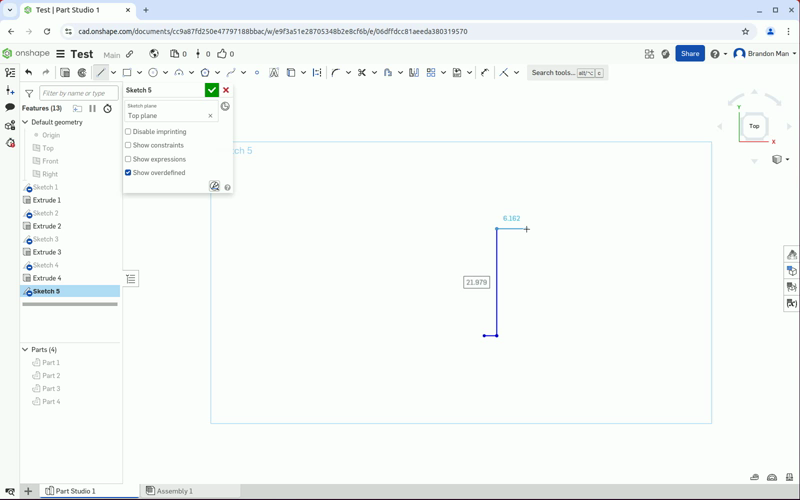
mouse_move(484, 228)
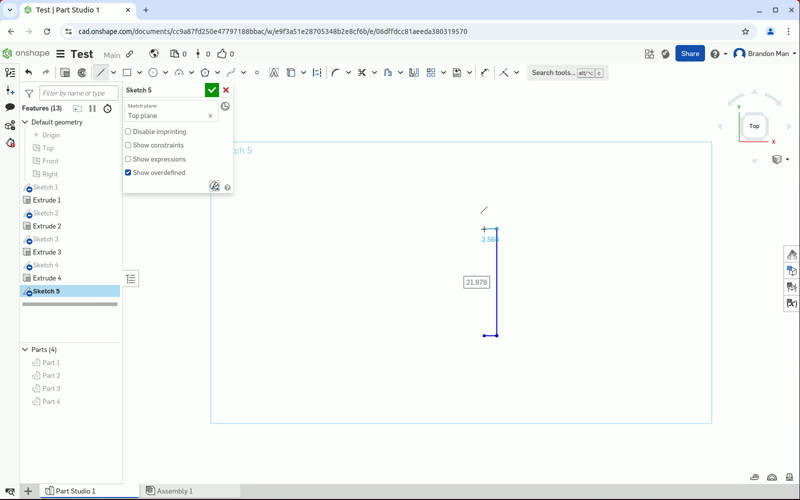
click(484, 228)
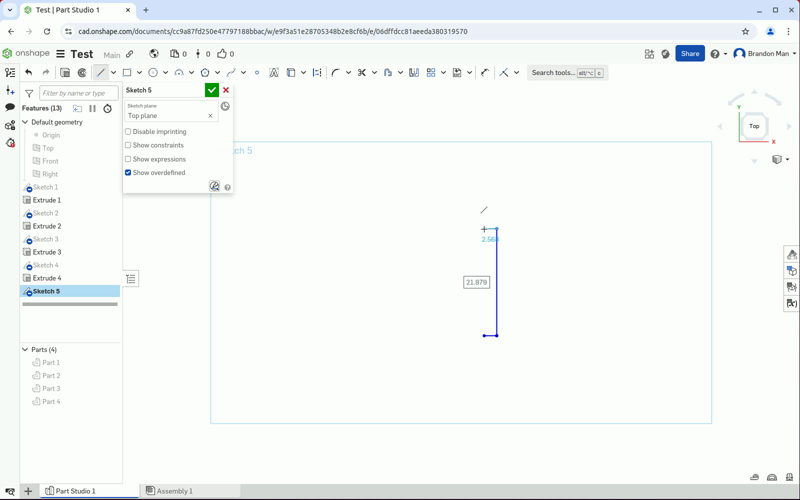
key_up(shift)
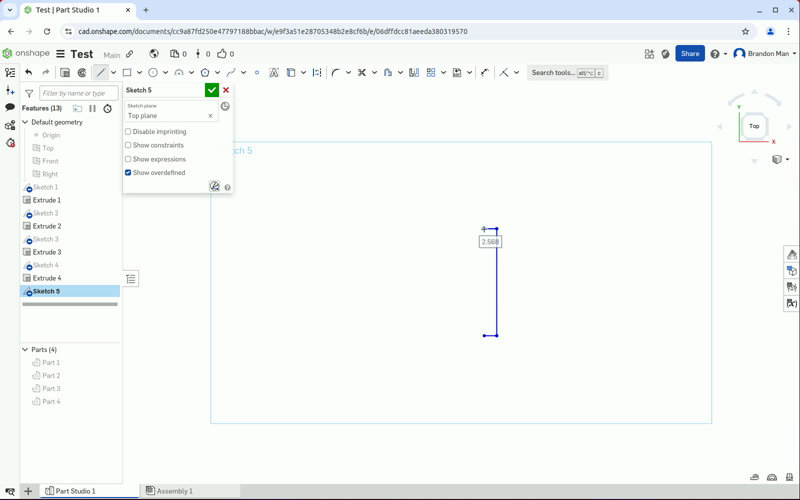
key_down(shift)
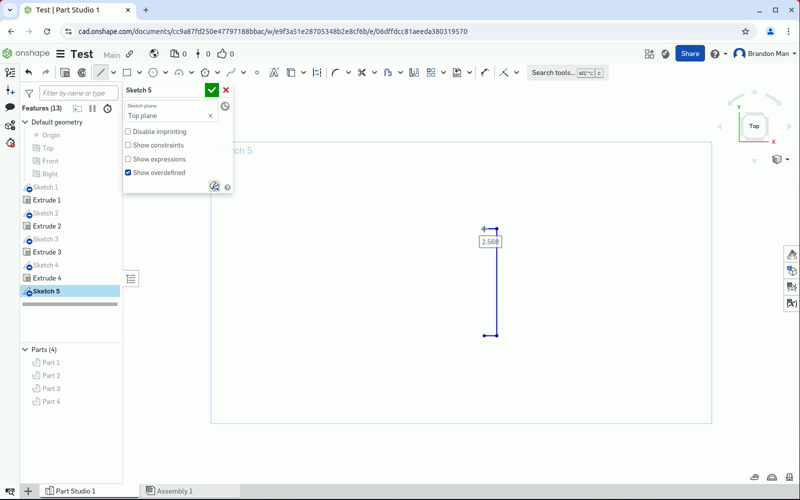
mouse_move(484, 335)
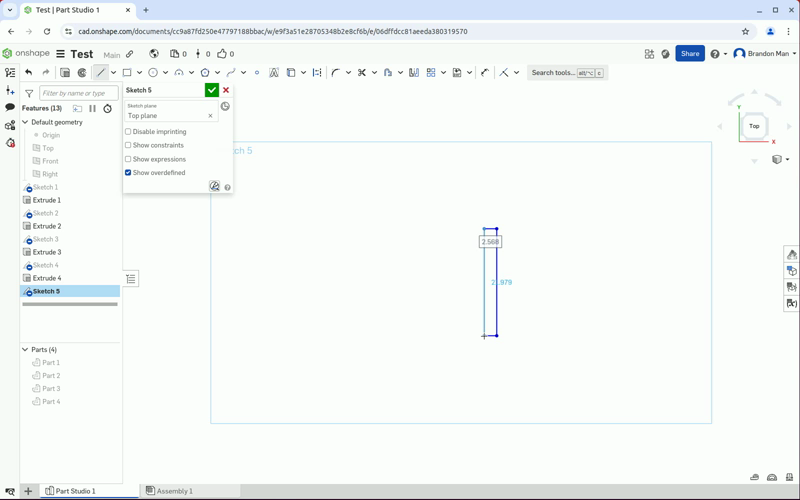
key_up(shift)
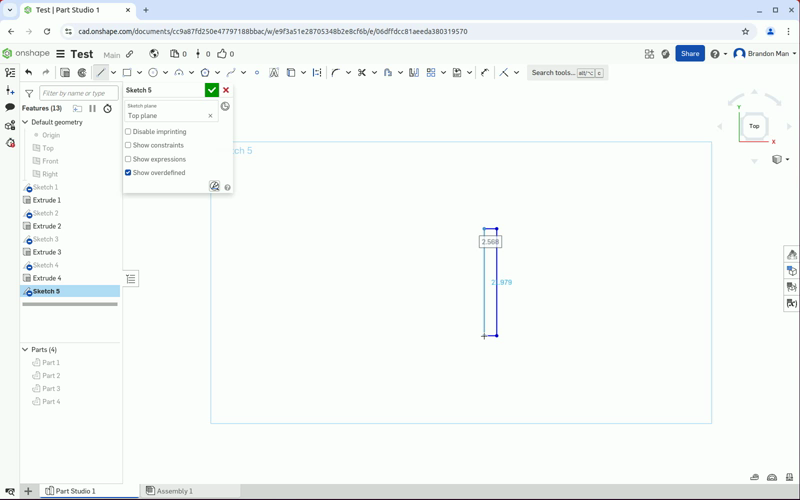
click(484, 335)
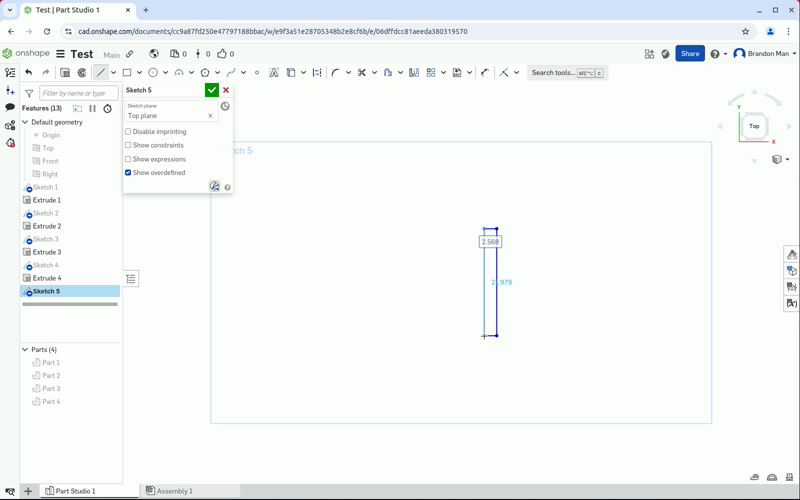
key(esc)
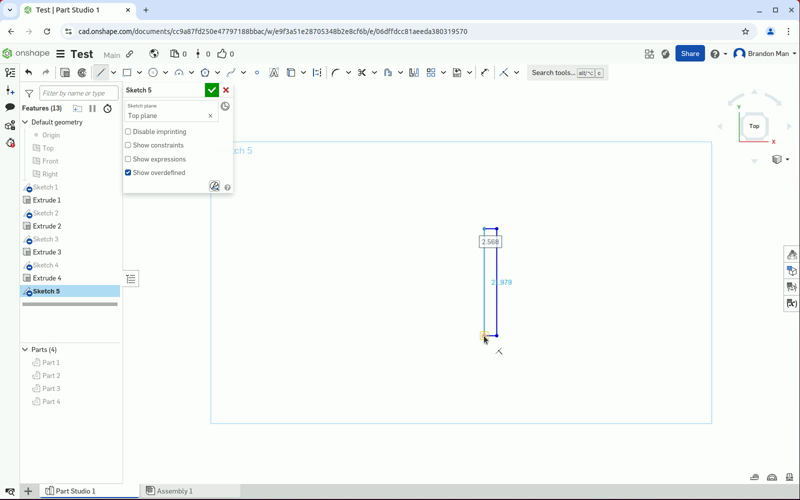
mouse_move(485, 297)
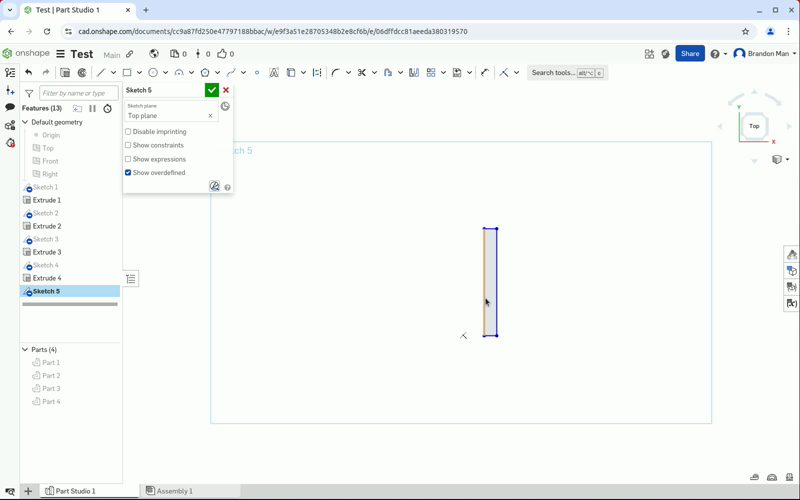
scroll(6)
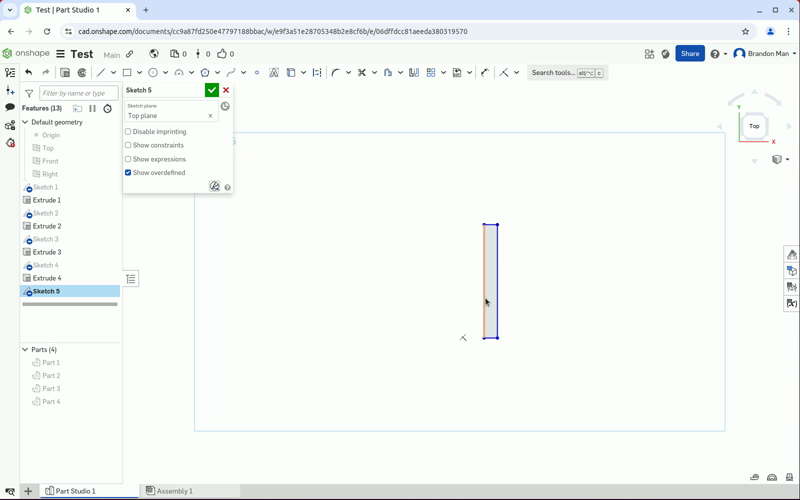
scroll(6)
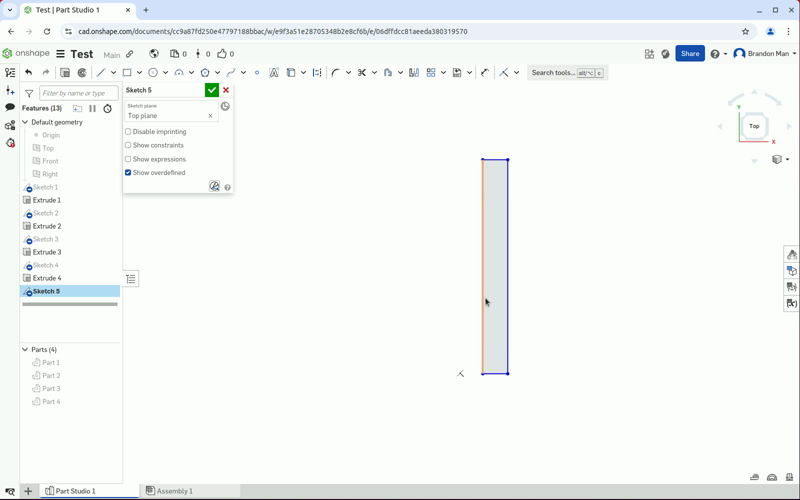
scroll(6)
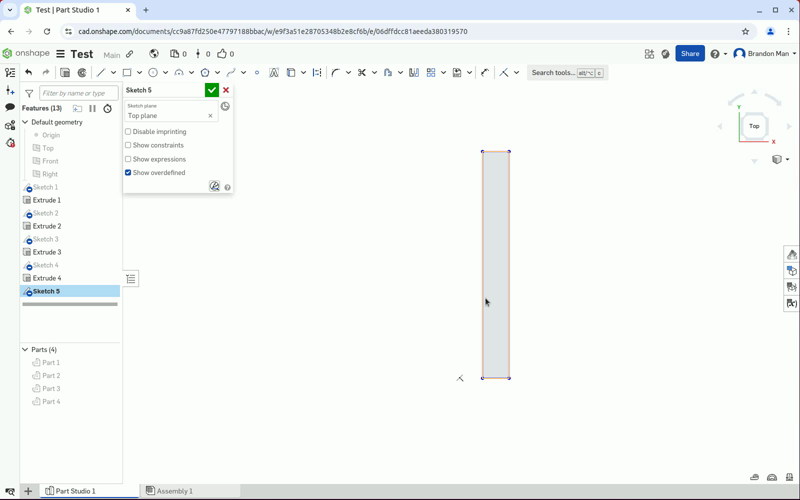
scroll(6)
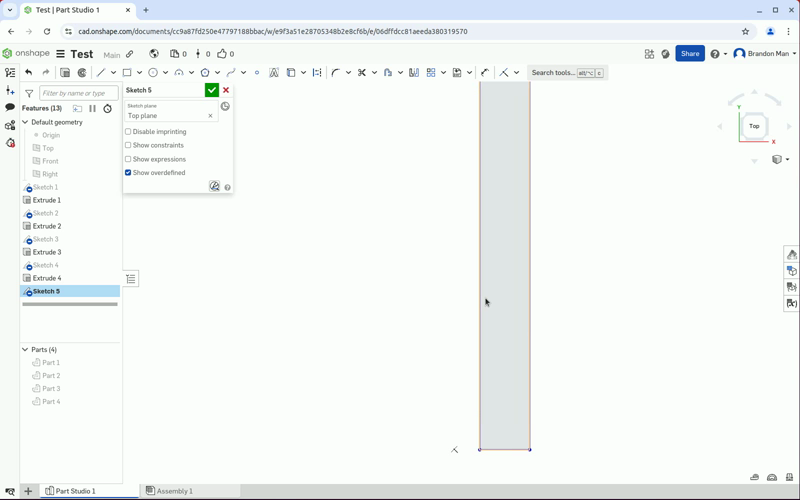
scroll(6)
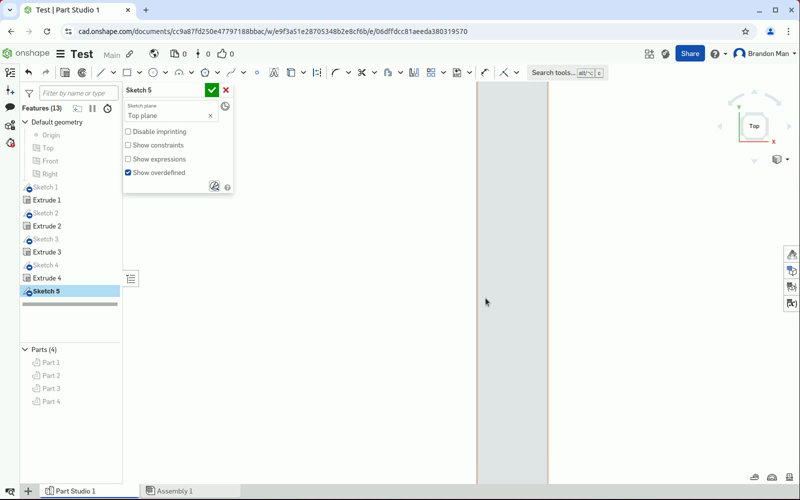
scroll(6)
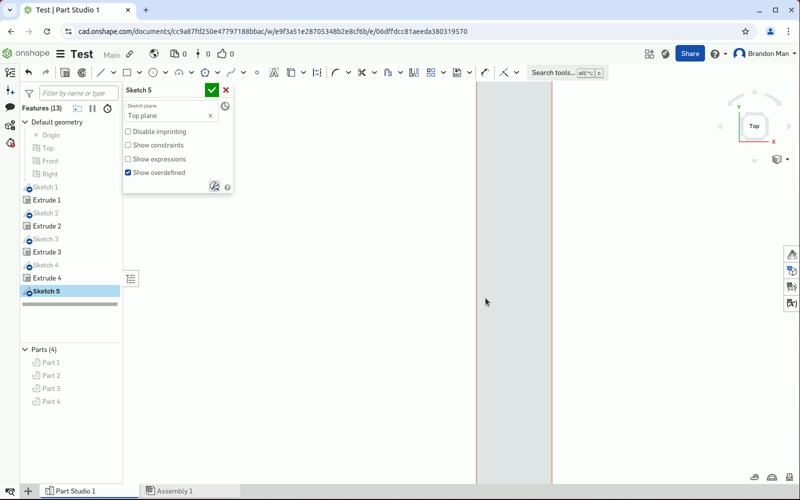
scroll(6)
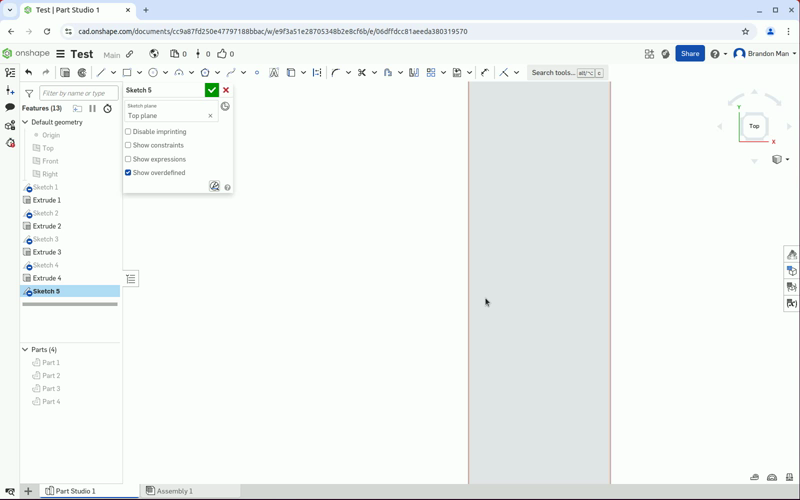
click(485, 297)
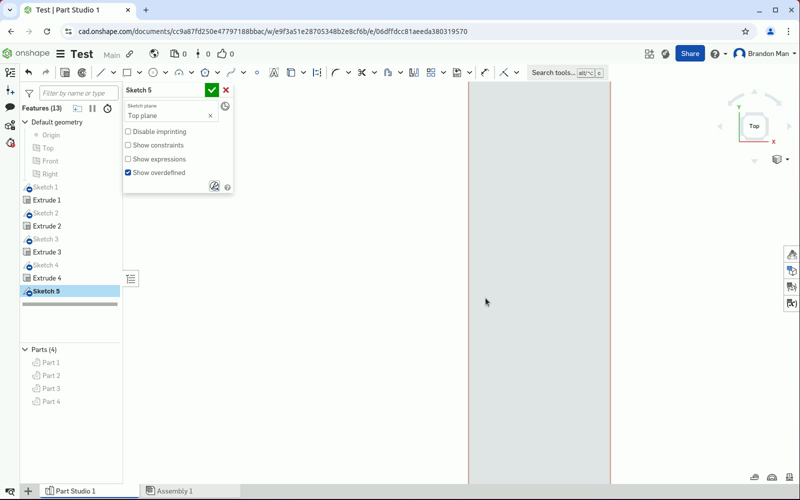
scroll(-6)
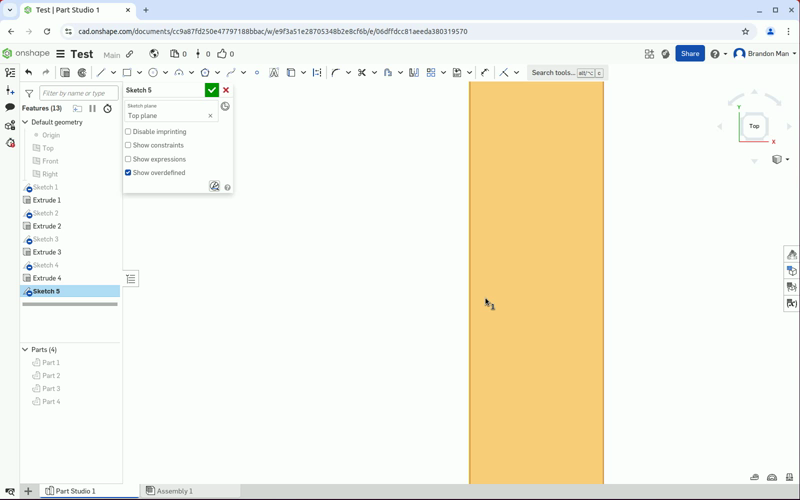
scroll(-6)
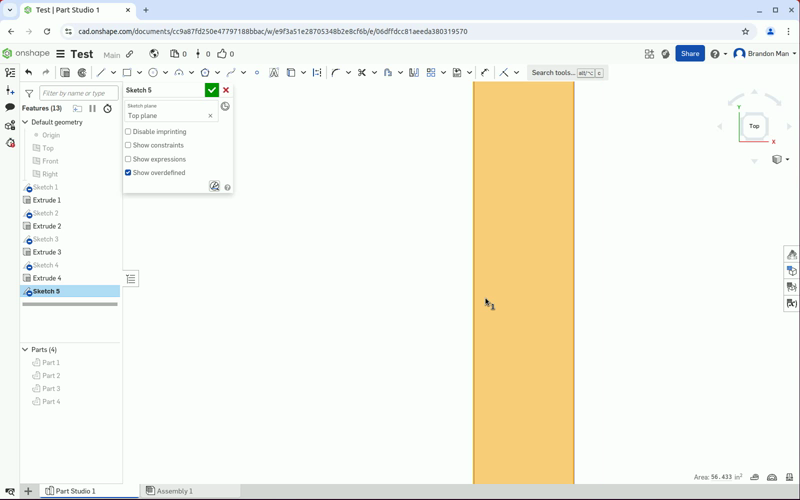
scroll(-6)
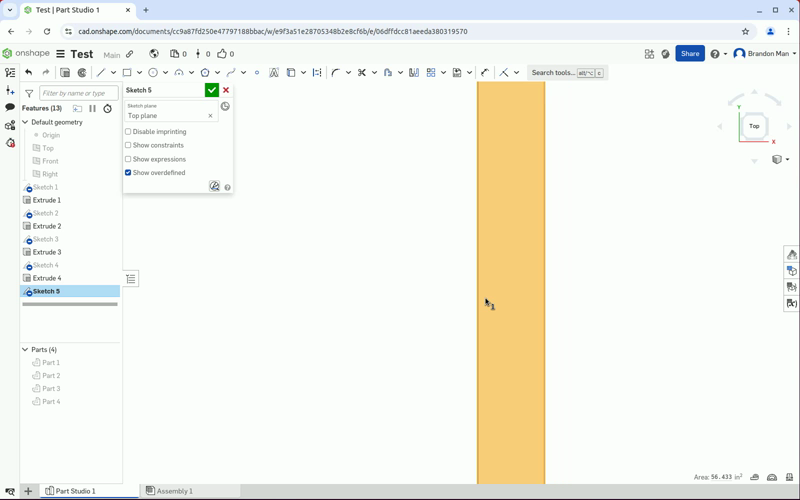
scroll(-6)
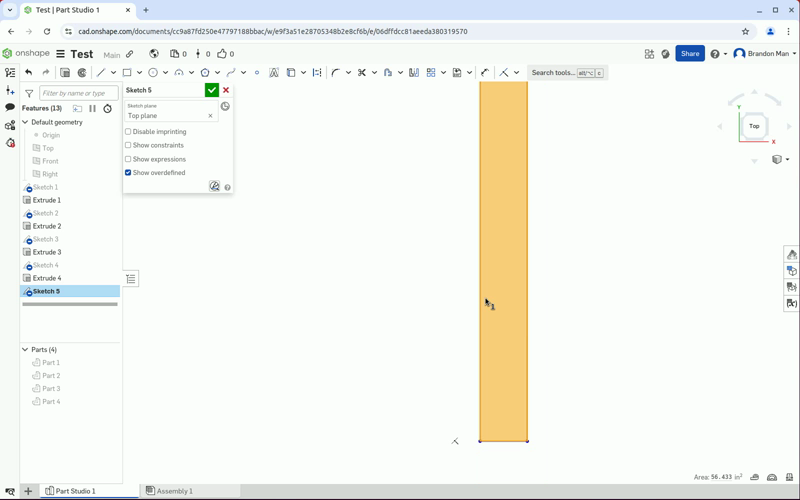
scroll(-6)
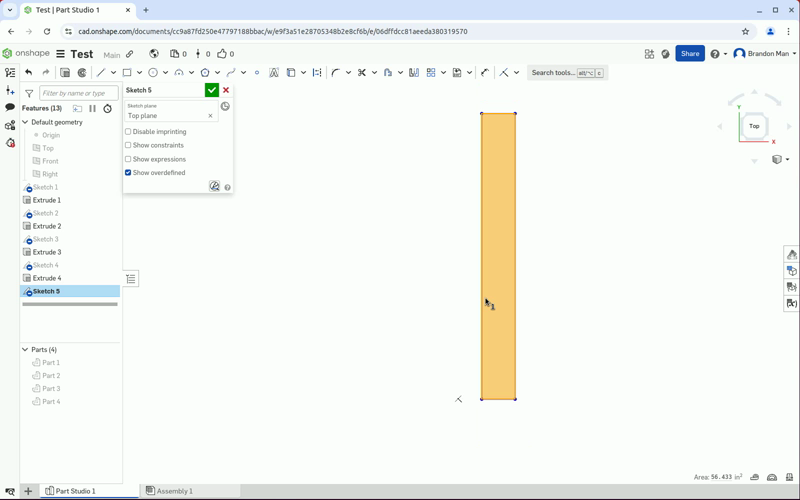
scroll(-6)
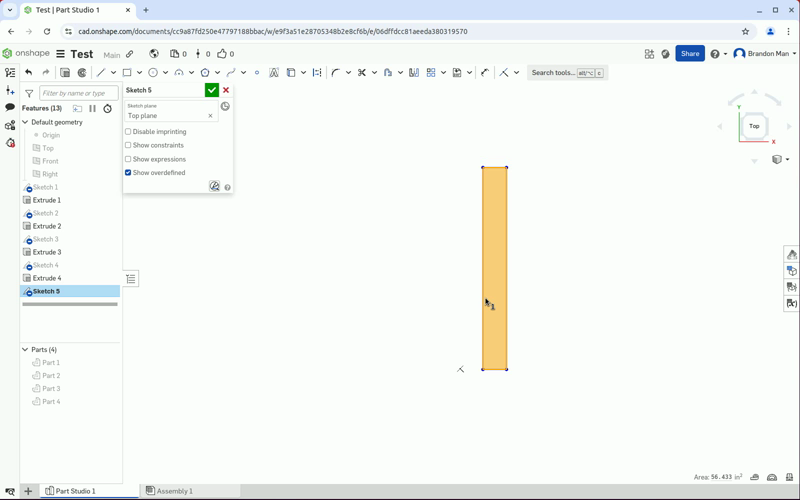
scroll(-6)
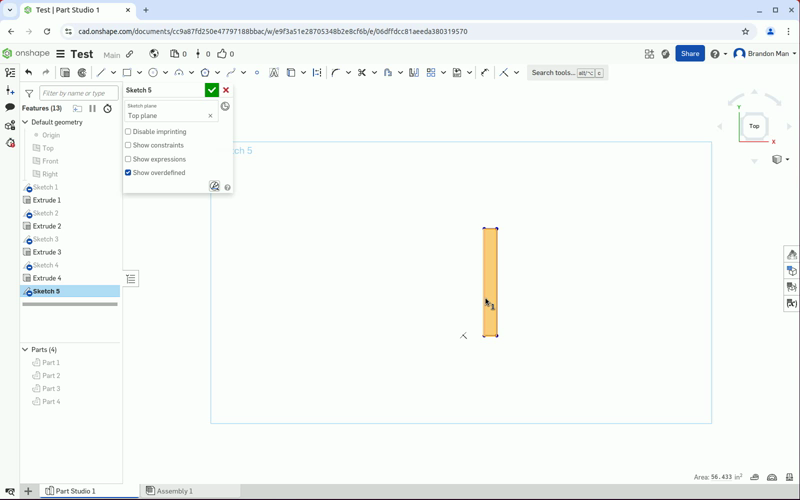
mouse_move(73, 352)
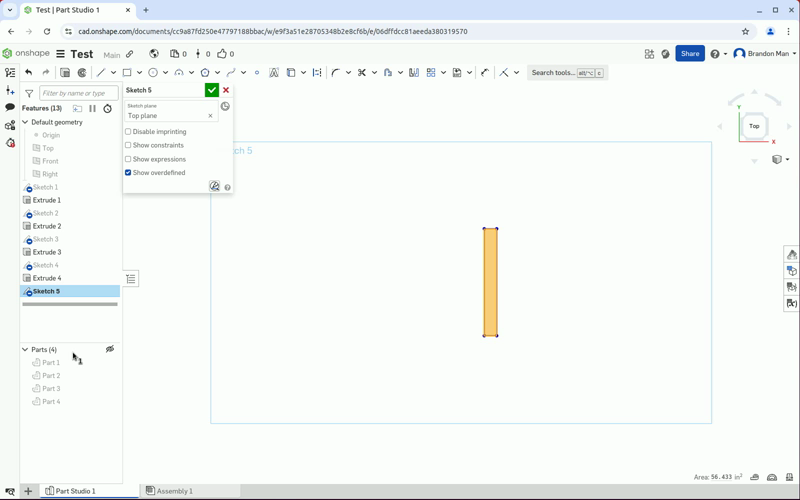
key(shift+y)
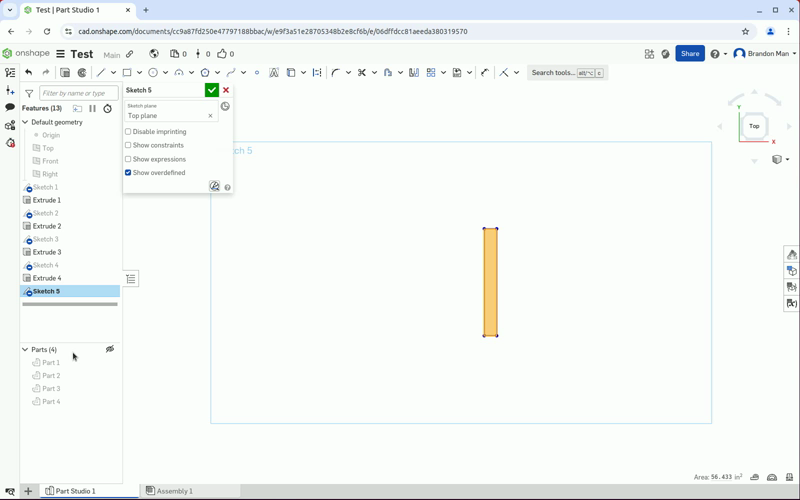
key(shift+e)
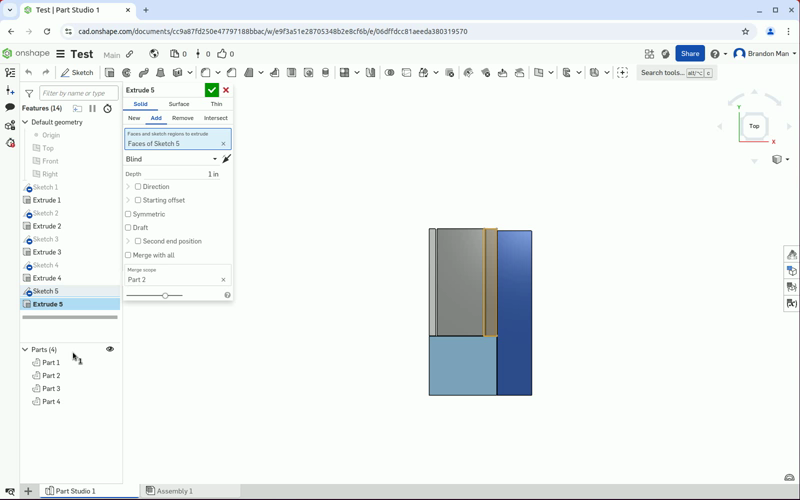
mouse_move(143, 106)
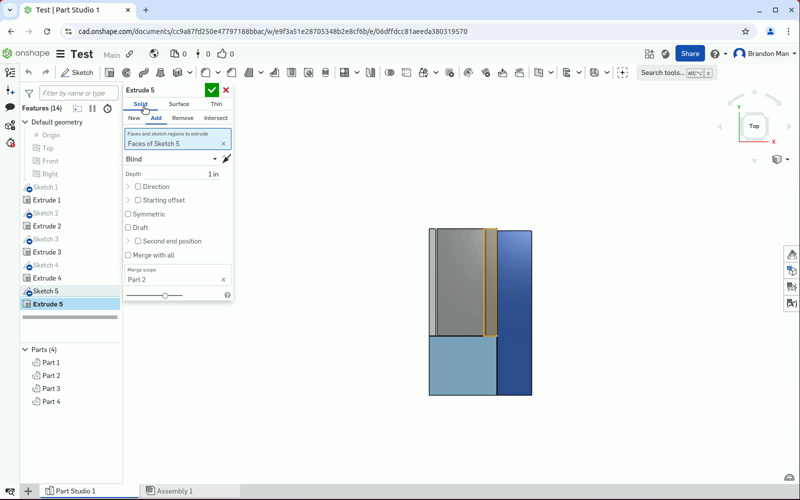
click(143, 106)
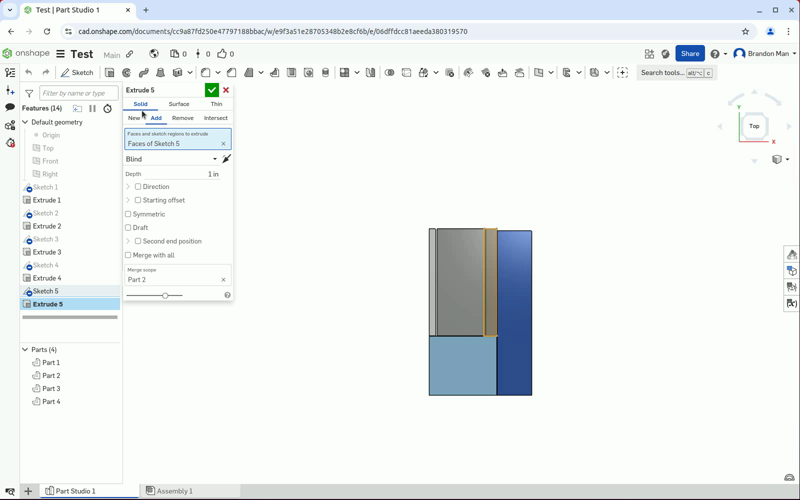
mouse_move(137, 120)
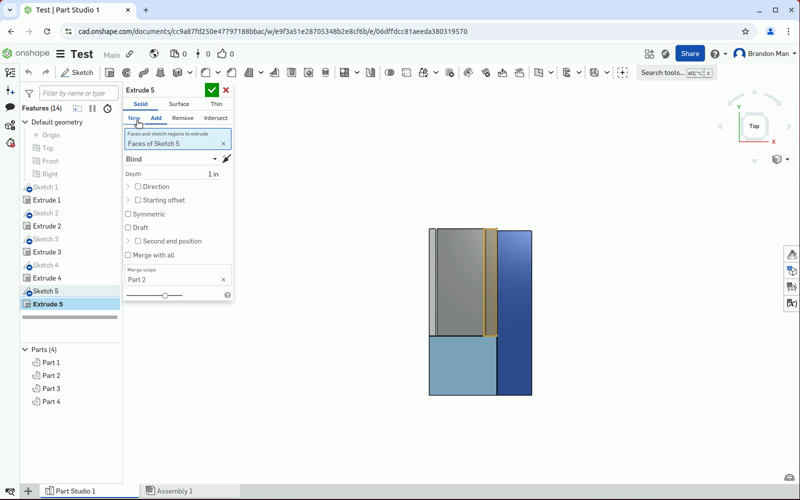
click(137, 120)
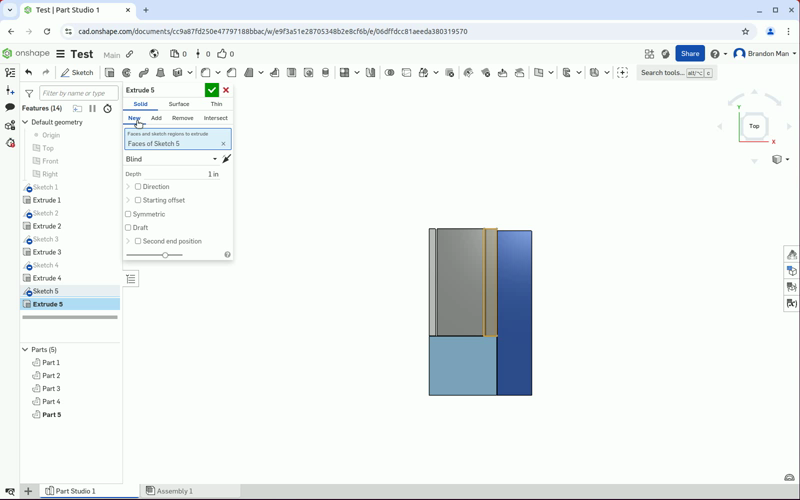
key(tab, 4)
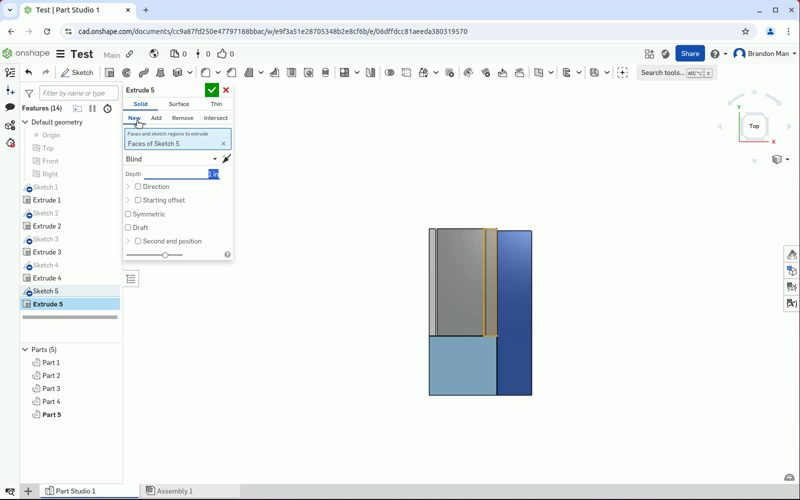
text(9.628)
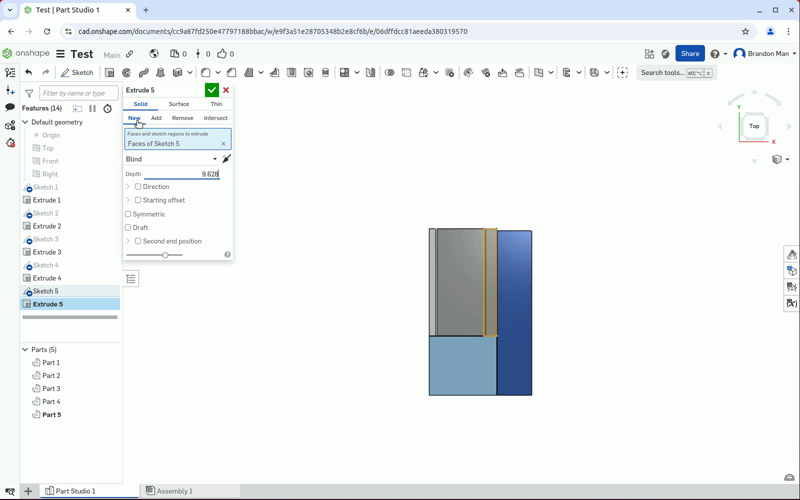
key(enter)
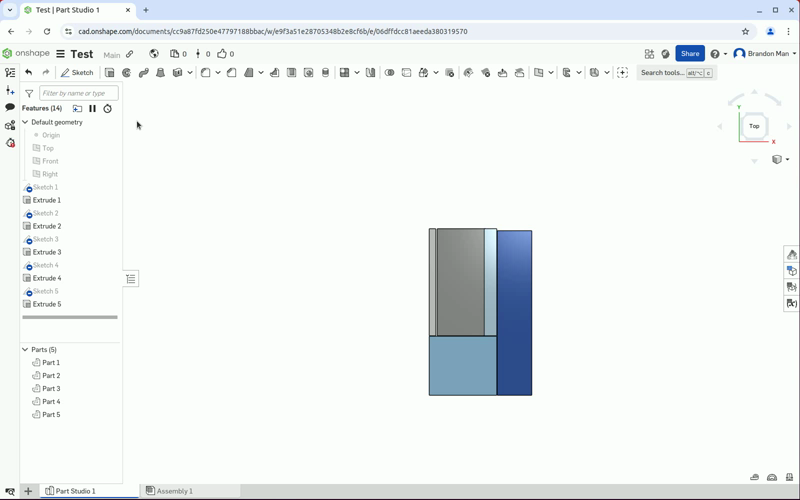
key(shift+h)
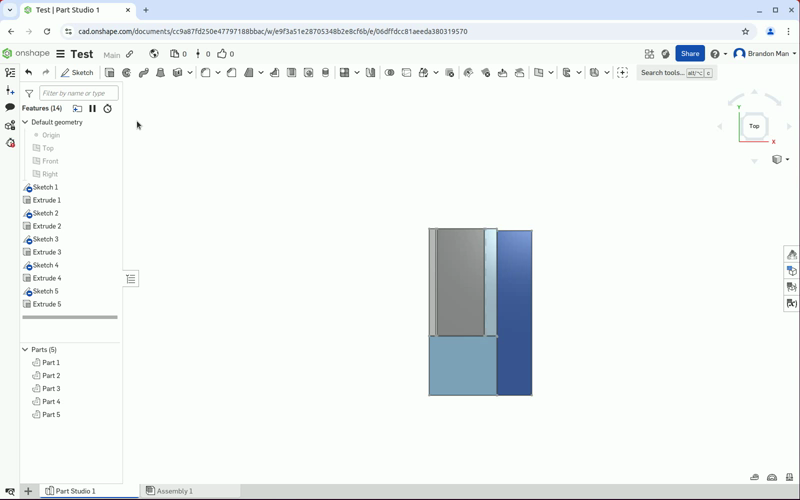
key(shift+h)
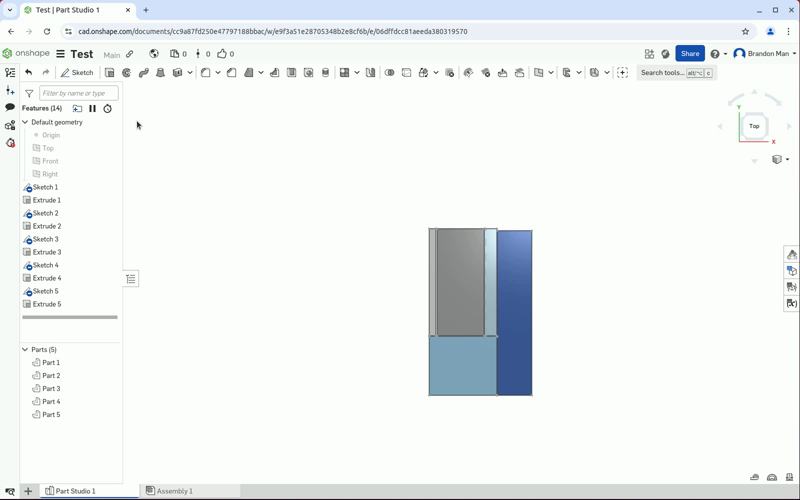
key(shift+7)
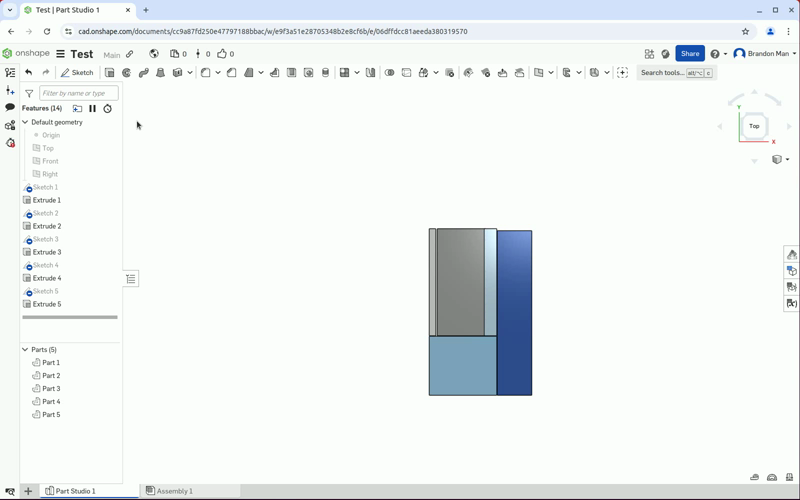
key(up, 3)
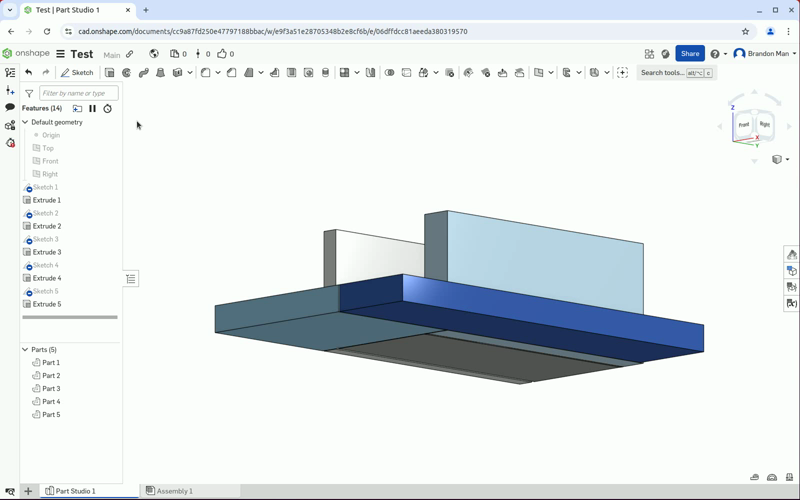
key(left, 3)
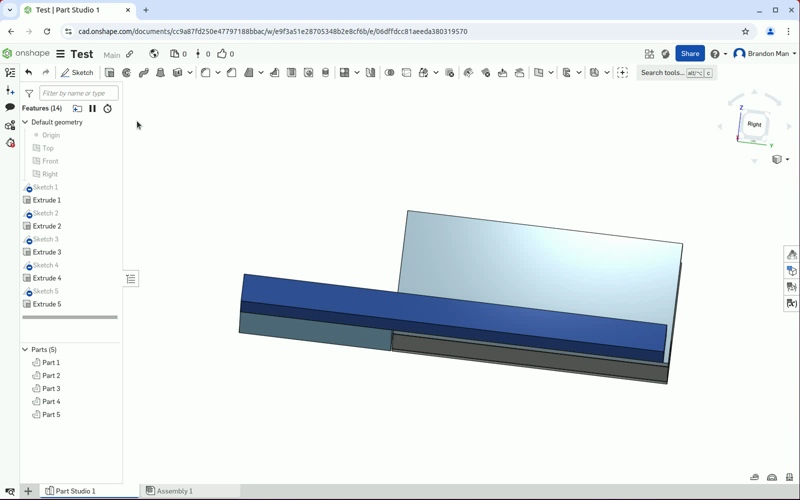
key(right, 3)
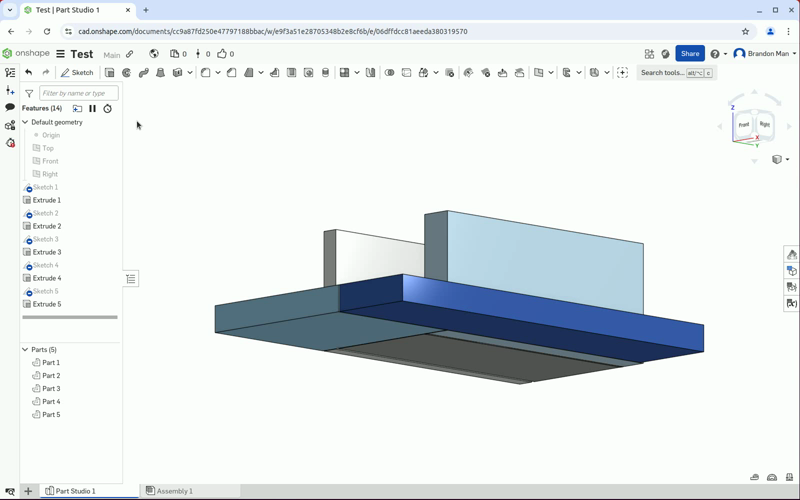
key(down, 3)
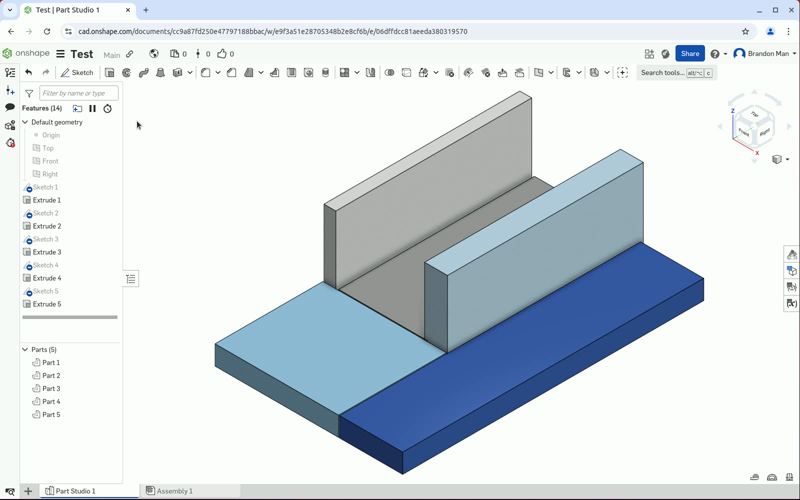
mouse_move(73, 189)
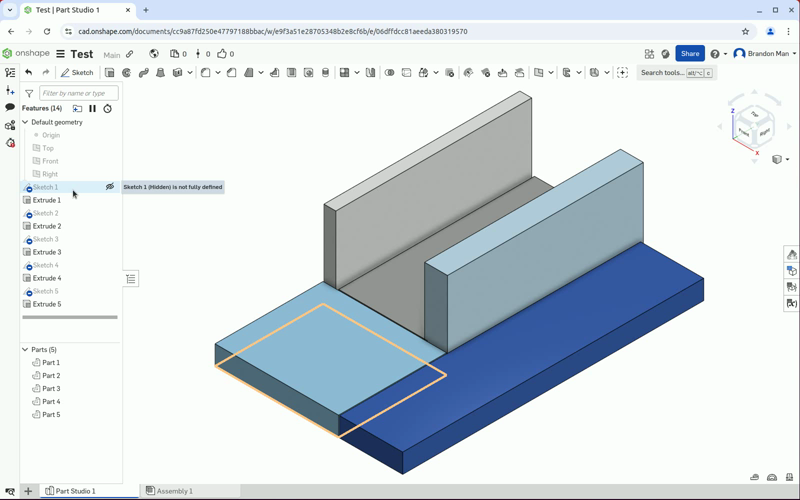
click(73, 189)